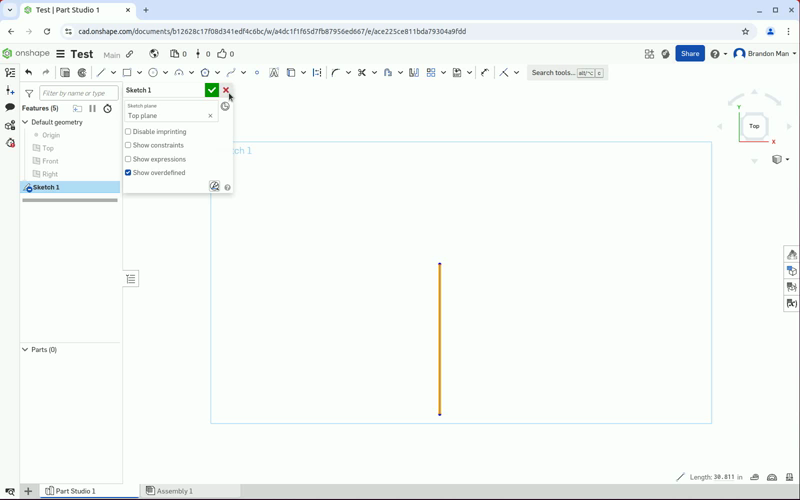
key(shift+h)
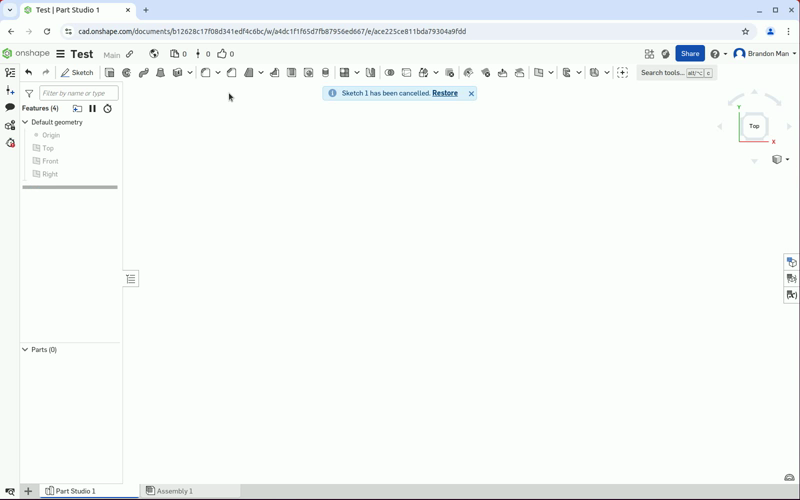
mouse_move(73, 352)
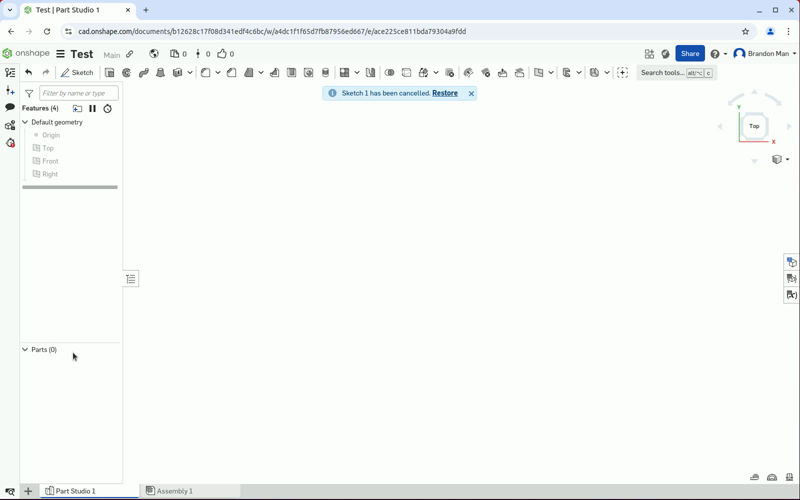
key(y)
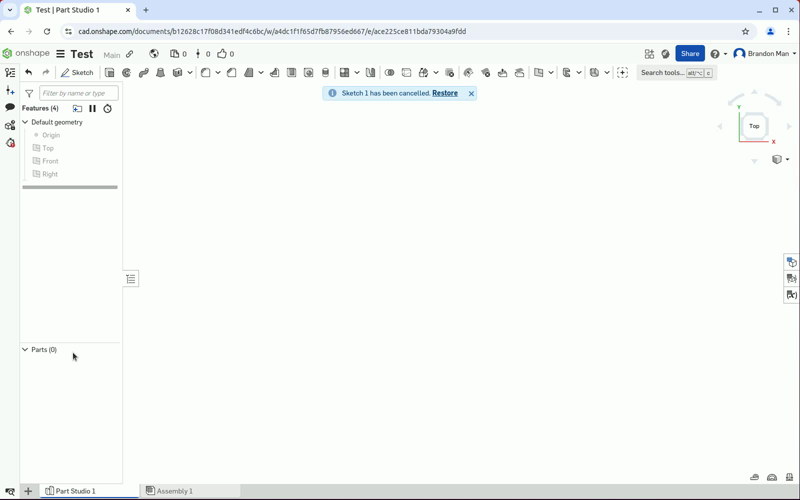
key(shift+p)
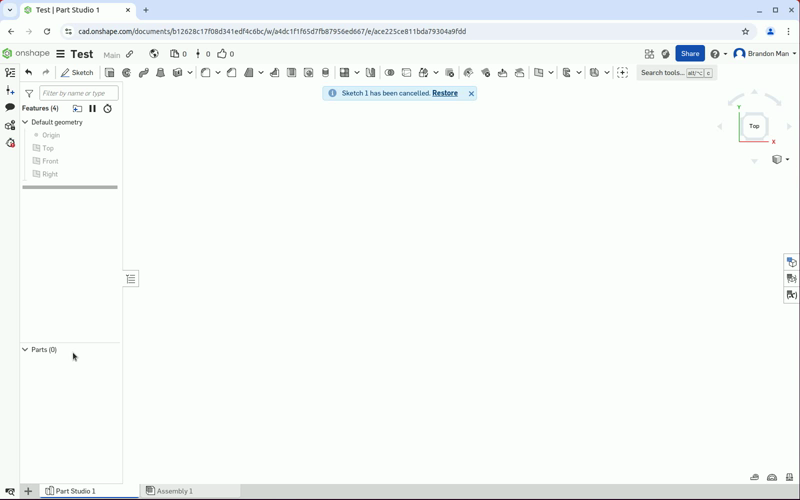
key(space)
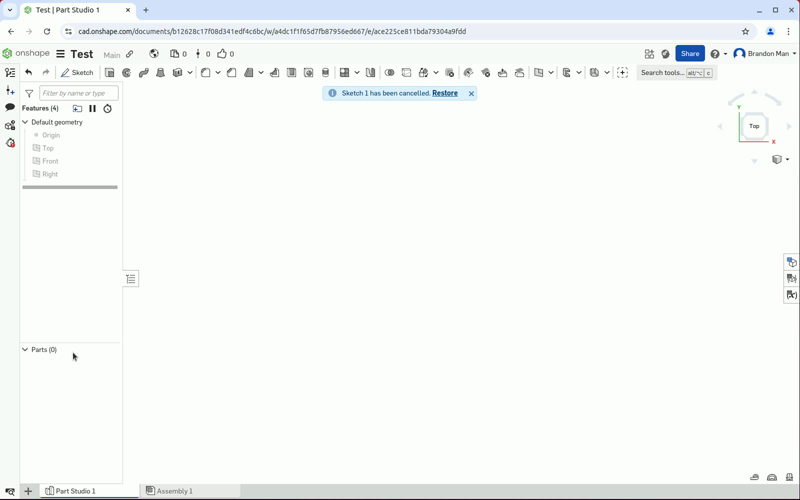
key_down(shift)
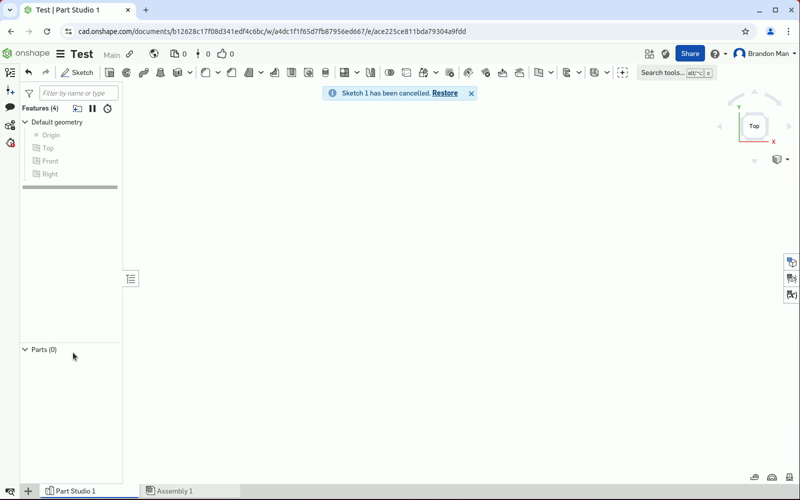
key(up)
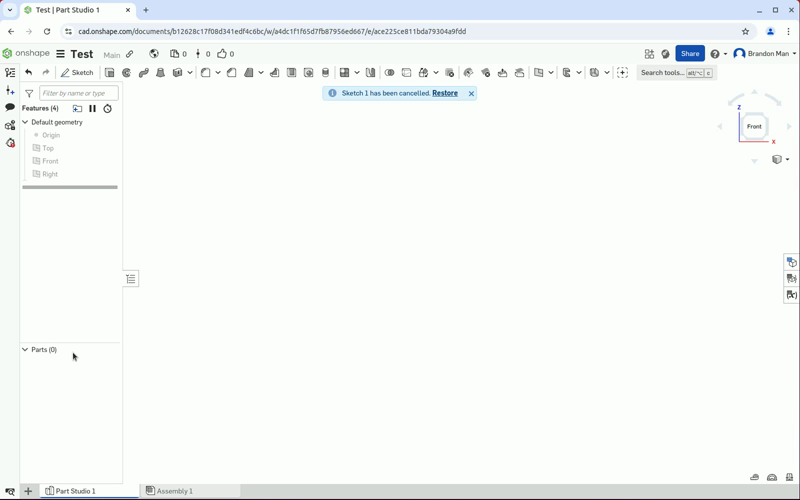
key_up(shift)
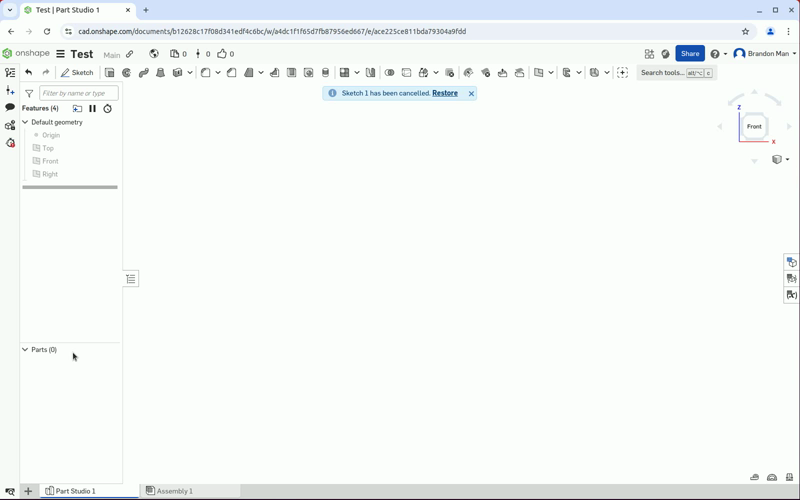
mouse_move(73, 352)
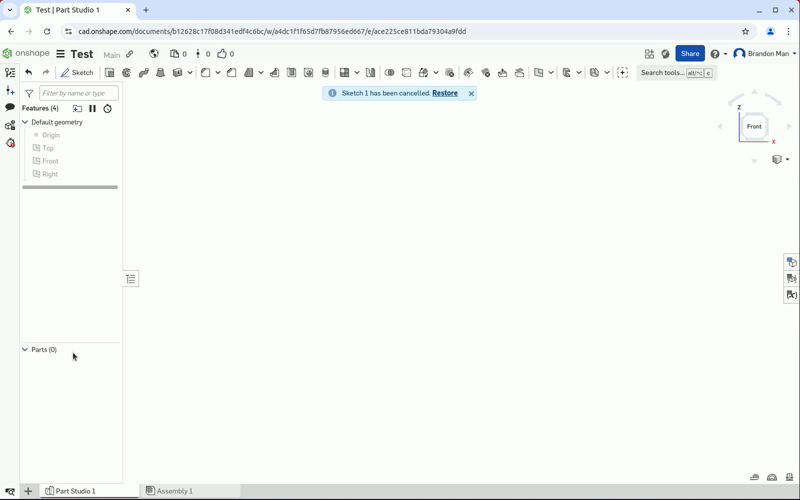
key(shift+y)
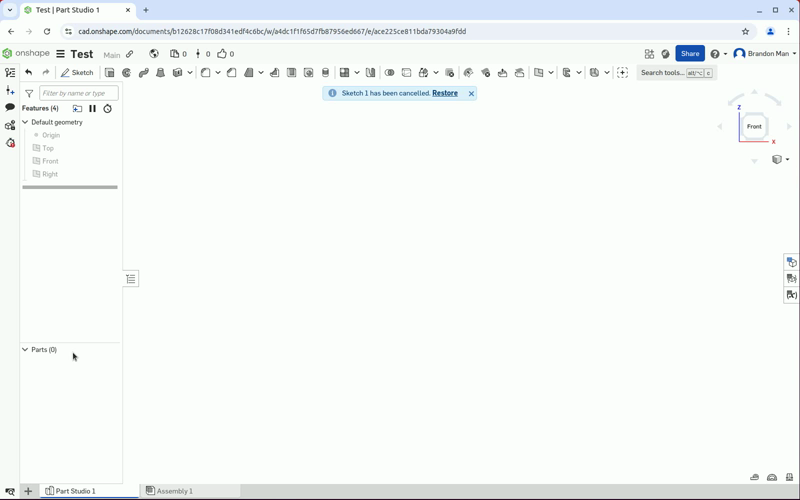
key(shift+s)
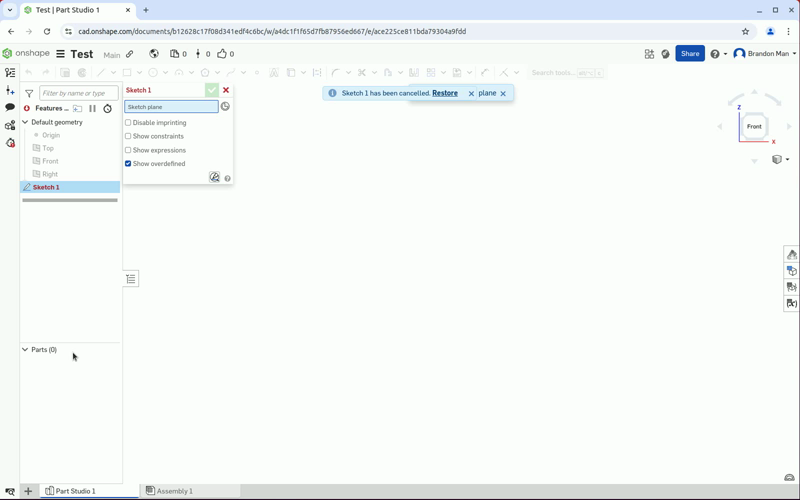
mouse_move(73, 163)
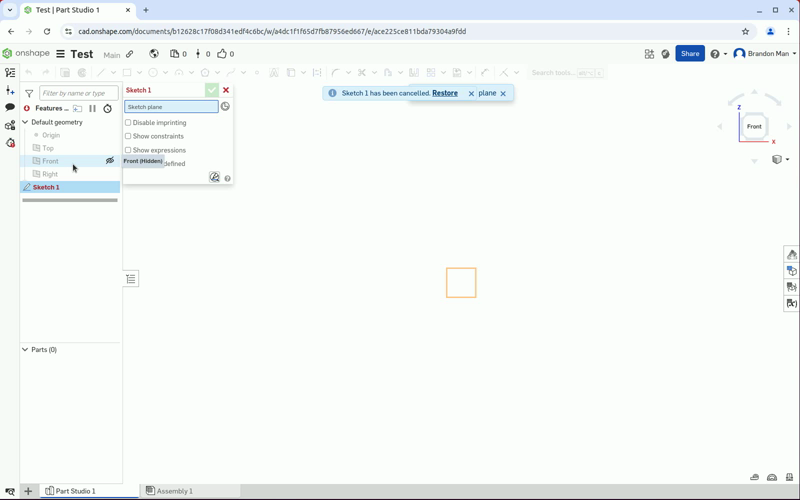
click(73, 163)
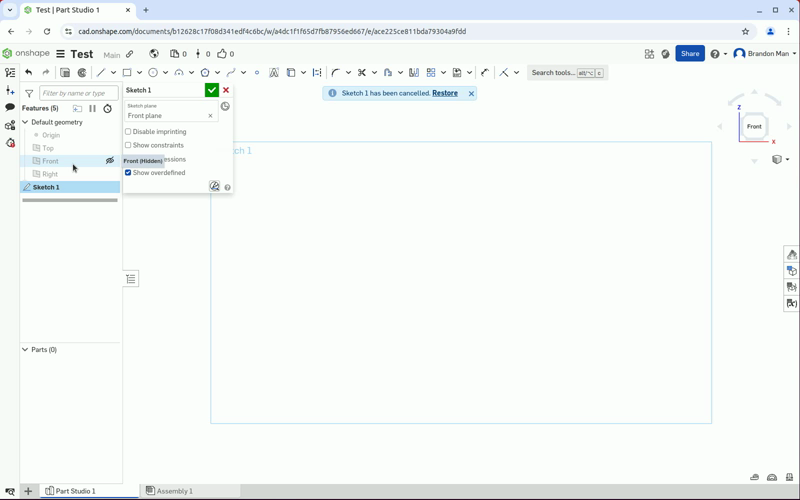
mouse_move(73, 352)
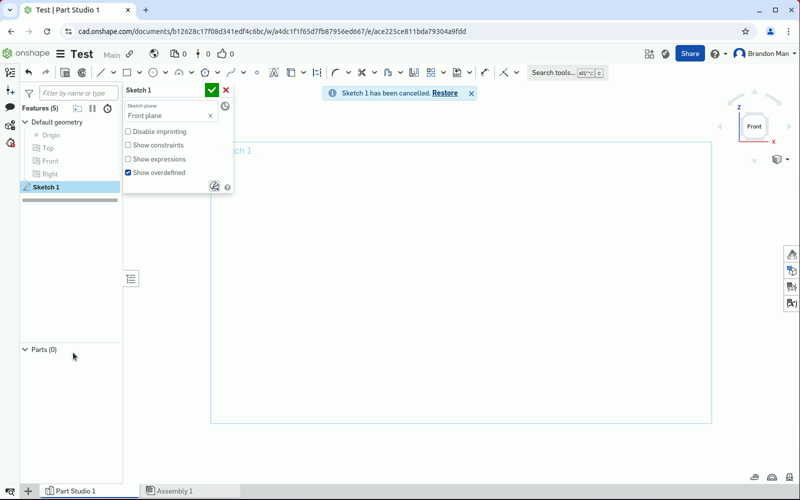
key(y)
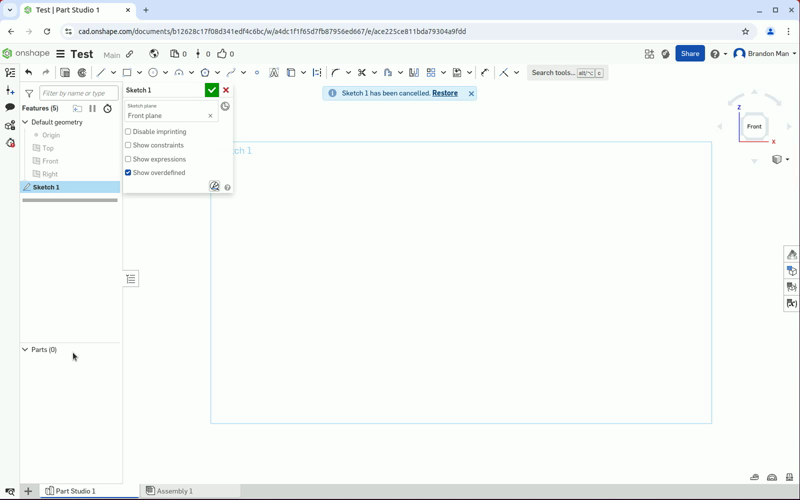
key(l)
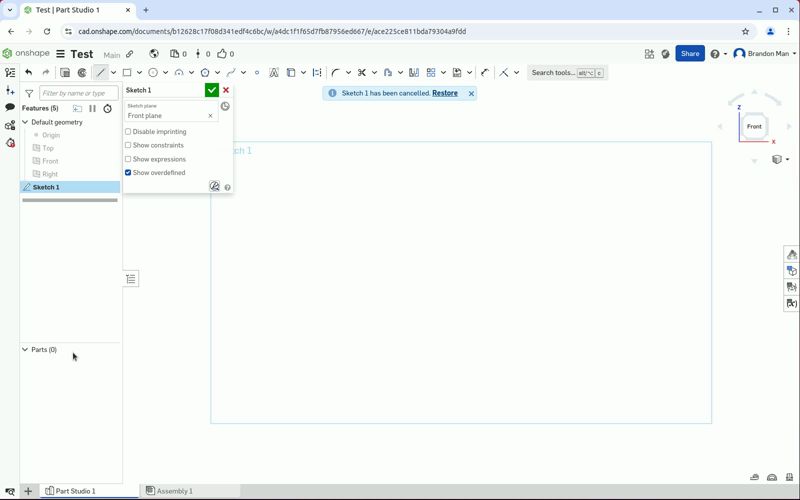
key_down(shift)
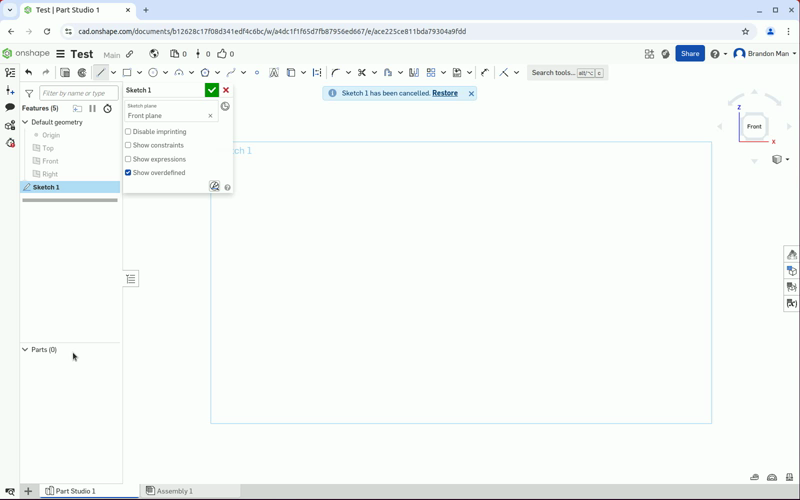
mouse_move(460, 320)
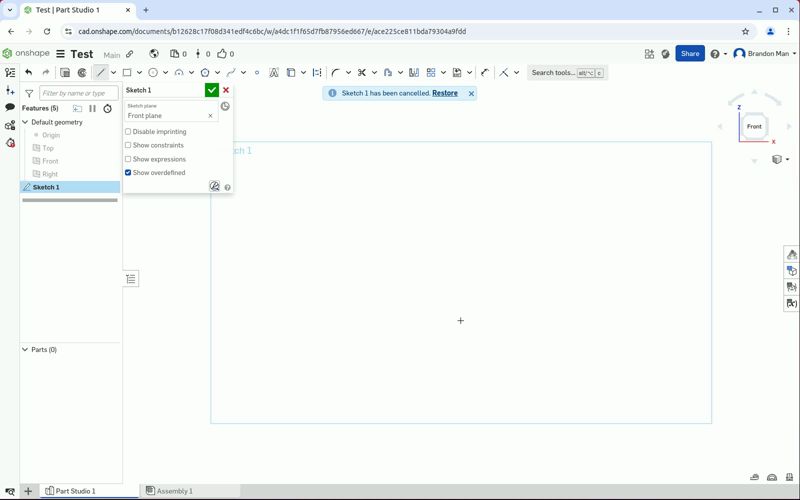
click(460, 320)
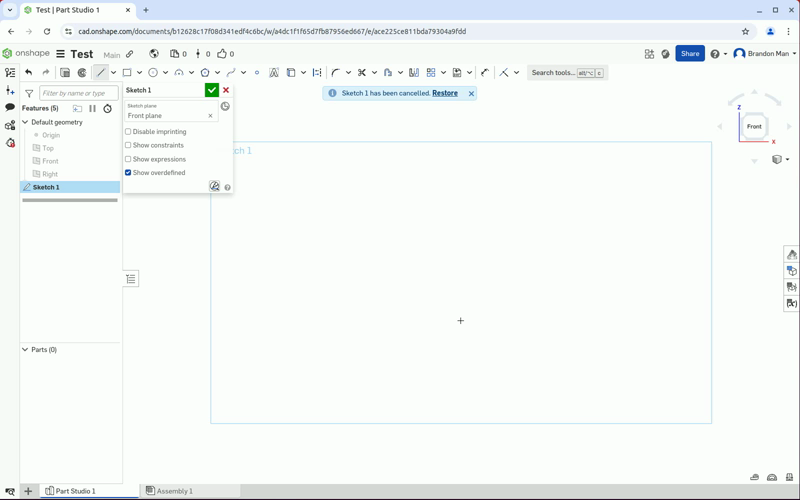
key_up(shift)
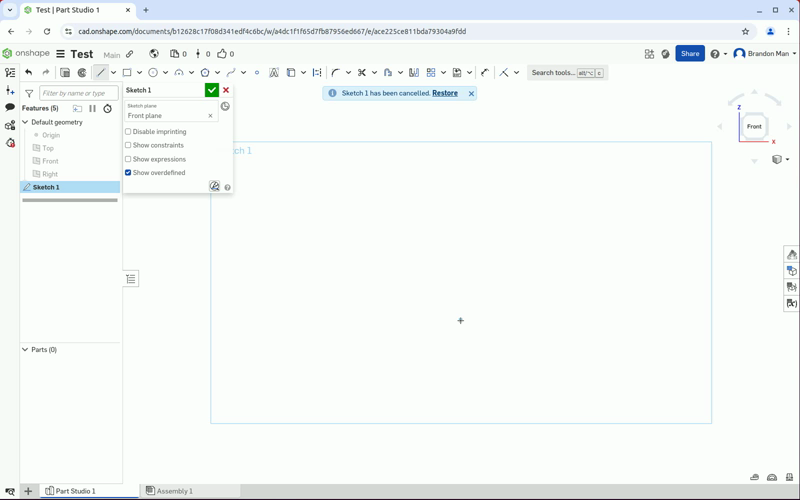
key_down(shift)
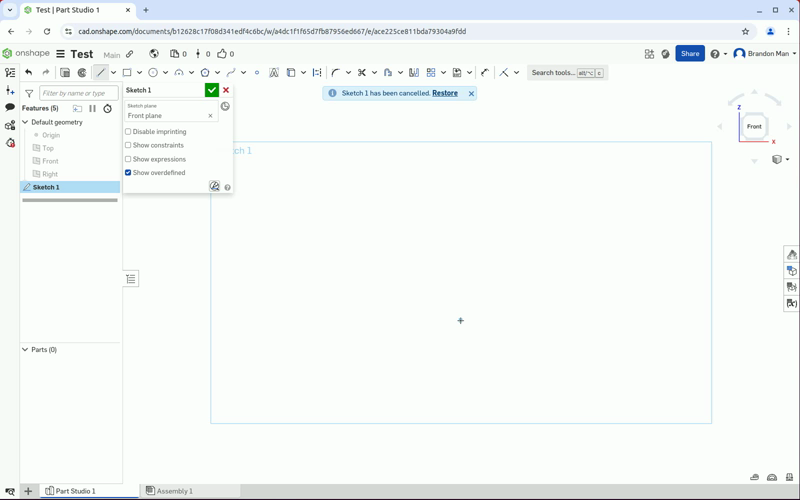
mouse_move(490, 320)
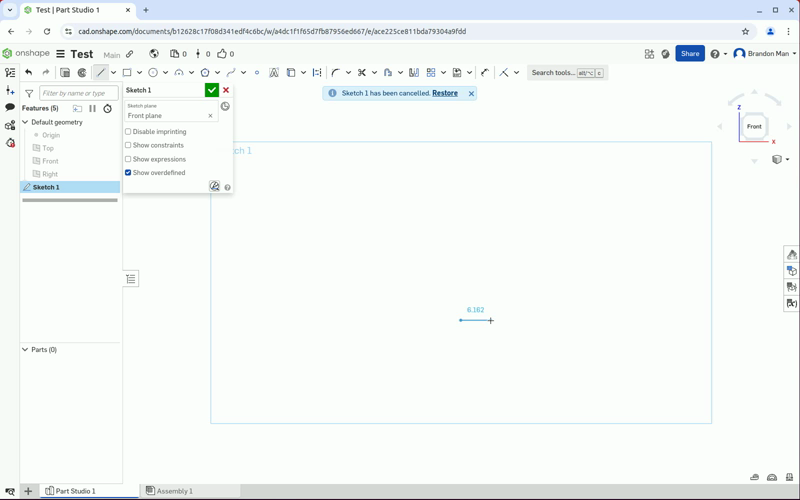
mouse_move(499, 320)
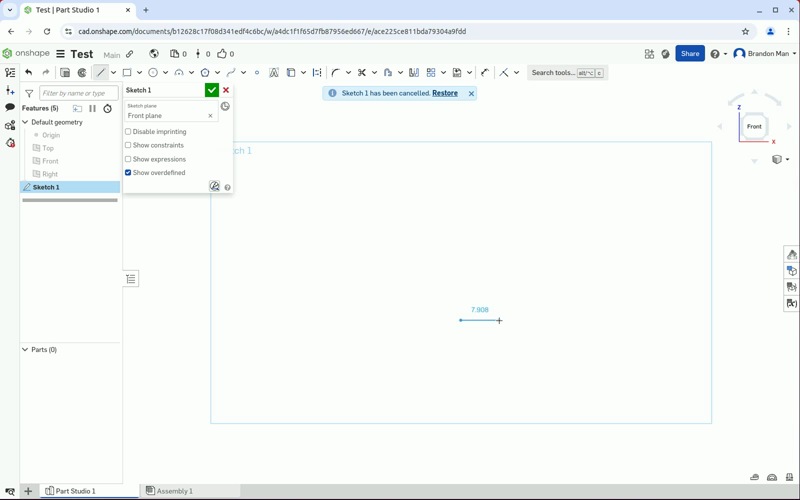
click(499, 320)
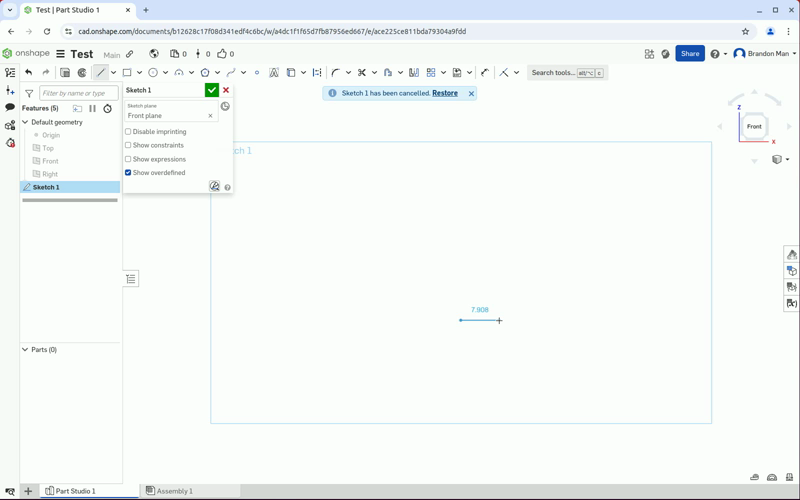
key_up(shift)
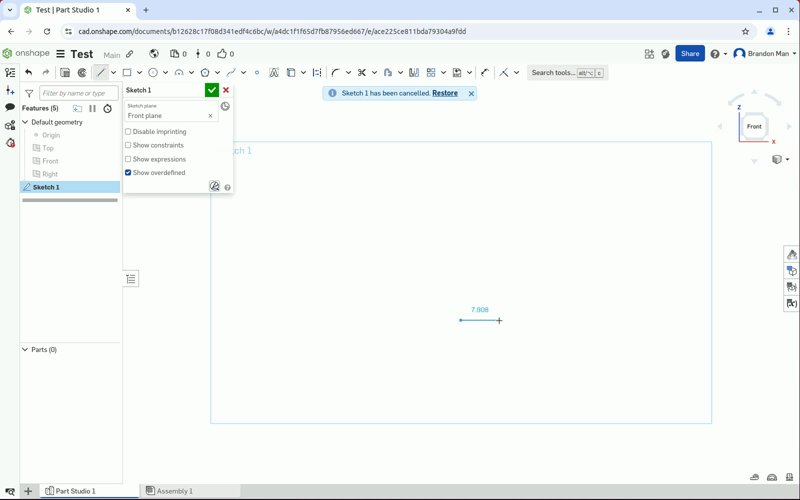
key_down(shift)
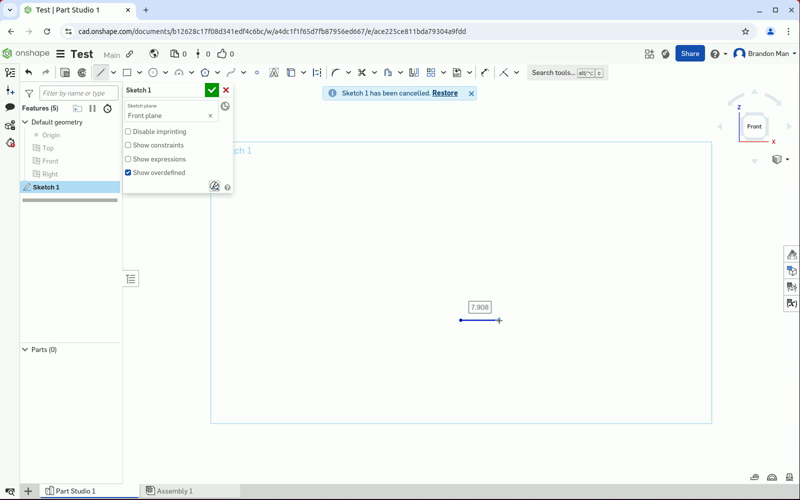
mouse_move(529, 320)
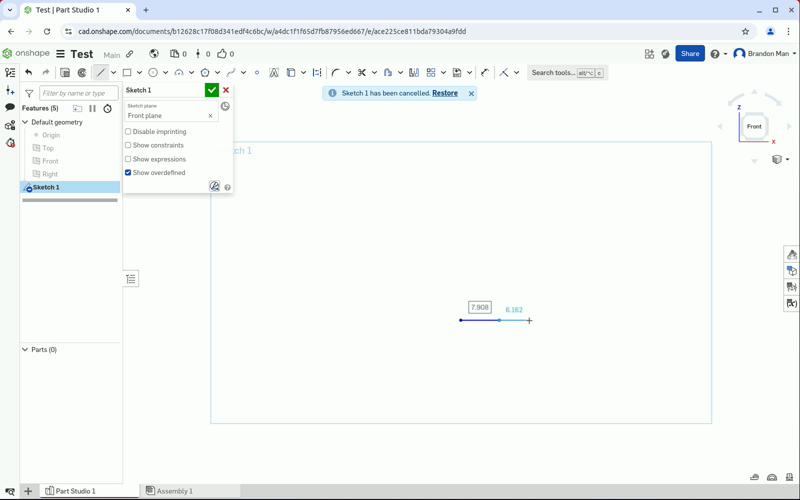
mouse_move(499, 282)
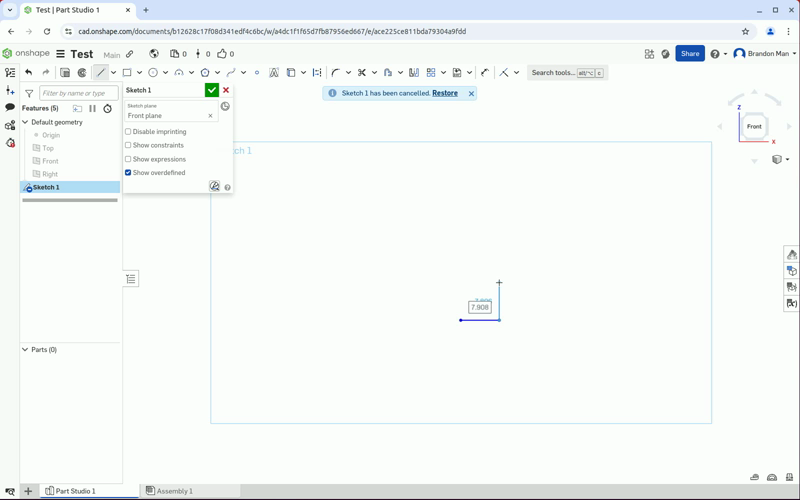
click(499, 282)
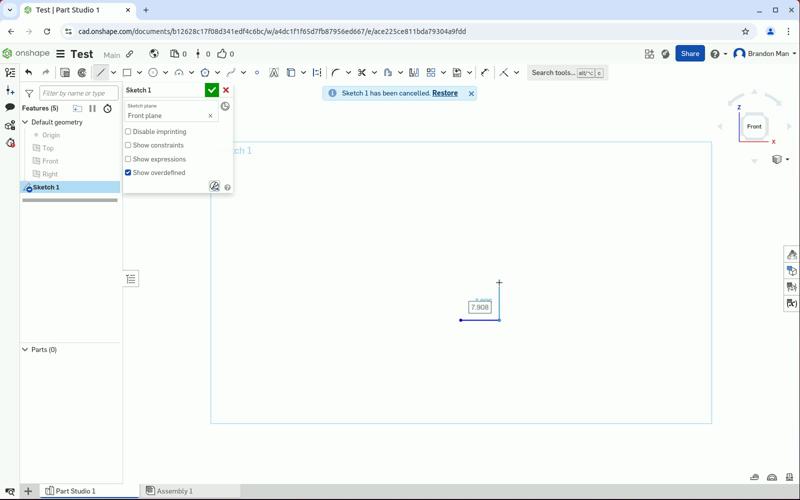
key_up(shift)
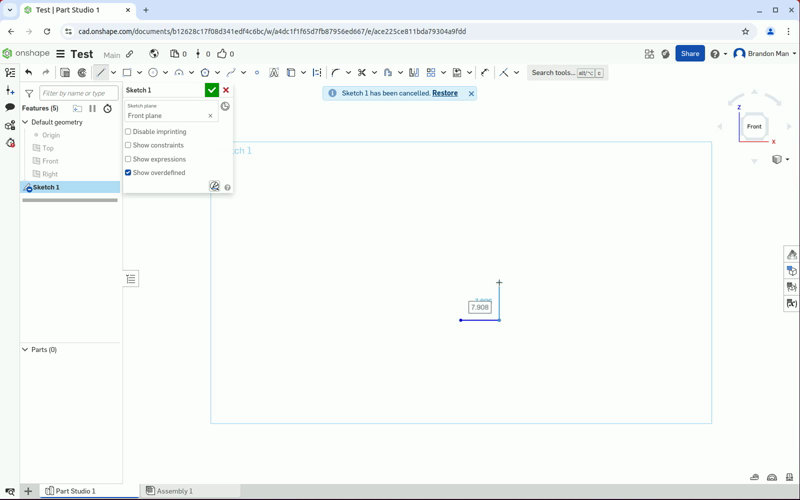
key_down(shift)
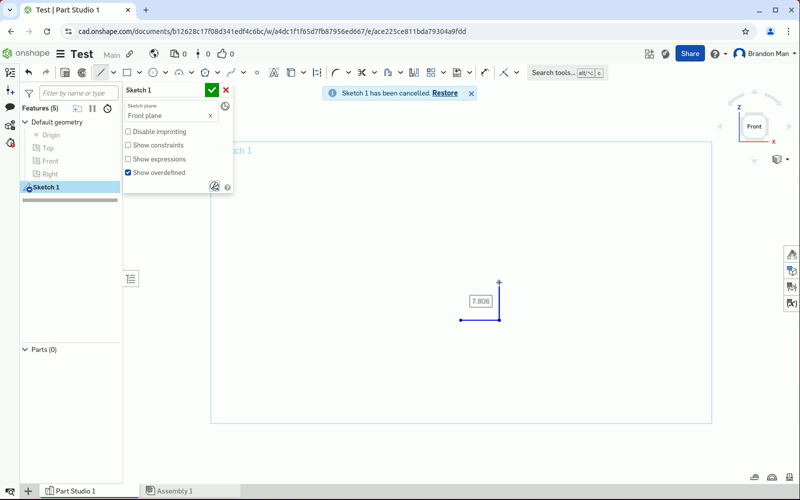
mouse_move(529, 282)
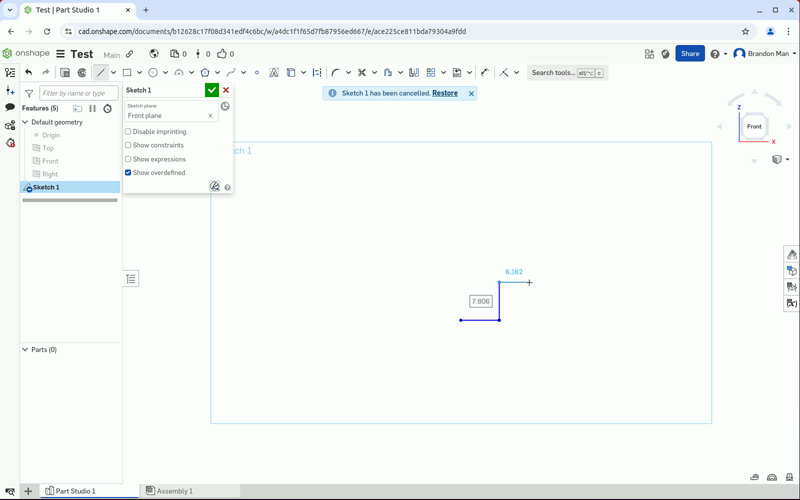
mouse_move(460, 282)
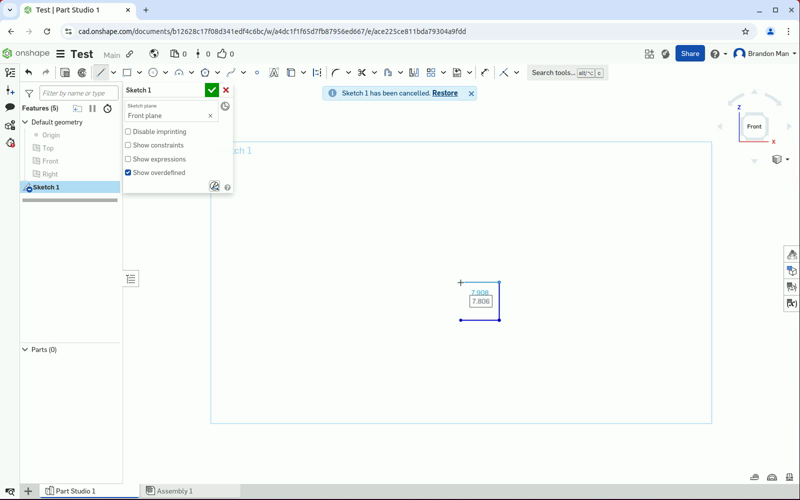
click(460, 282)
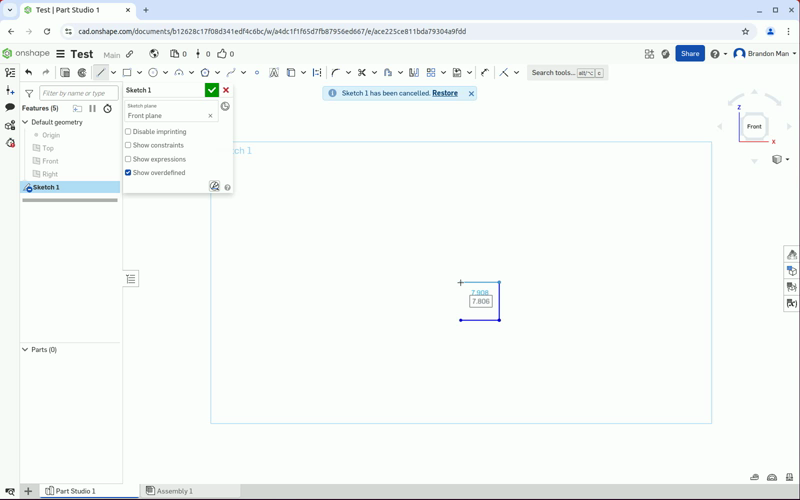
key_up(shift)
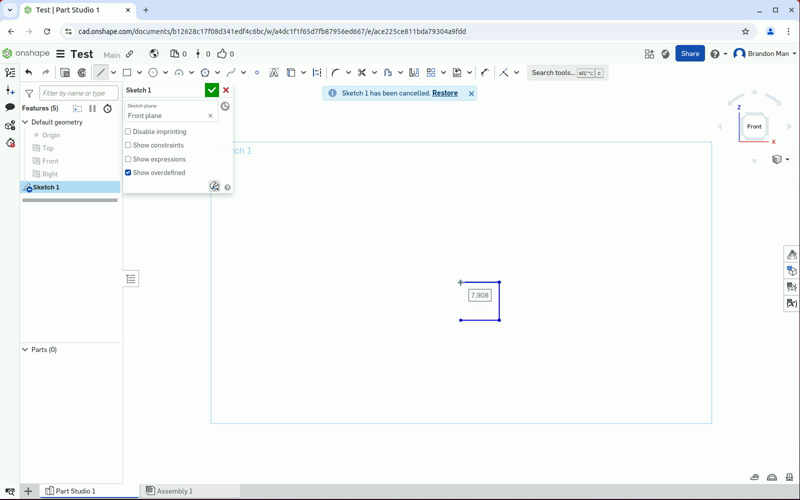
mouse_move(490, 282)
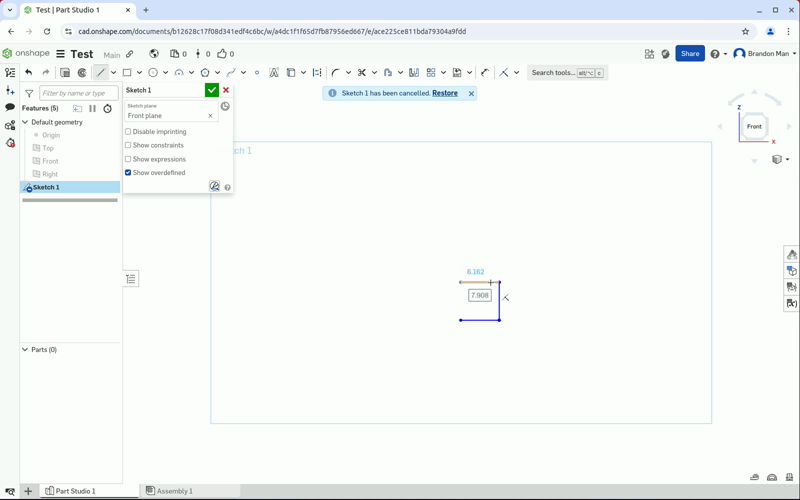
key_down(shift)
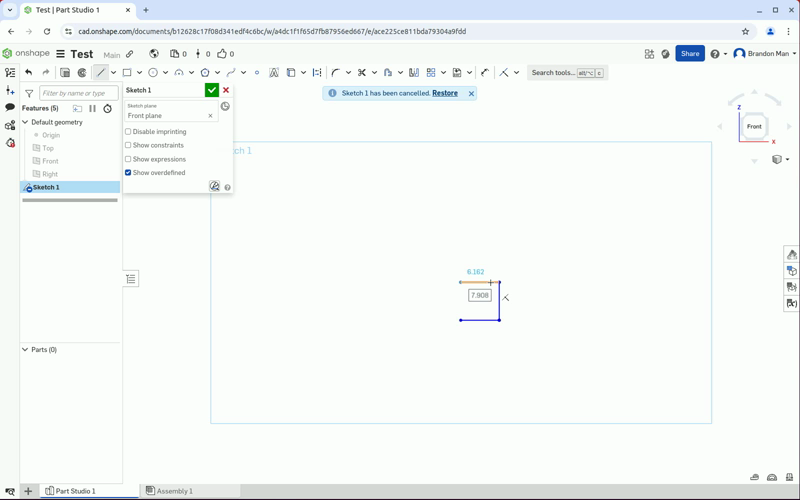
mouse_move(460, 320)
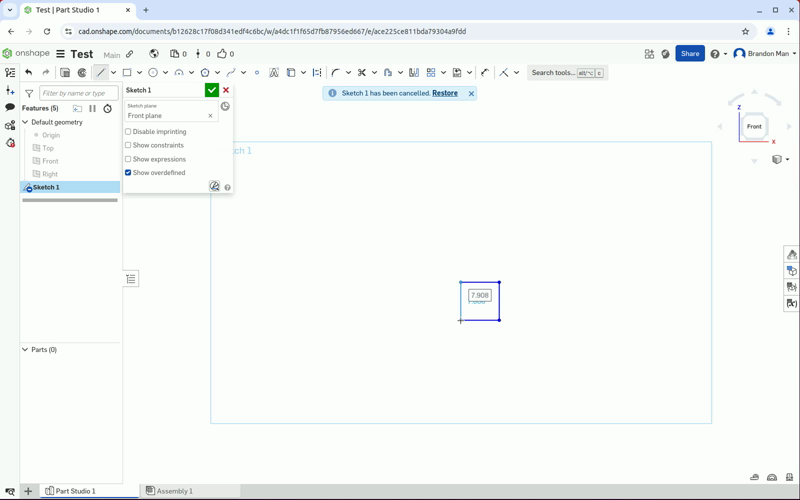
key_up(shift)
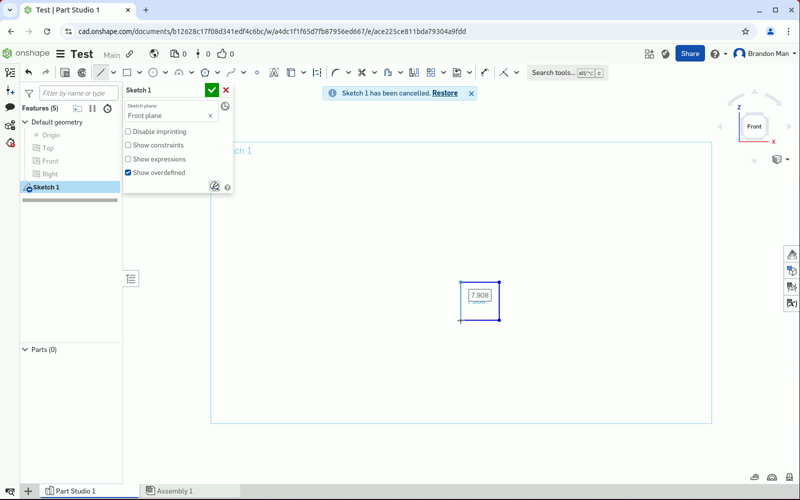
click(460, 320)
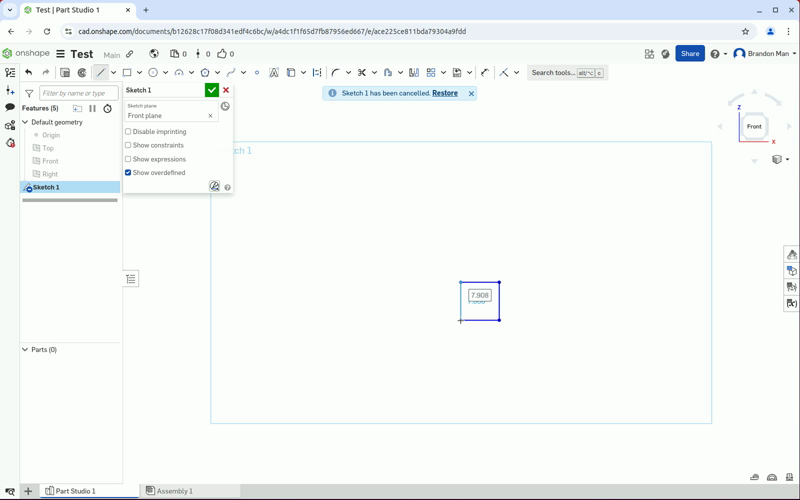
key(esc)
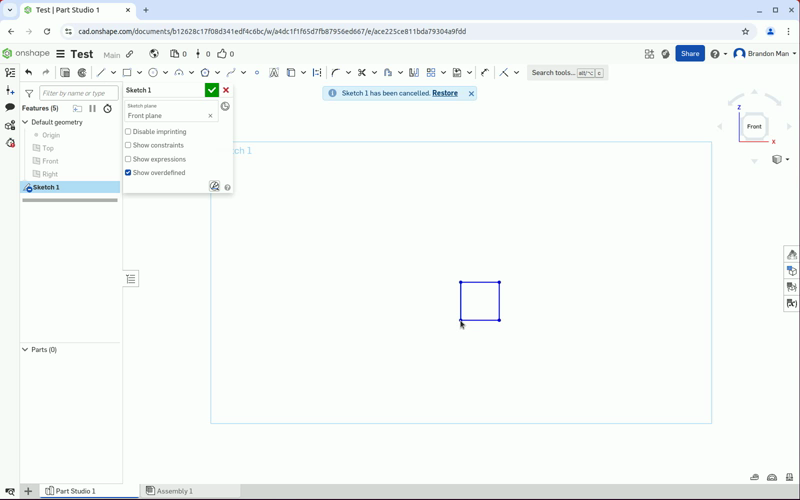
mouse_move(486, 293)
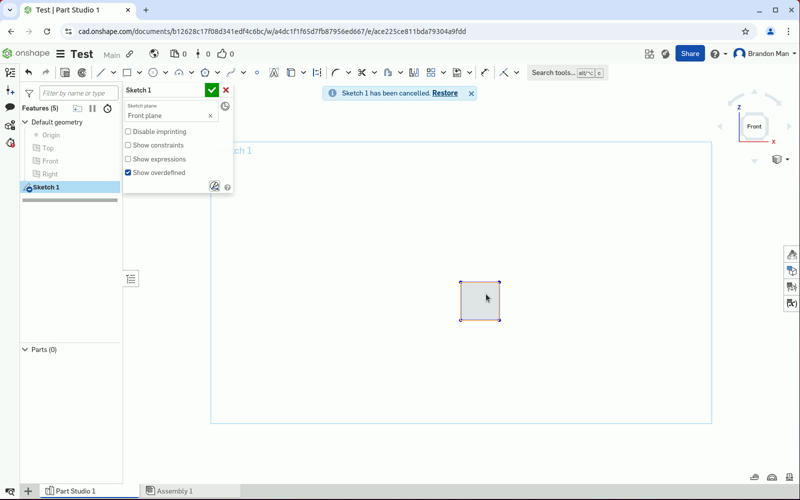
scroll(6)
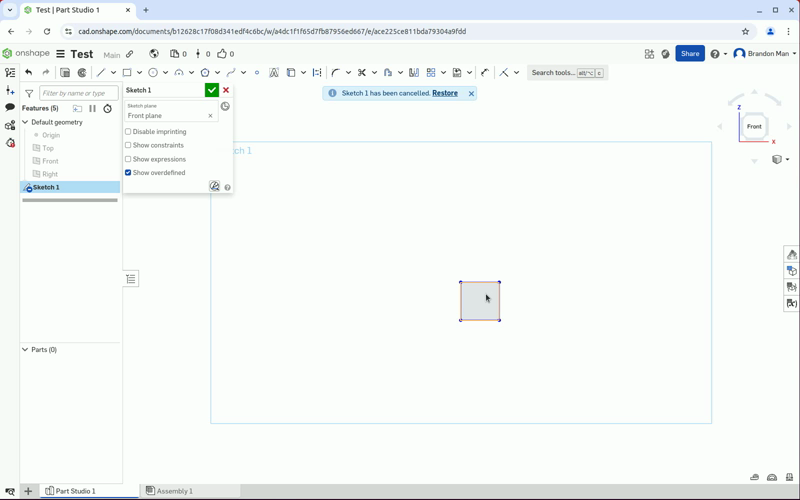
scroll(6)
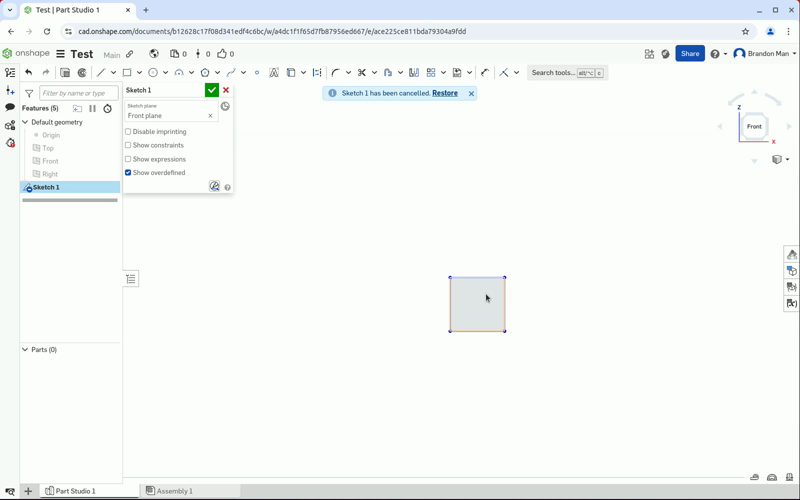
scroll(6)
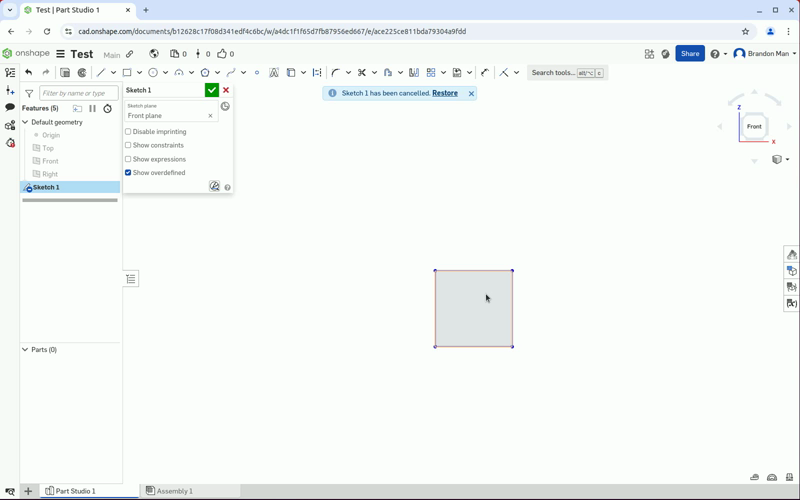
scroll(6)
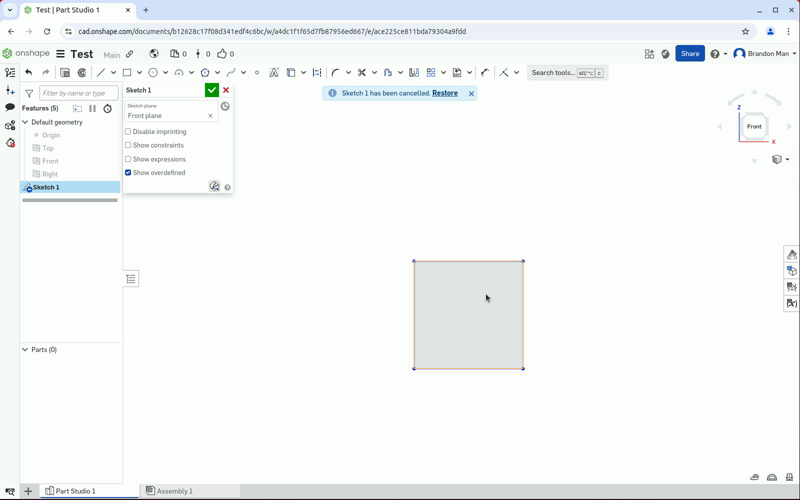
scroll(6)
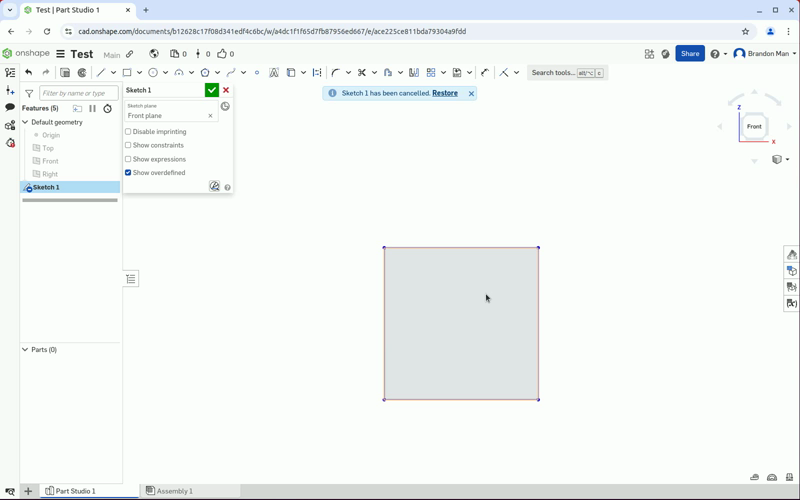
scroll(6)
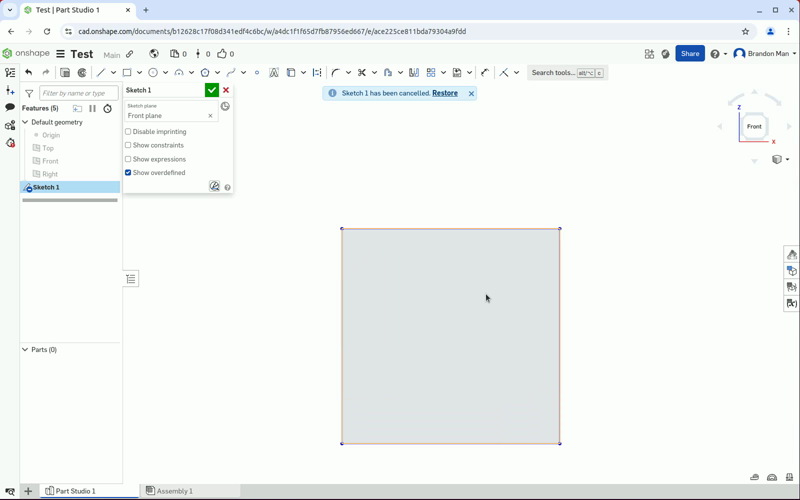
scroll(6)
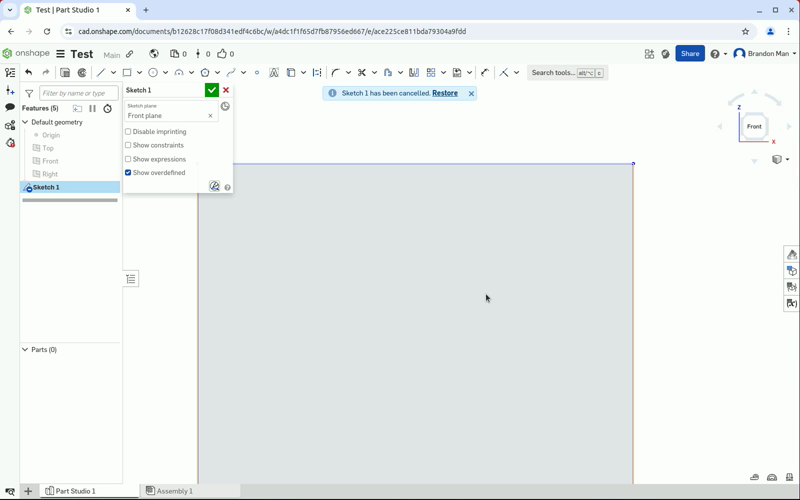
click(486, 293)
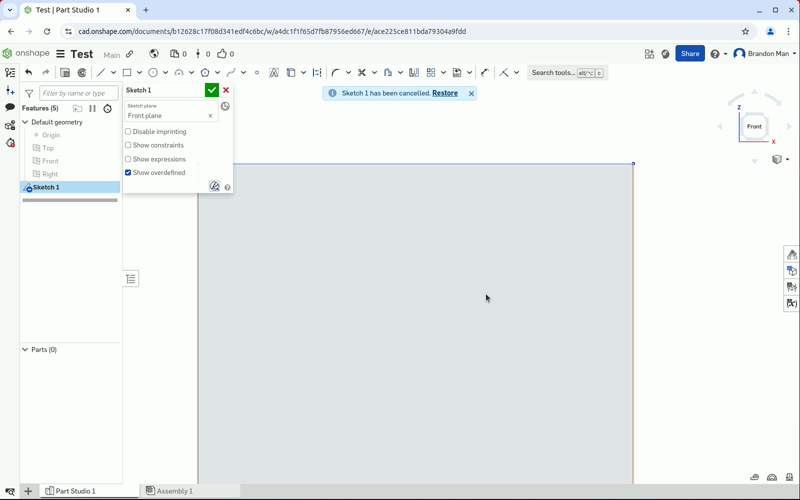
scroll(-6)
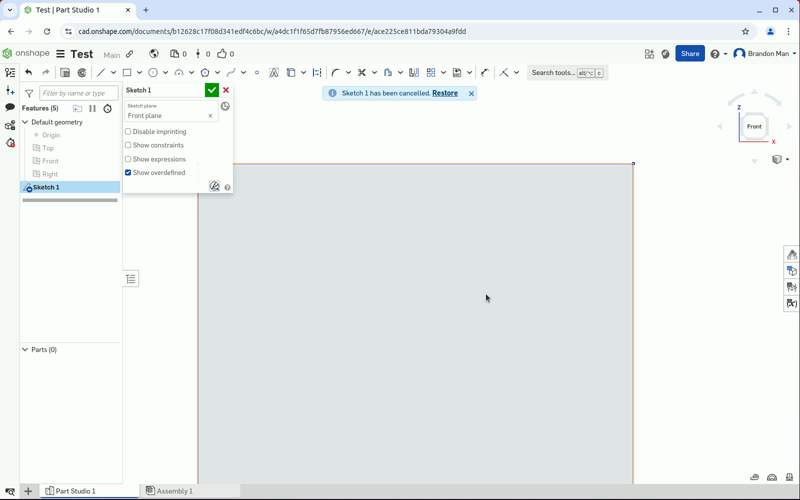
scroll(-6)
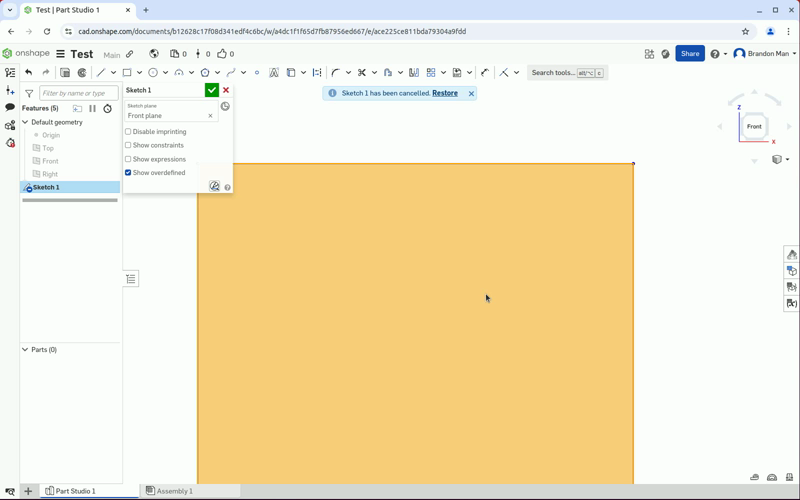
scroll(-6)
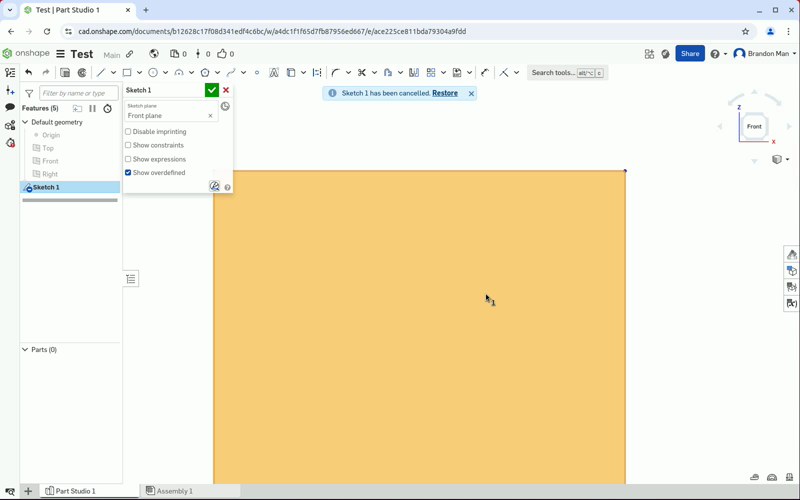
scroll(-6)
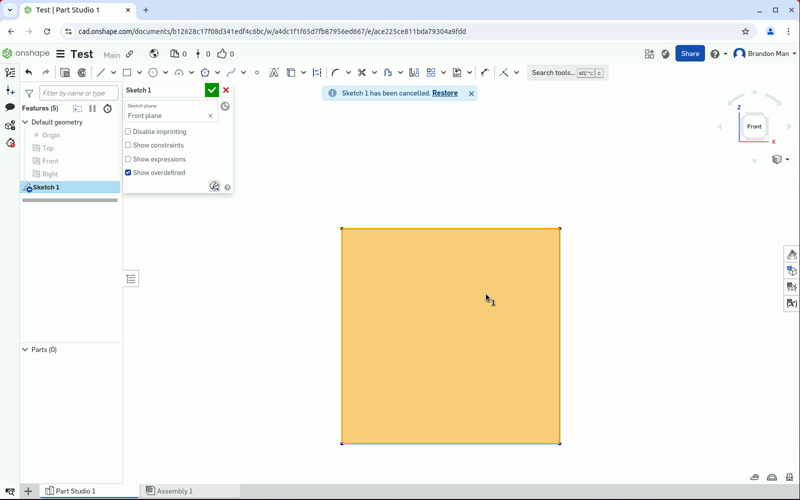
scroll(-6)
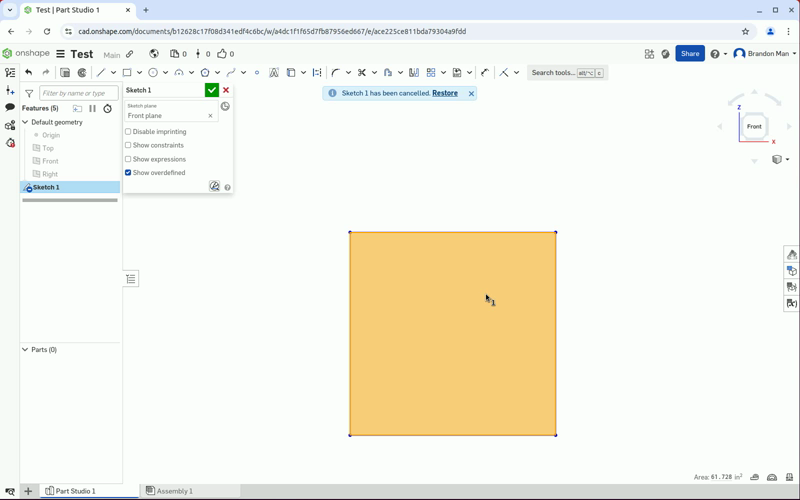
scroll(-6)
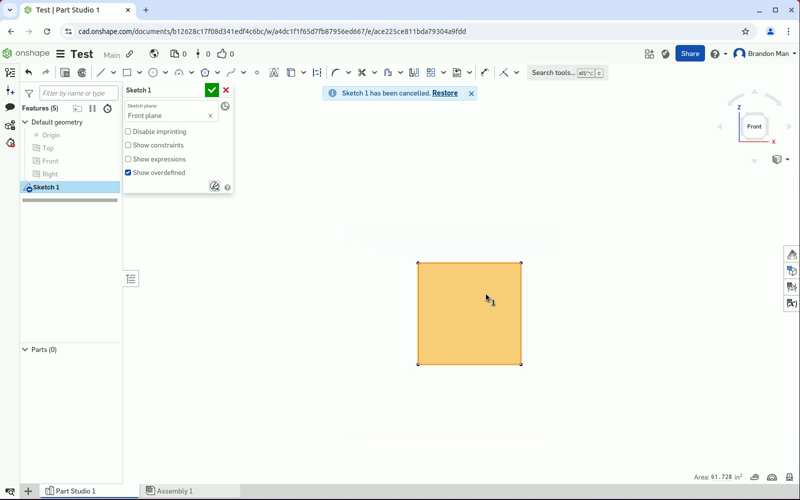
scroll(-6)
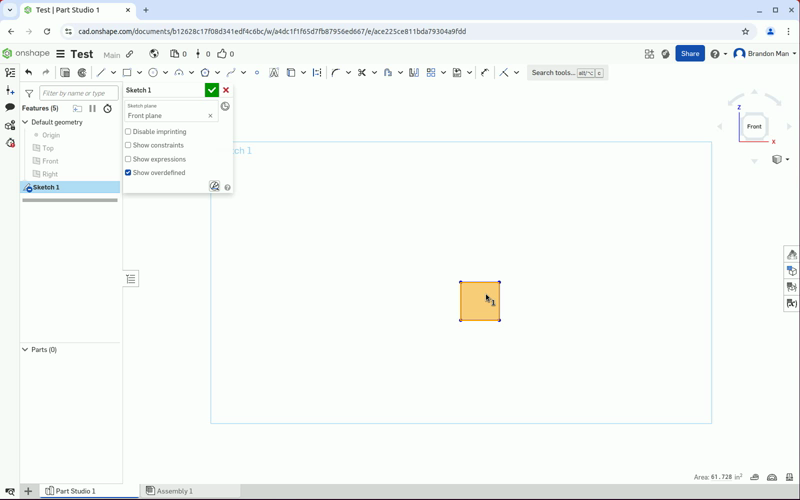
mouse_move(73, 352)
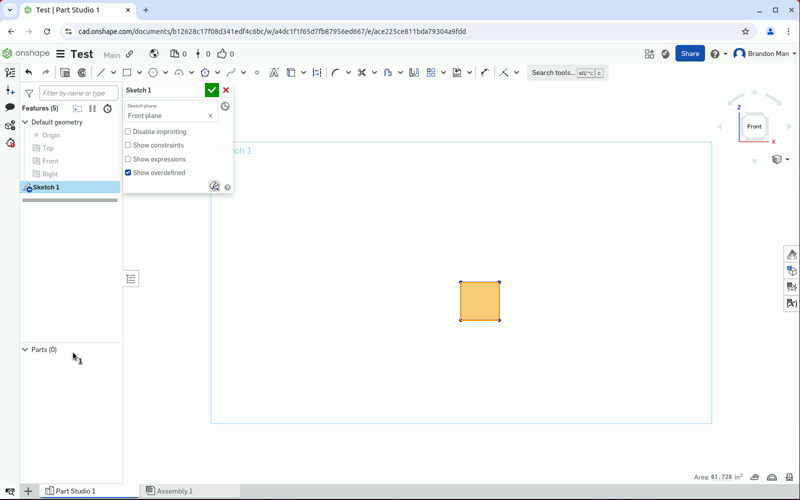
key(shift+y)
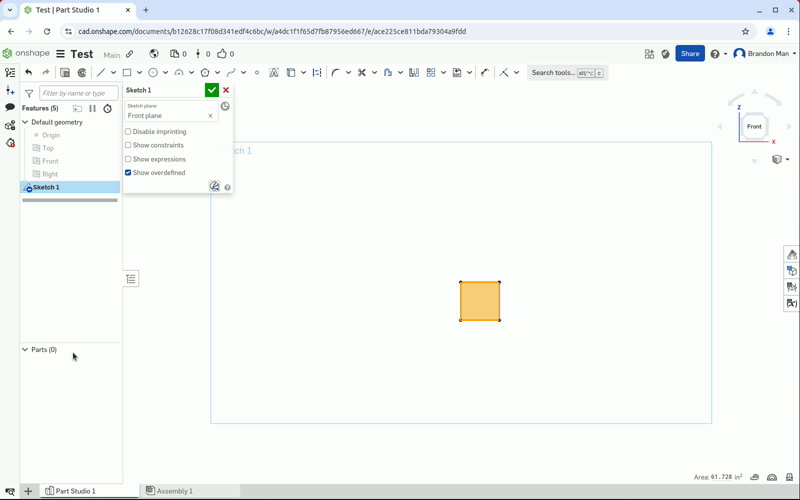
key(shift+e)
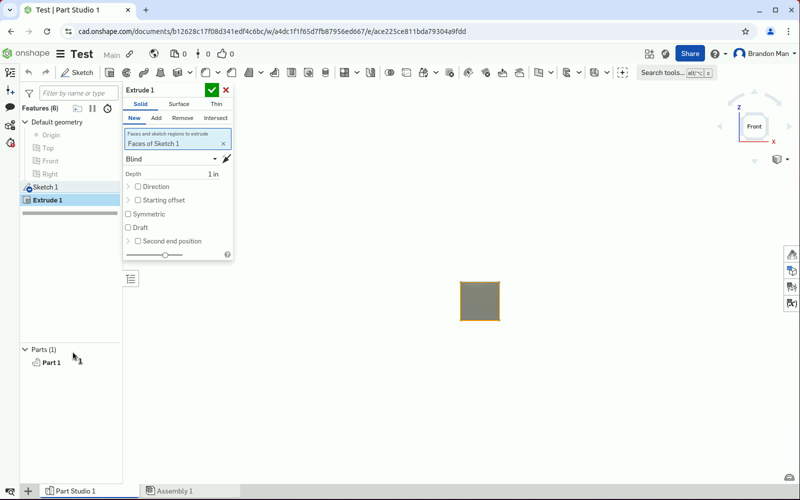
mouse_move(143, 106)
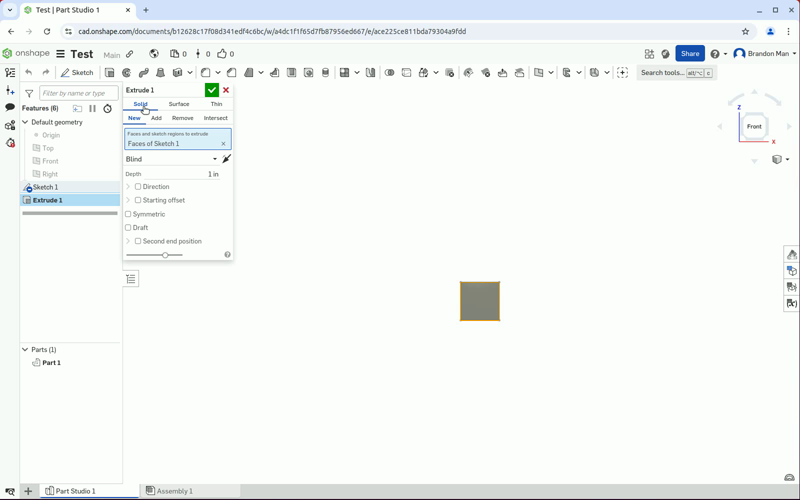
click(143, 106)
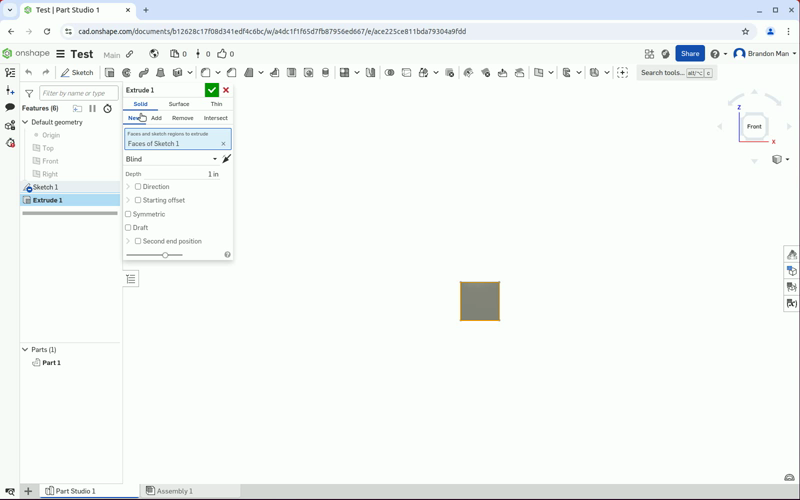
mouse_move(137, 120)
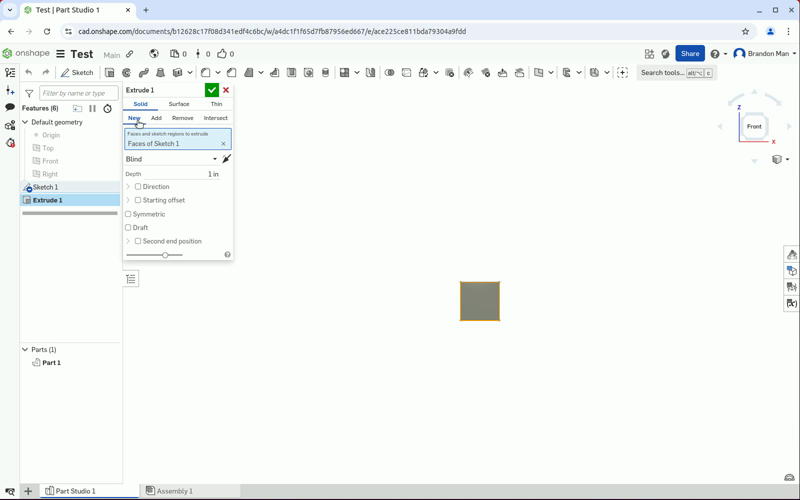
click(137, 120)
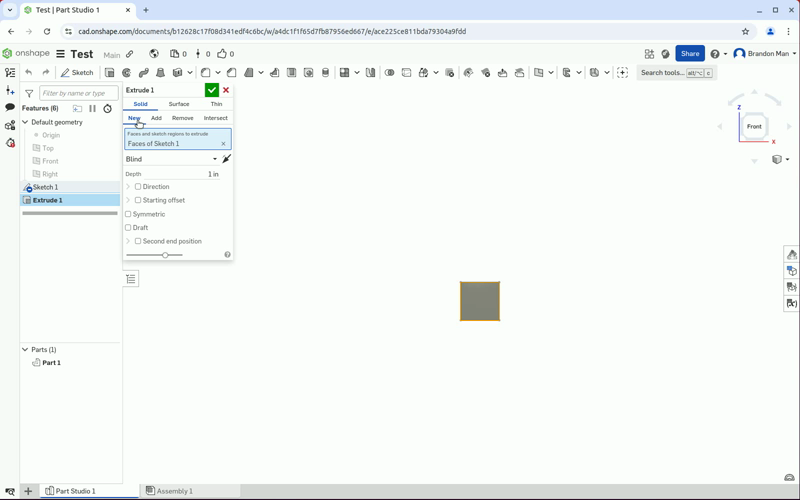
key(tab, 4)
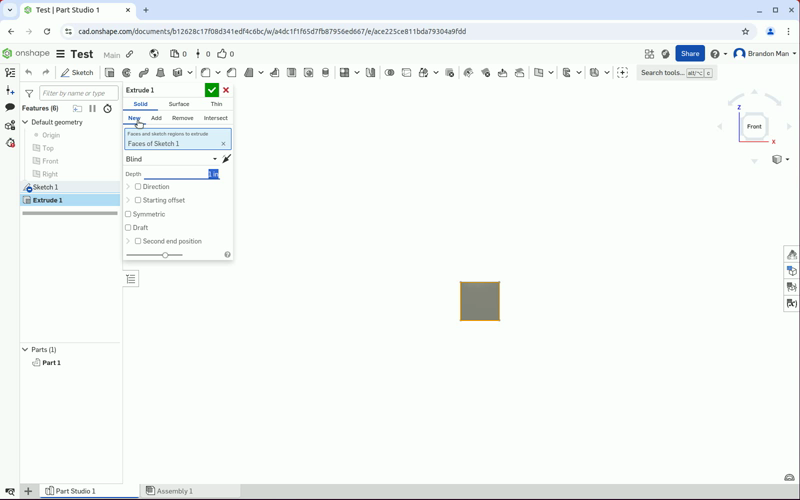
text(4.333)
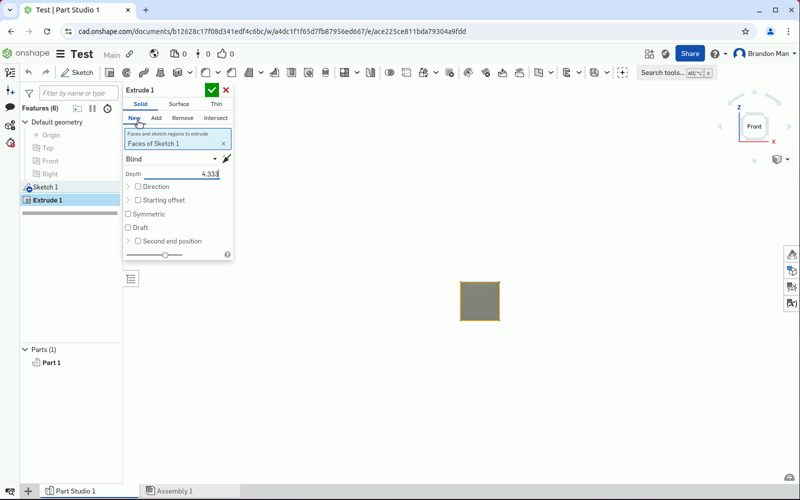
key(enter)
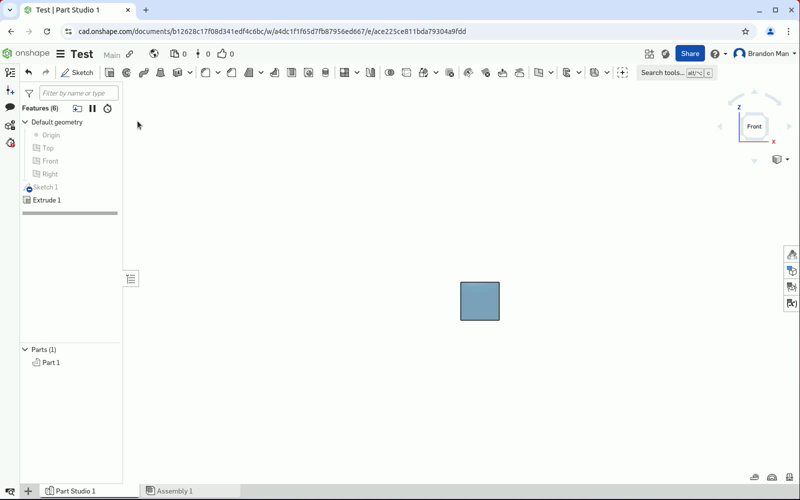
key(shift+h)
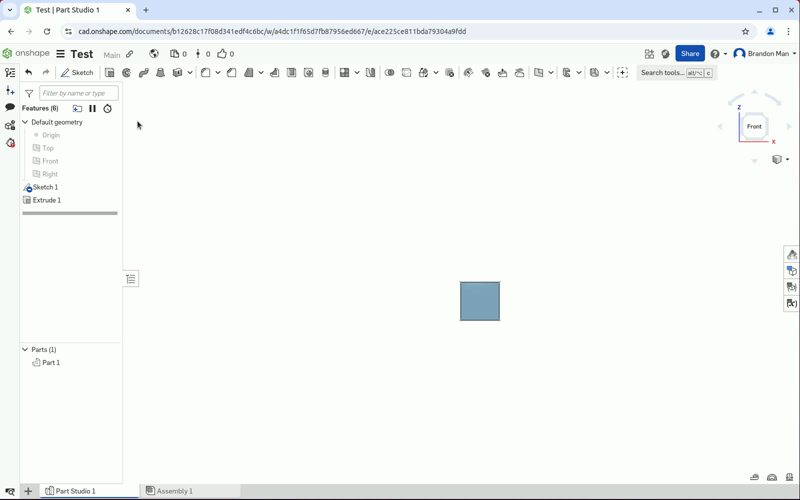
key(shift+h)
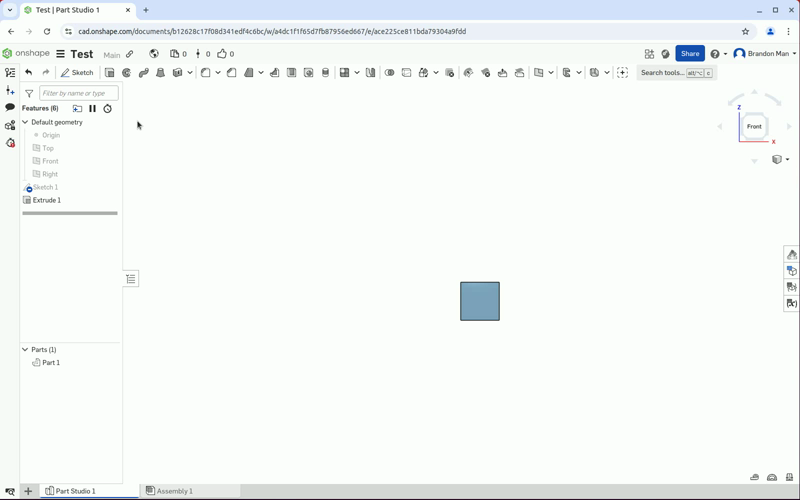
mouse_move(73, 189)
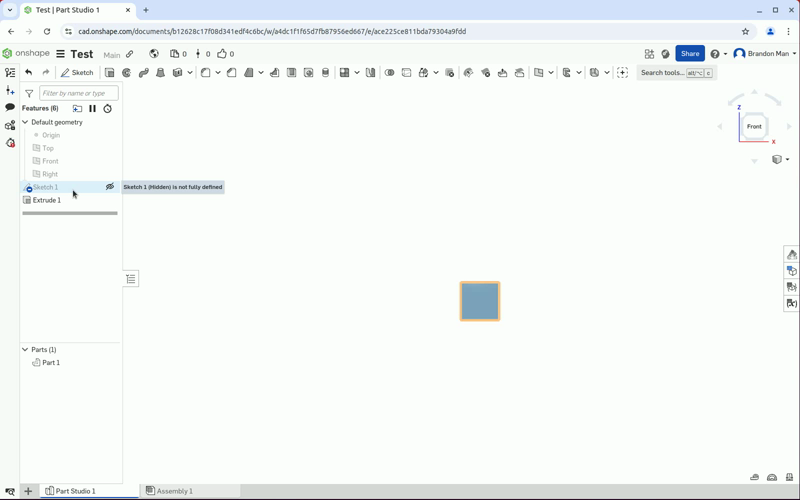
click(73, 189)
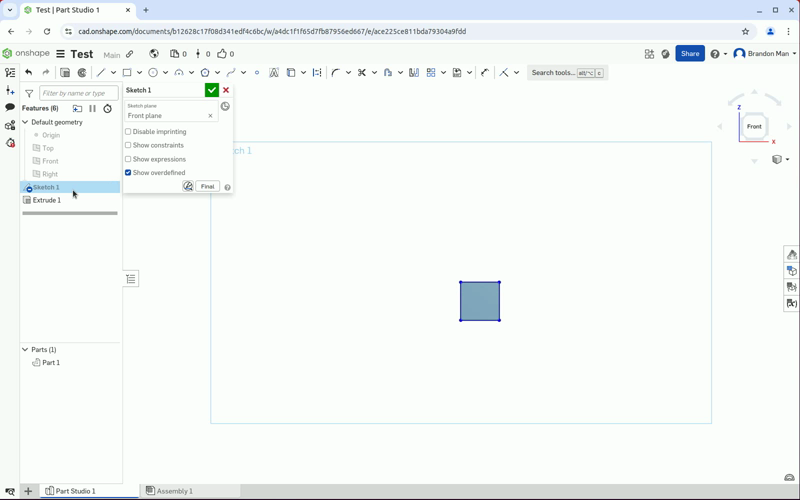
mouse_move(229, 92)
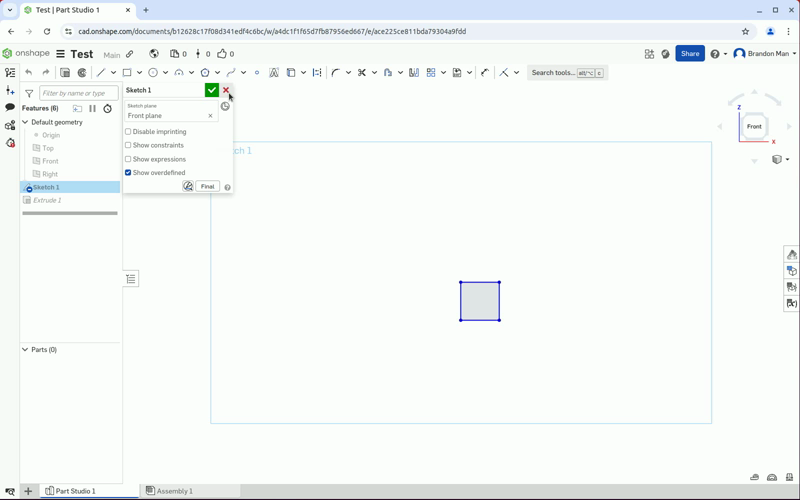
click(229, 92)
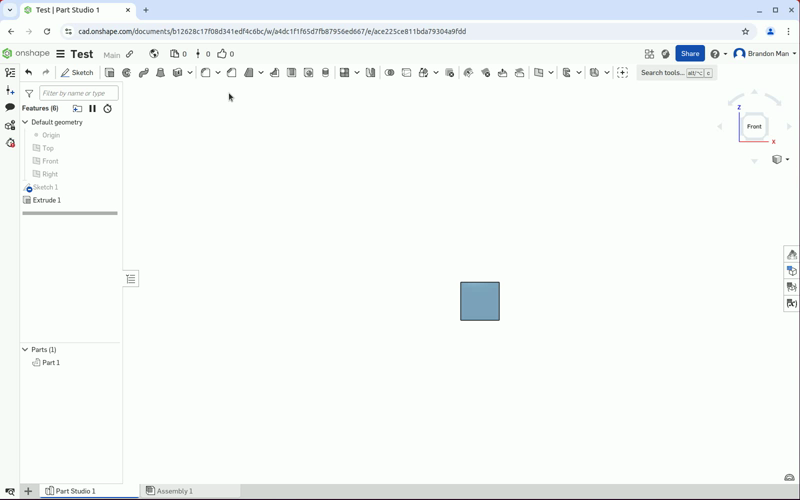
mouse_move(541, 75)
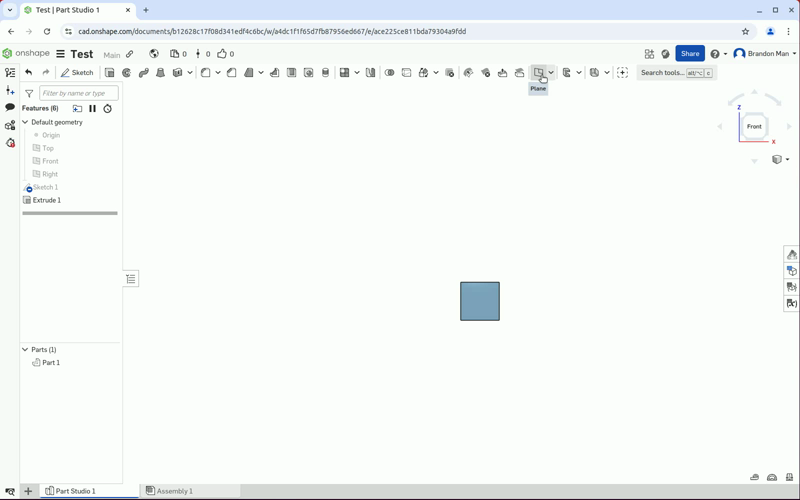
click(541, 75)
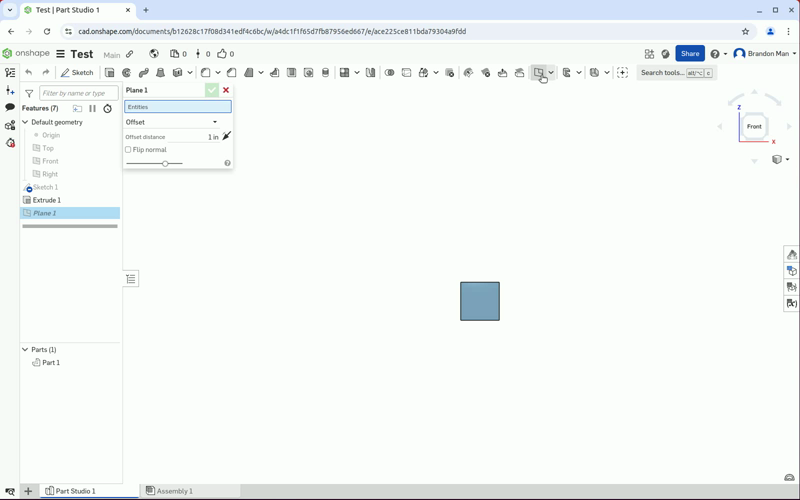
mouse_move(73, 163)
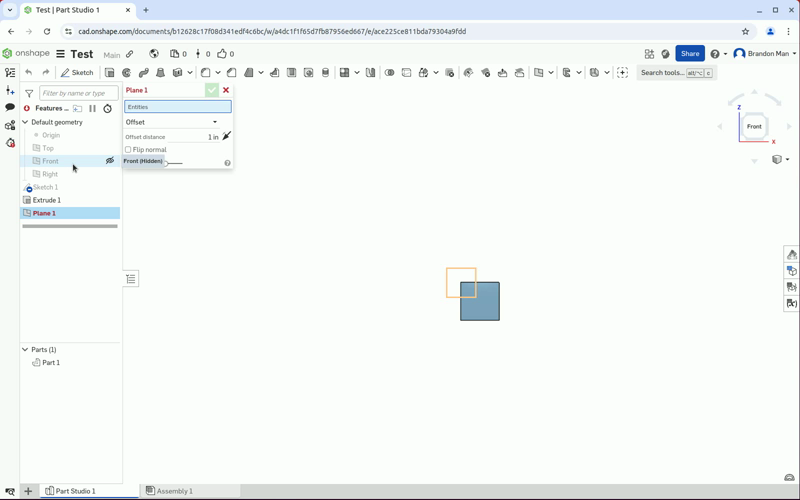
click(73, 163)
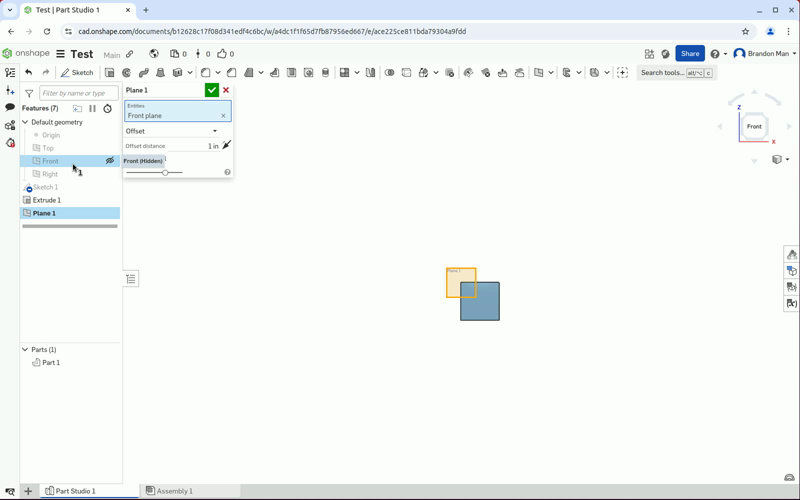
key(tab, 2)
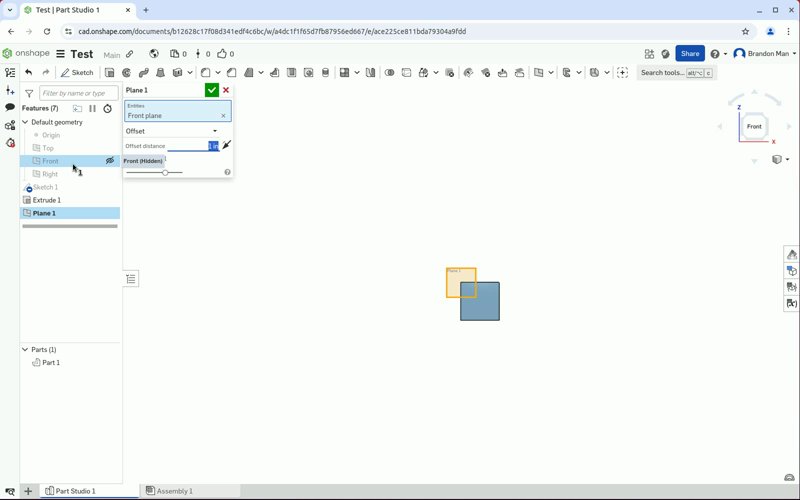
text(4.344)
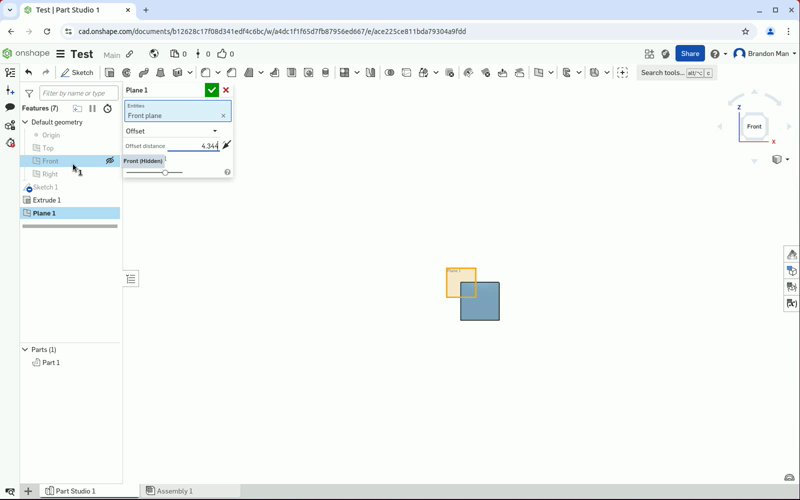
key(enter, 2)
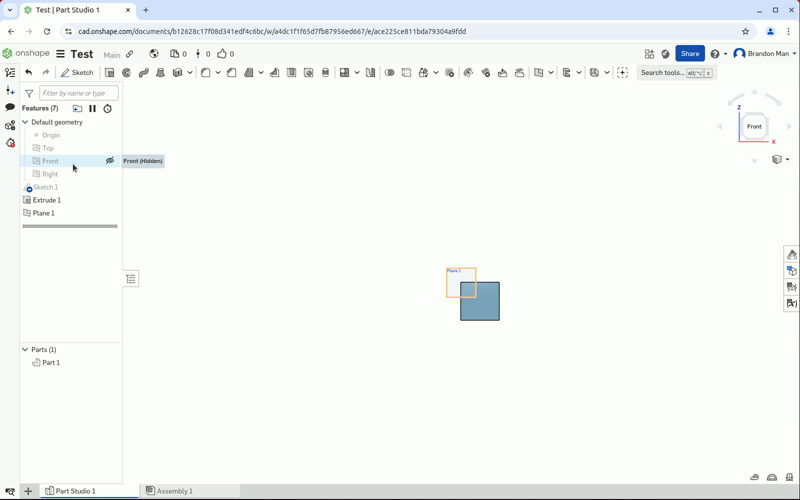
key(shift+s)
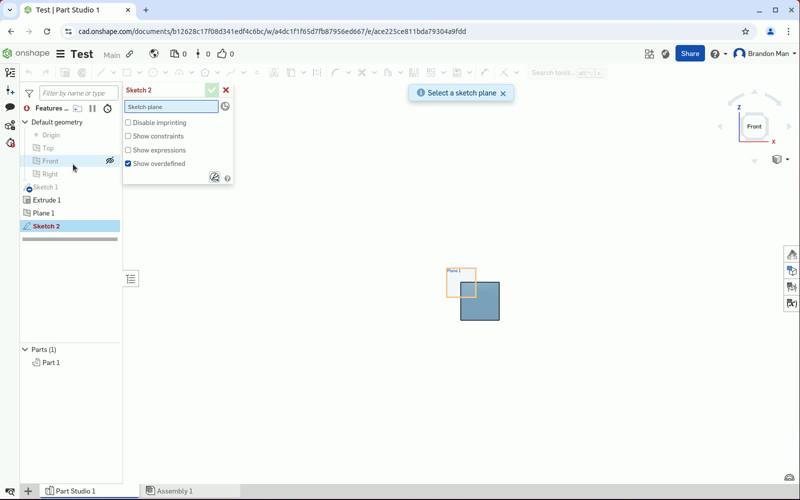
mouse_move(73, 215)
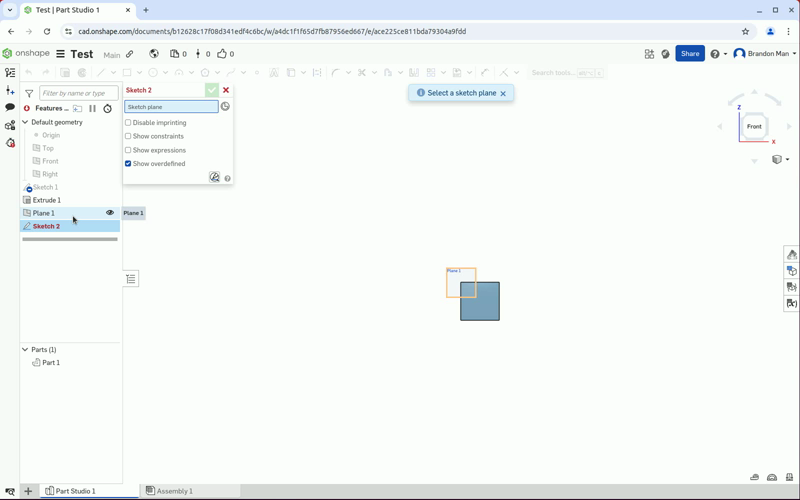
click(73, 215)
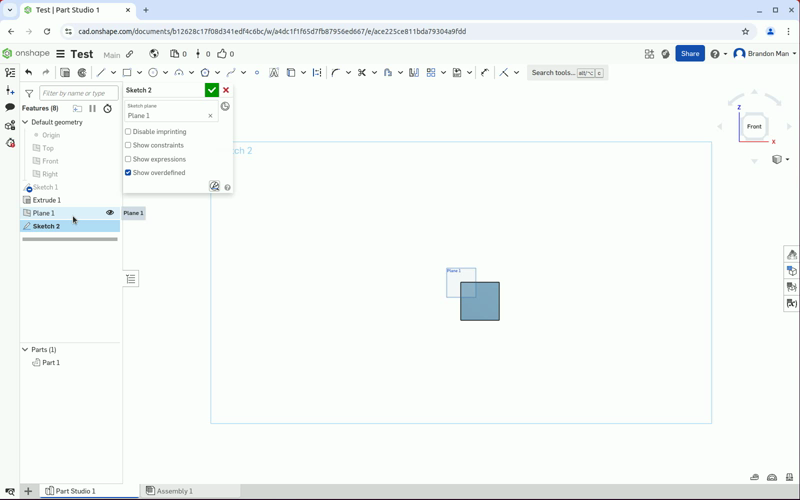
mouse_move(73, 352)
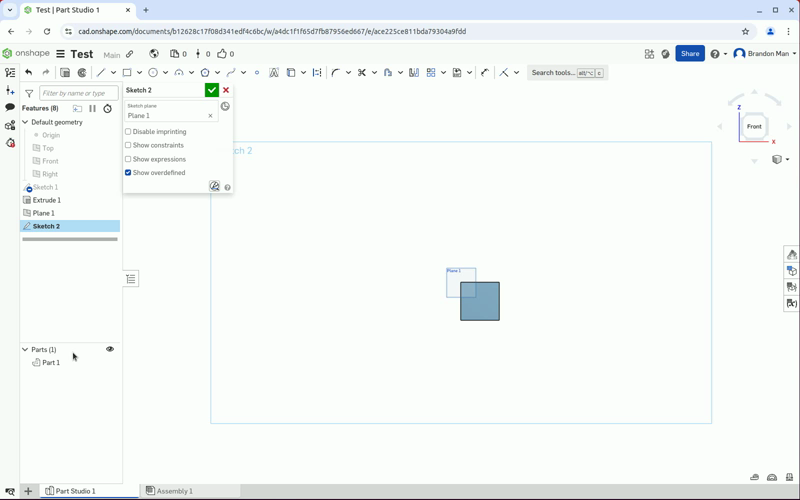
key(y)
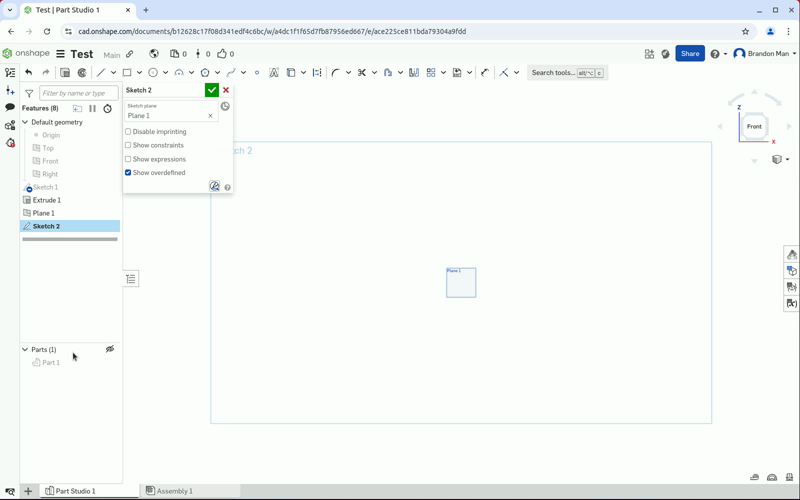
key(l)
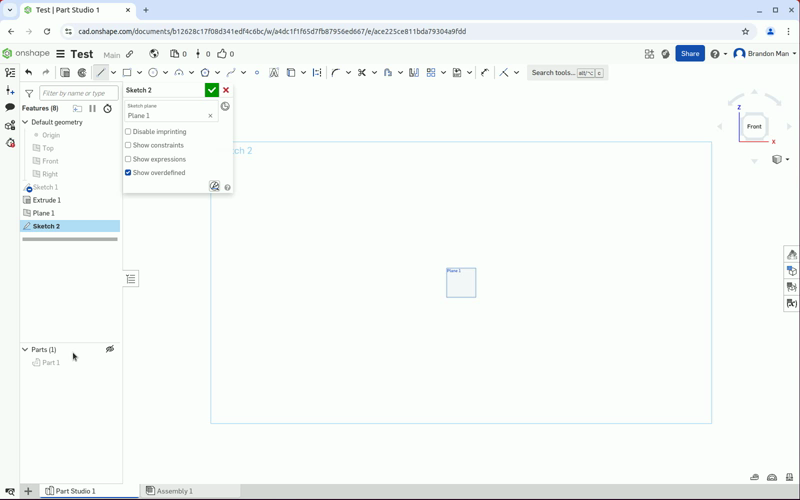
key_down(shift)
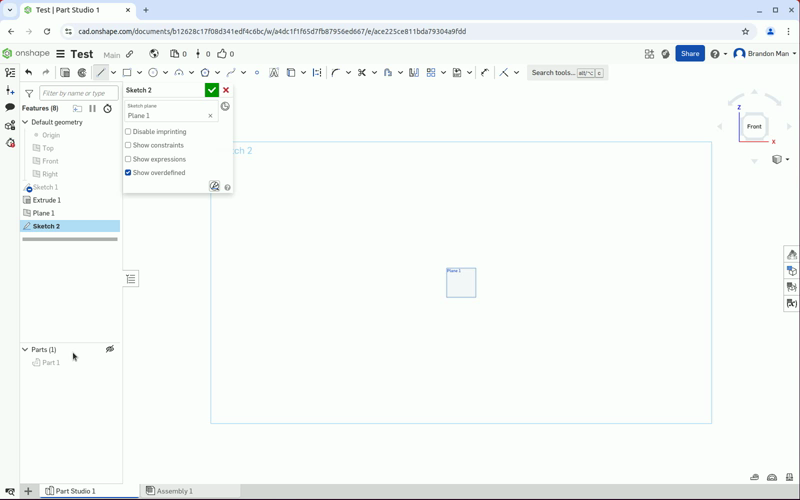
mouse_move(476, 282)
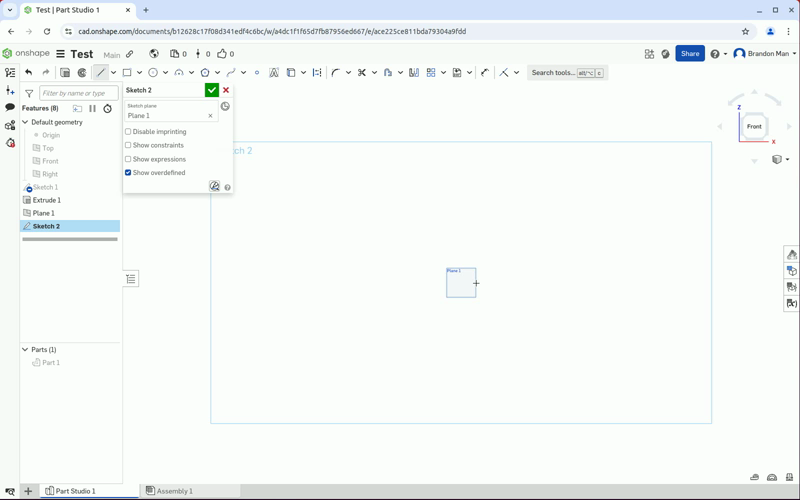
click(476, 282)
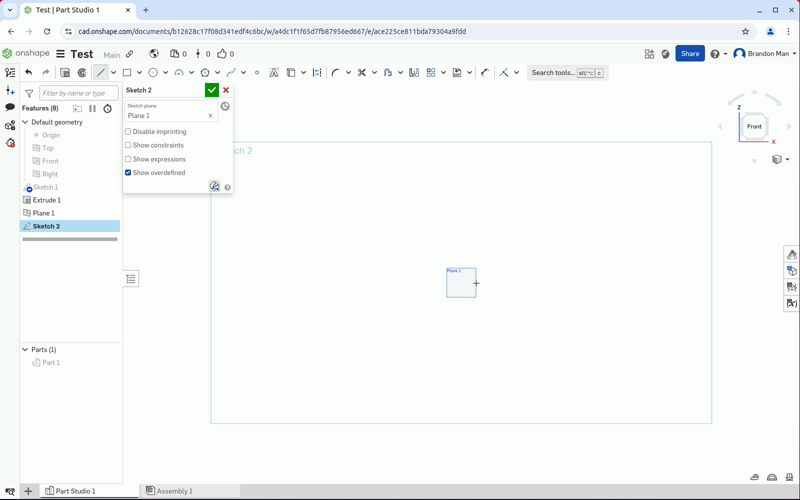
key_up(shift)
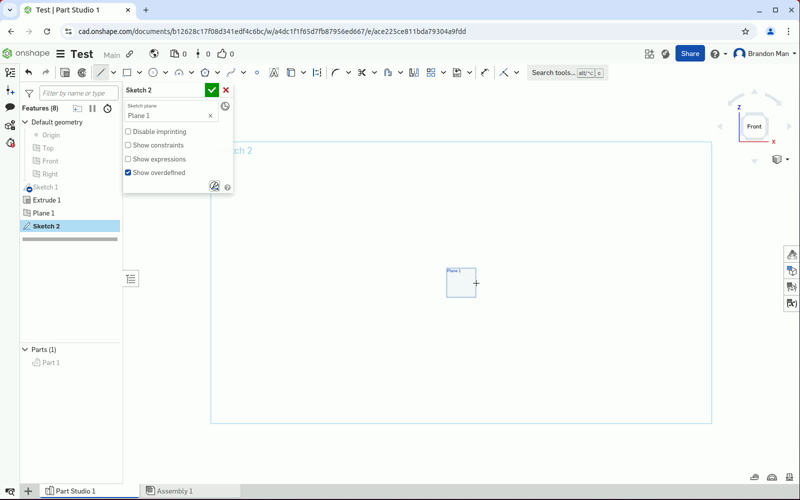
key_down(shift)
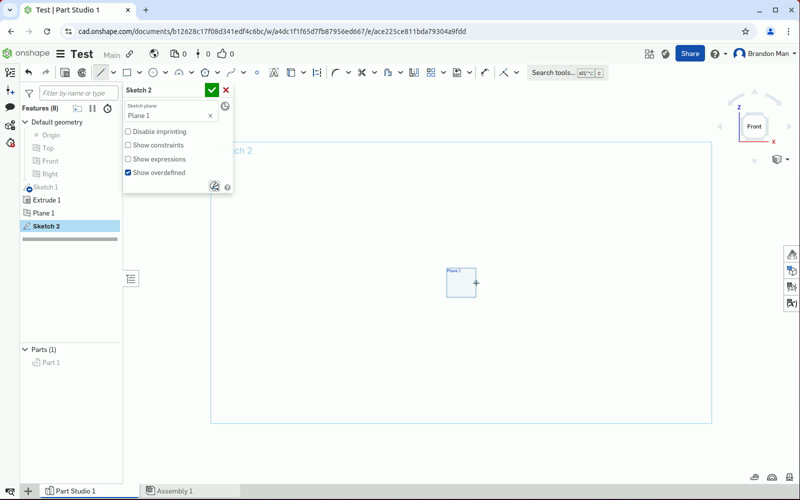
mouse_move(506, 282)
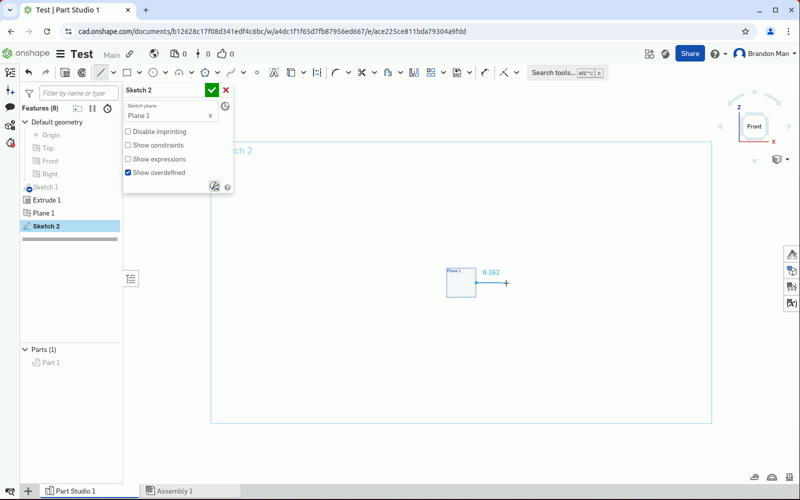
mouse_move(498, 282)
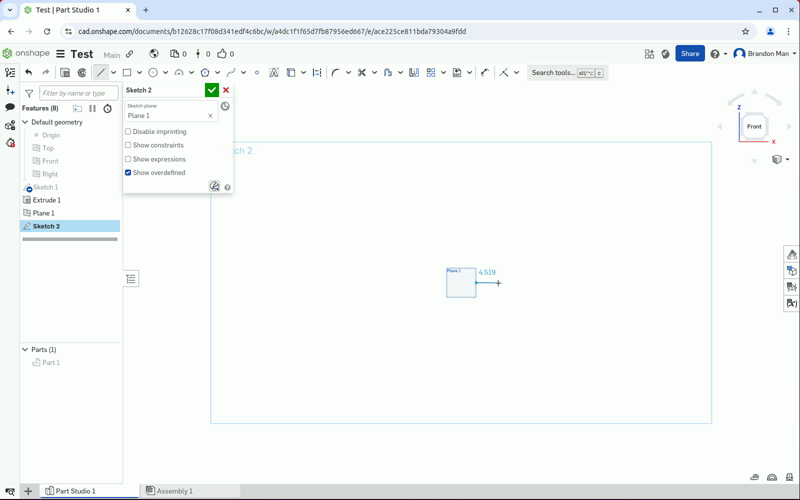
click(498, 282)
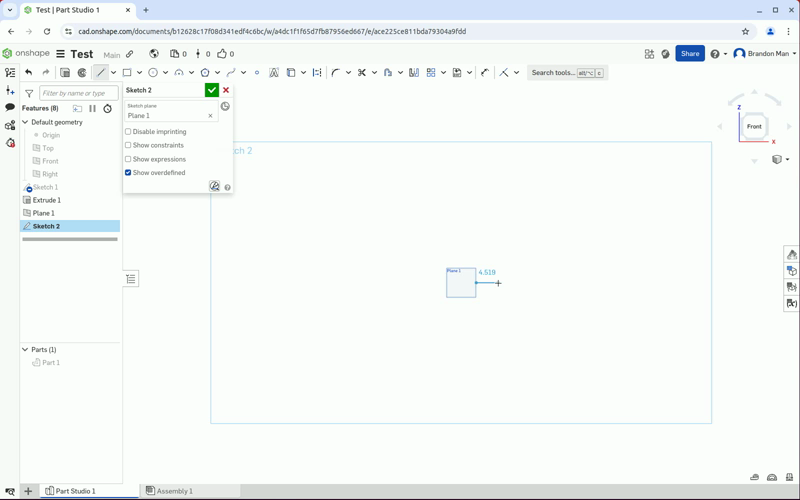
key_up(shift)
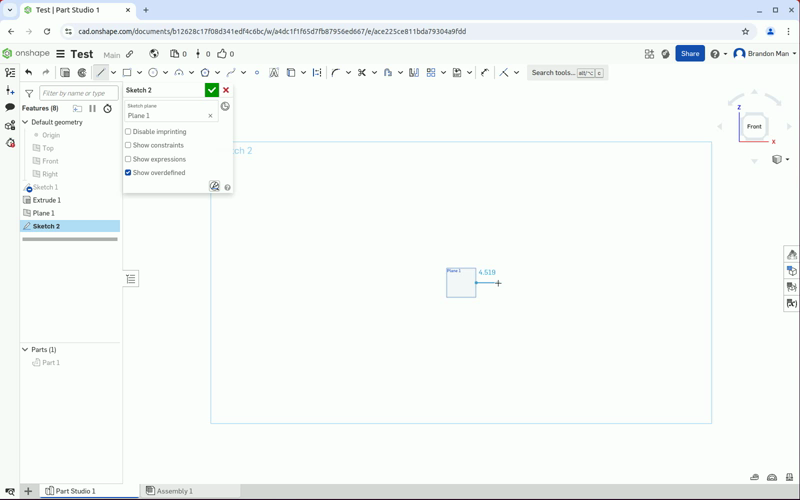
key_down(shift)
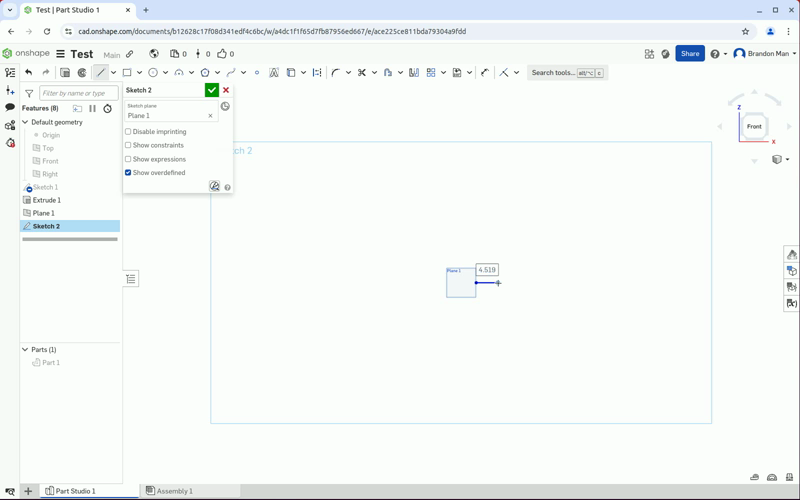
mouse_move(528, 282)
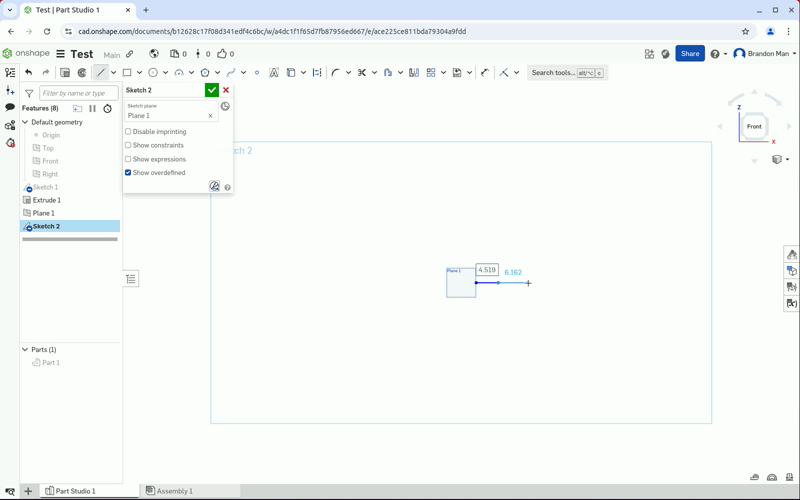
mouse_move(498, 295)
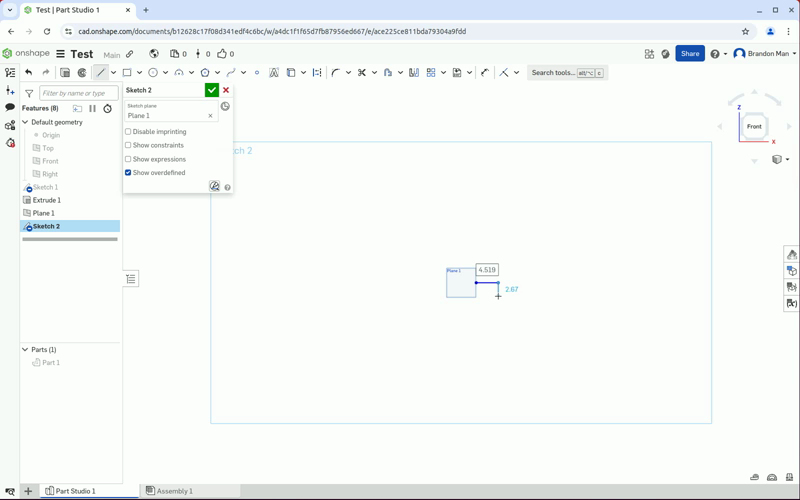
click(498, 295)
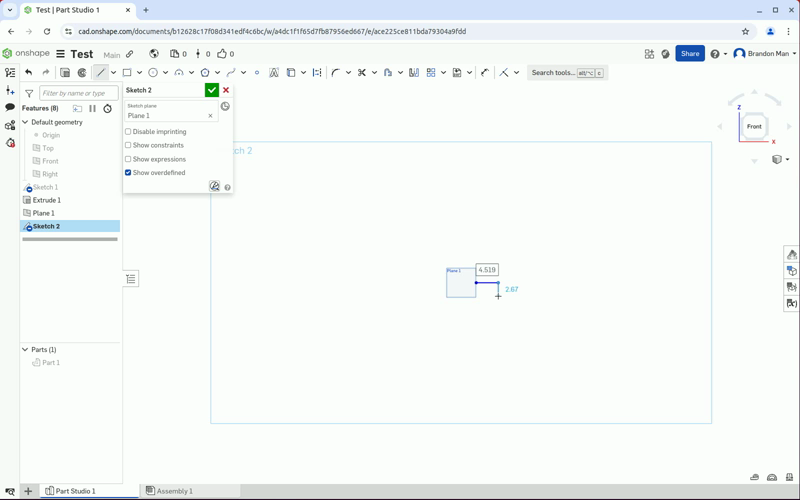
key_up(shift)
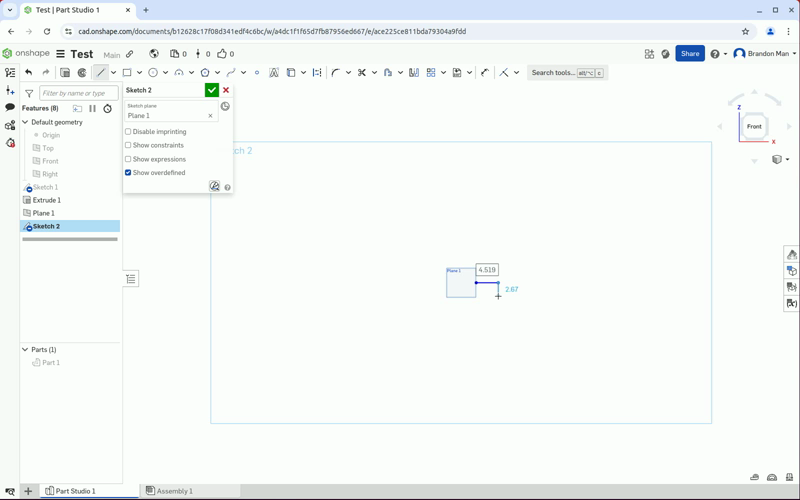
key_down(shift)
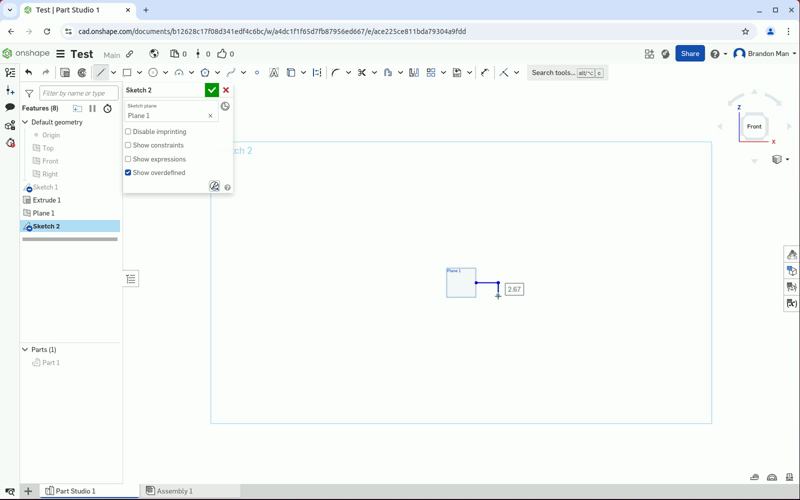
mouse_move(528, 295)
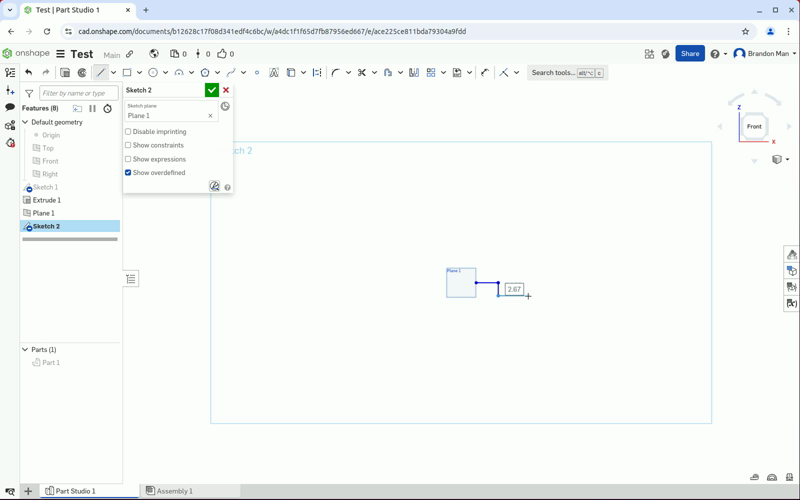
mouse_move(525, 295)
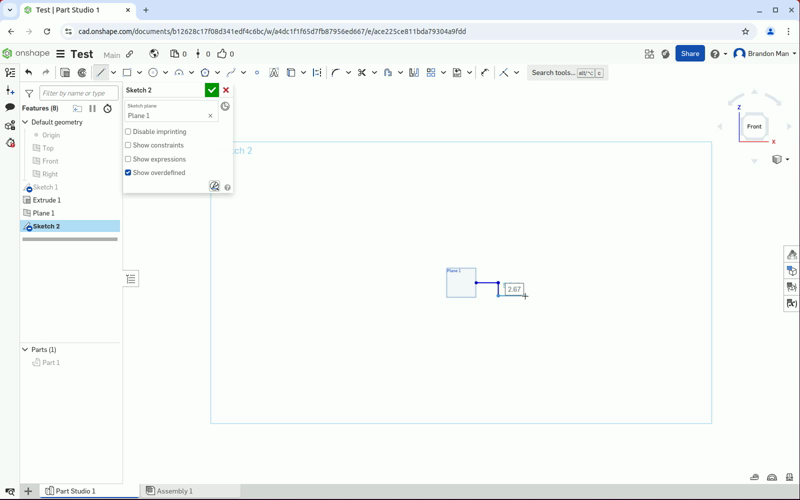
click(525, 295)
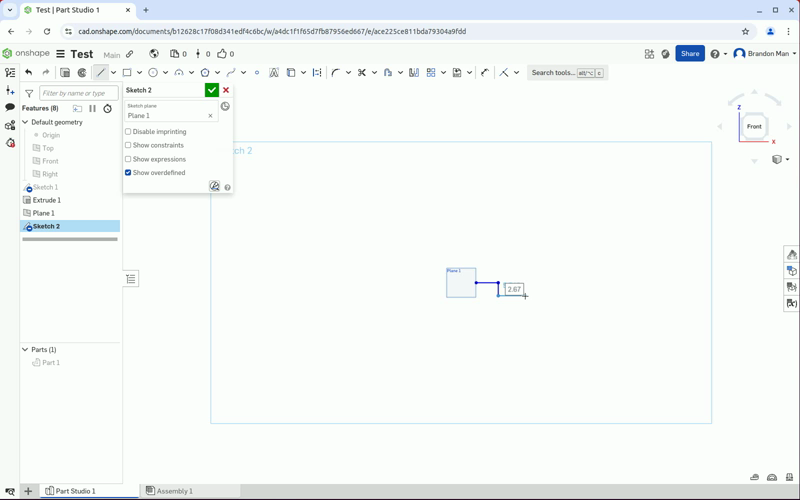
key_up(shift)
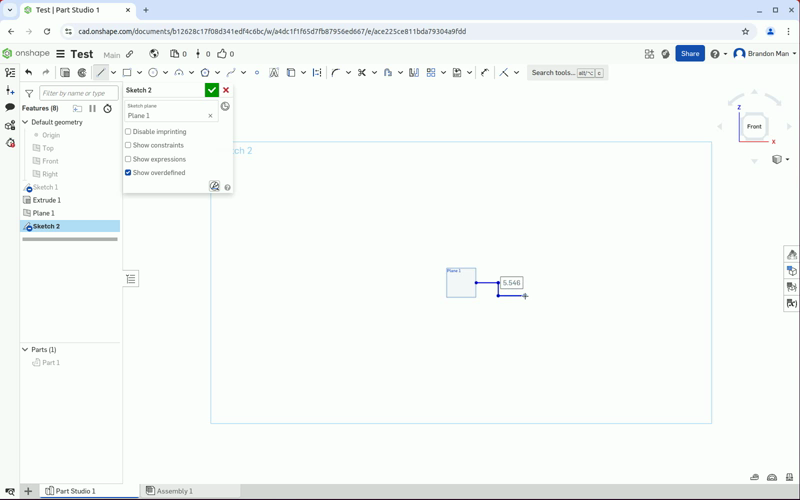
key_down(shift)
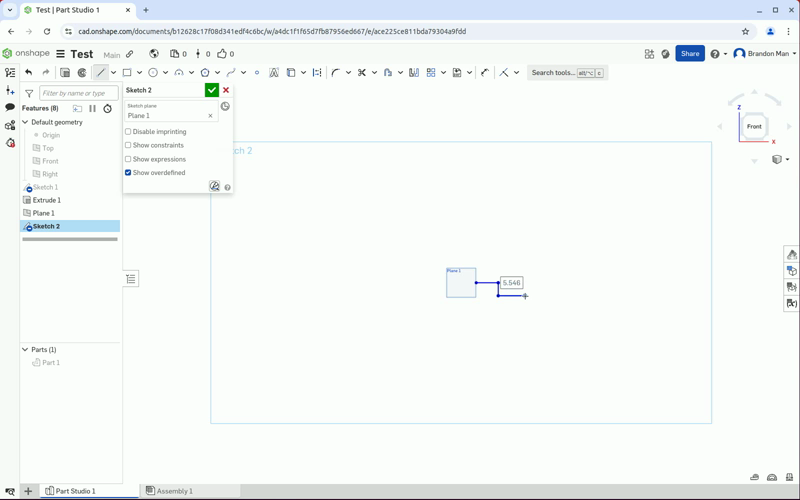
mouse_move(525, 210)
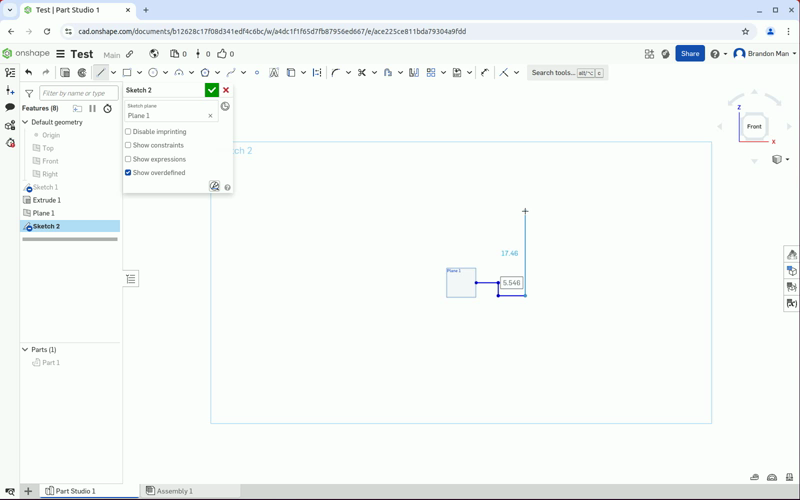
click(525, 210)
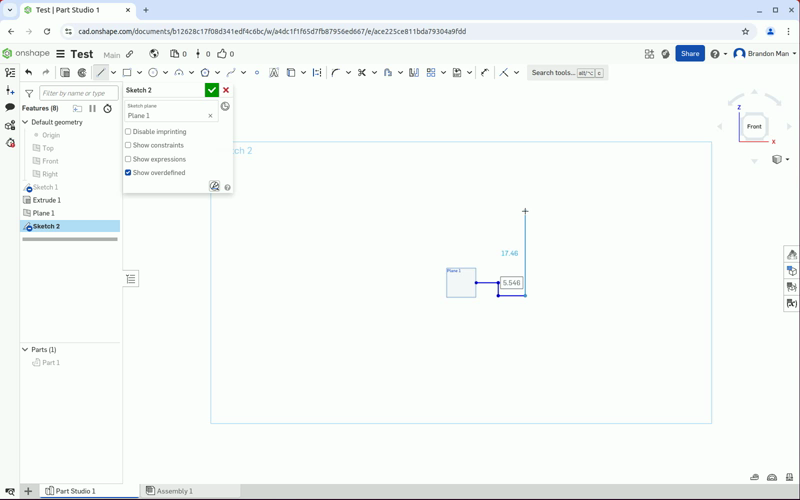
key_up(shift)
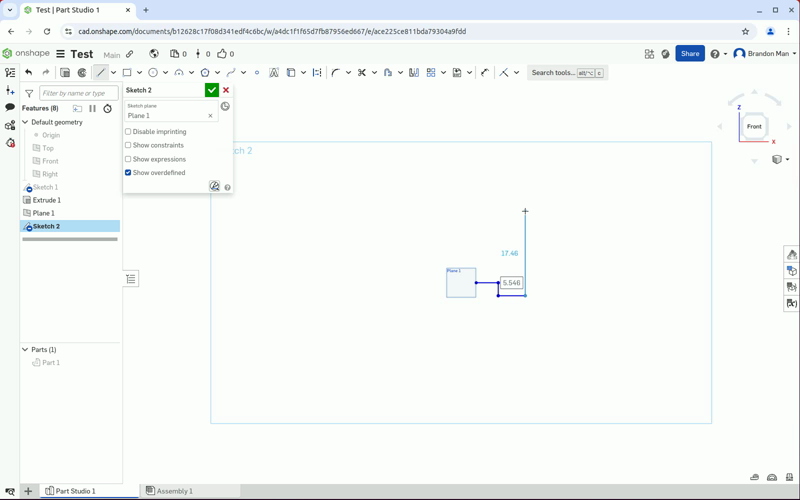
key_down(shift)
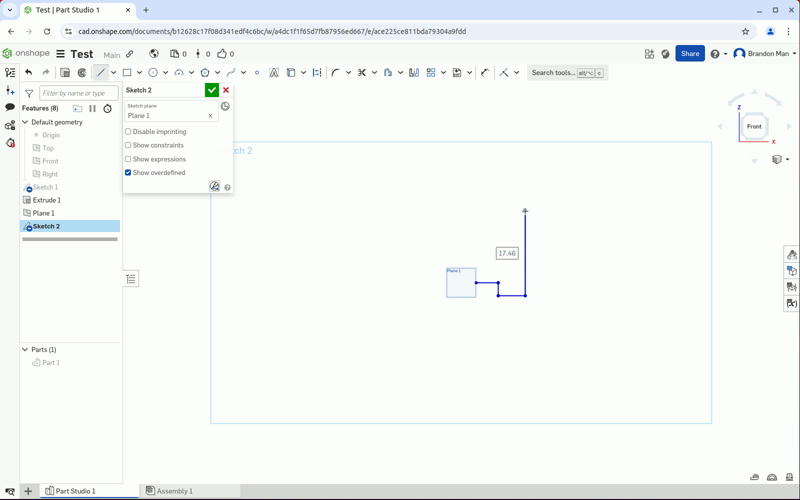
mouse_move(555, 210)
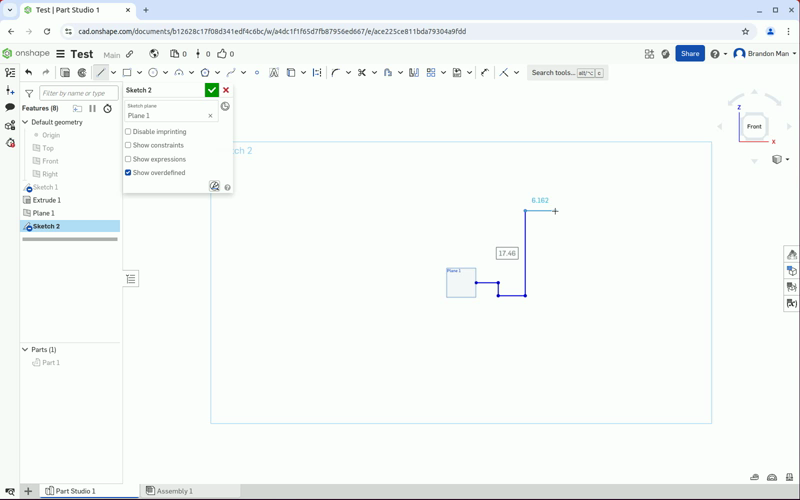
mouse_move(476, 210)
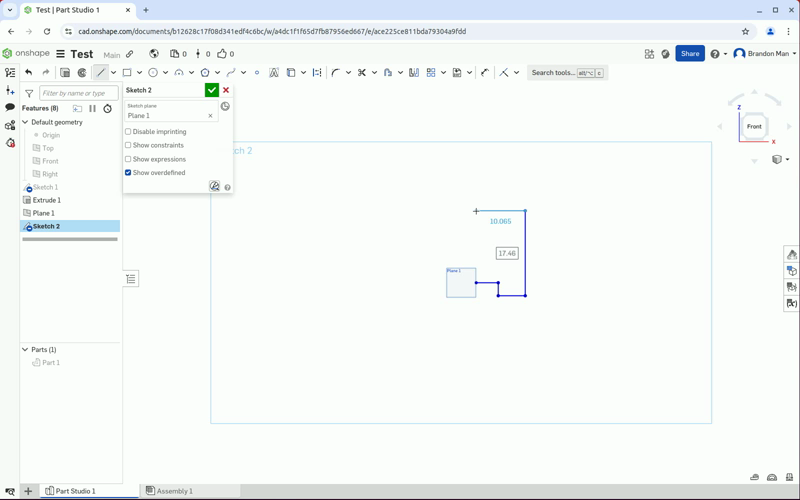
click(476, 210)
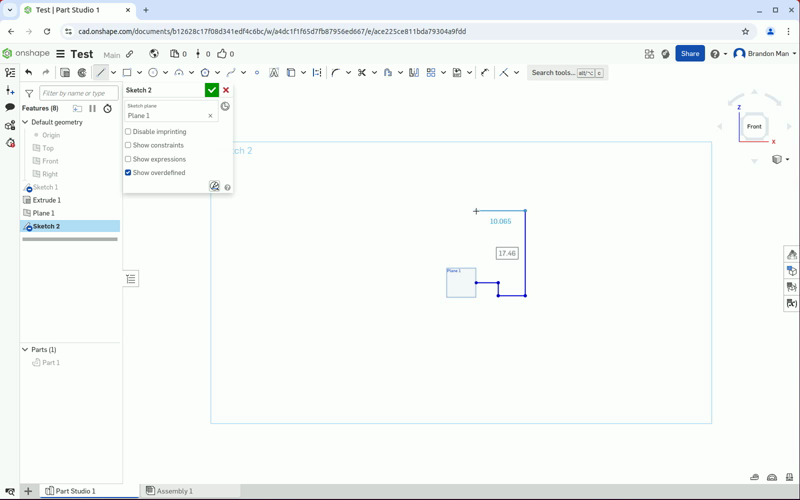
key_up(shift)
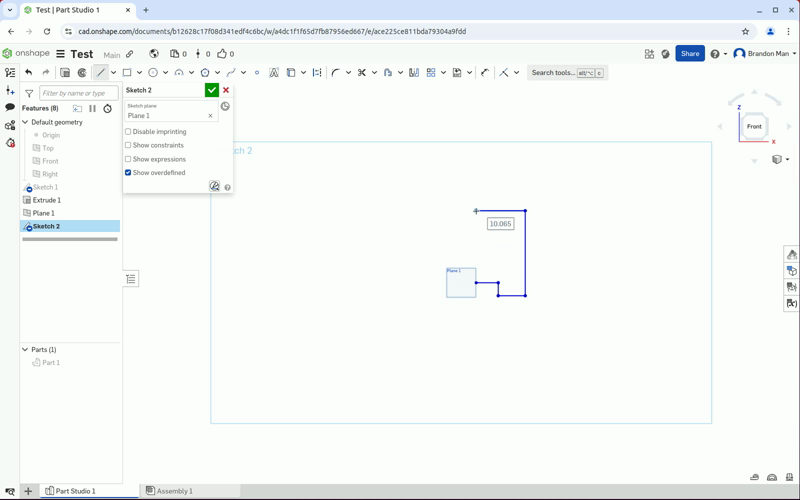
key_down(shift)
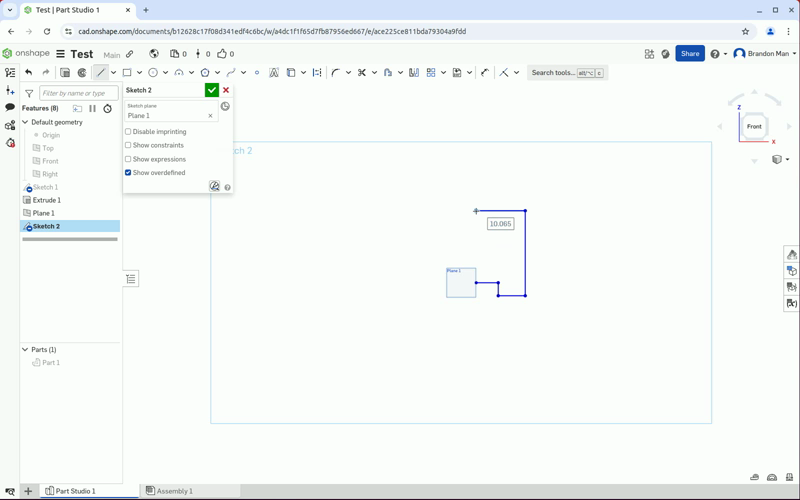
mouse_move(476, 282)
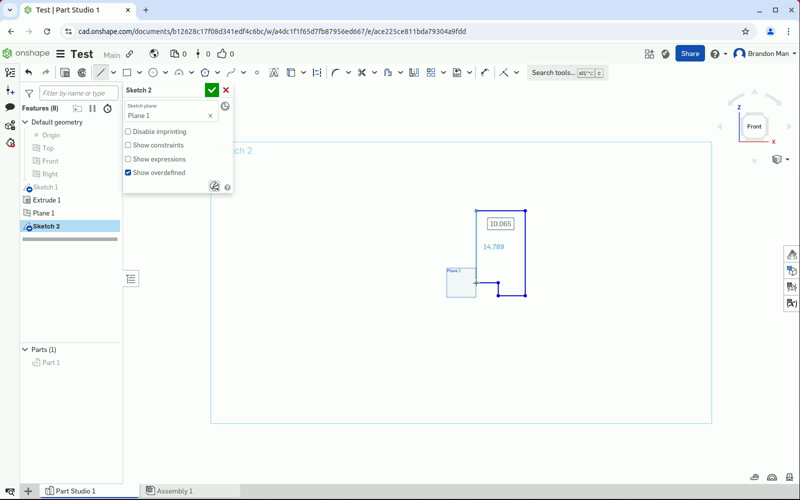
key_up(shift)
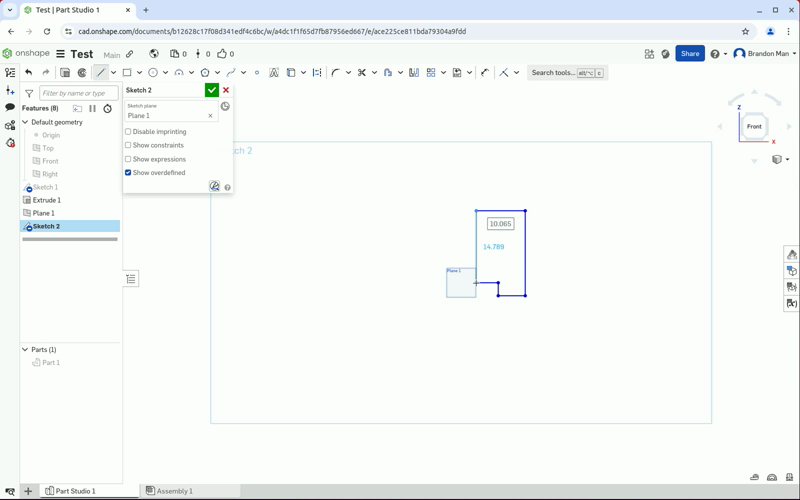
click(476, 282)
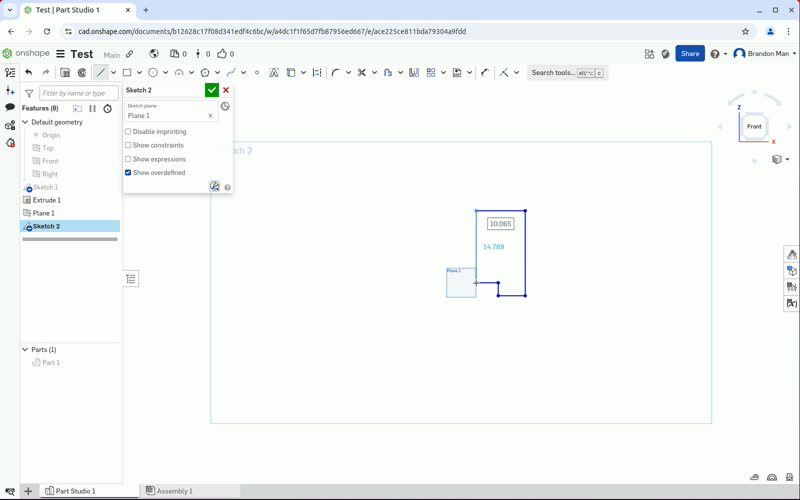
key(esc)
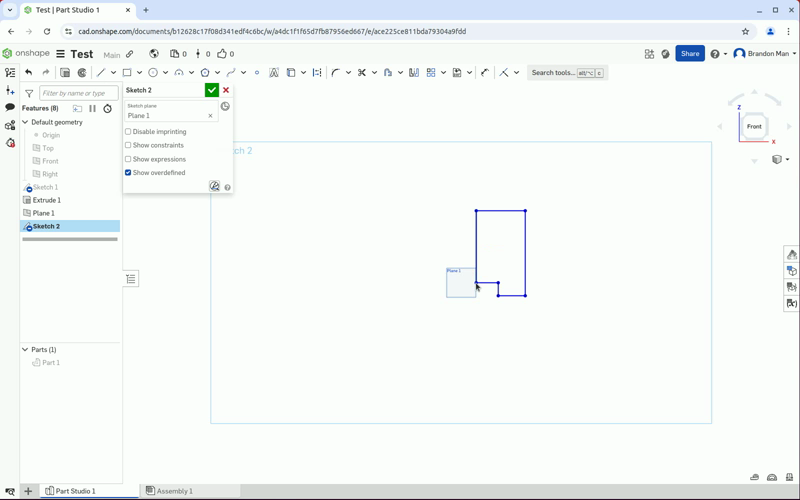
mouse_move(508, 249)
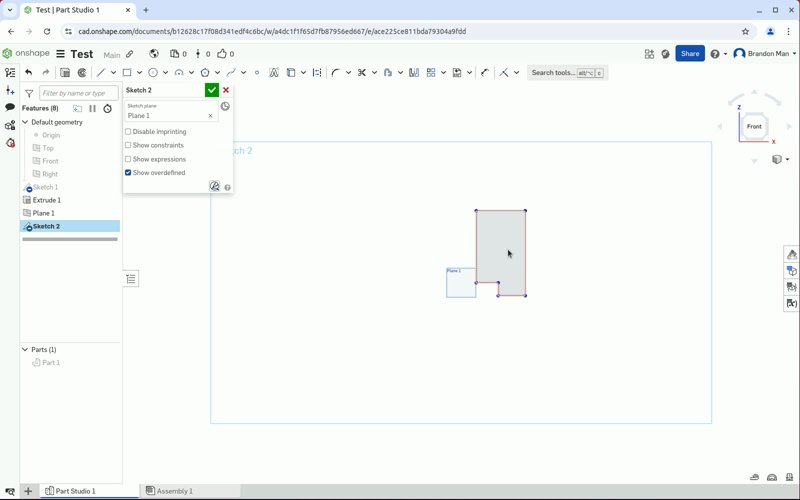
click(508, 249)
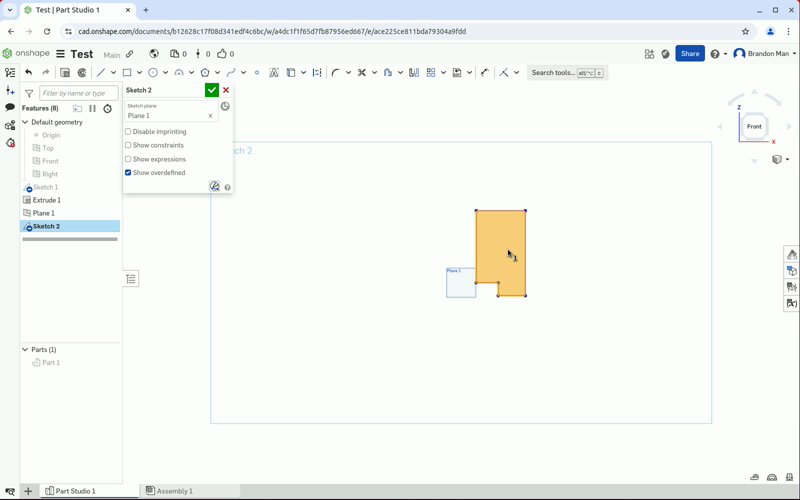
mouse_move(73, 352)
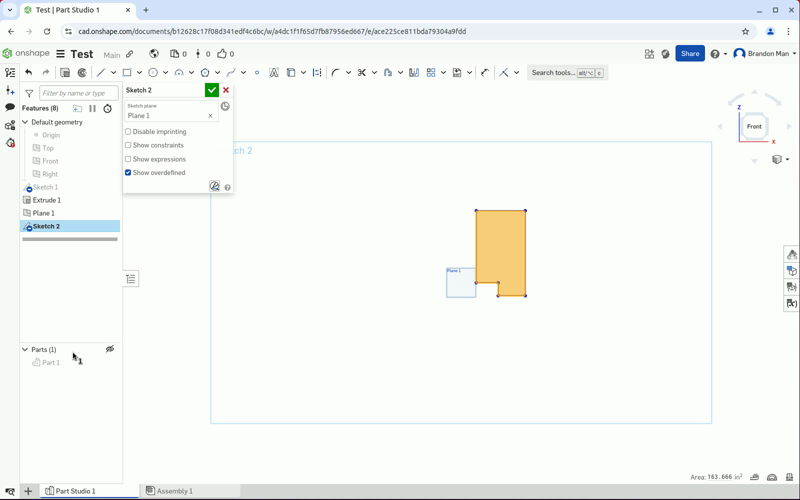
key(shift+y)
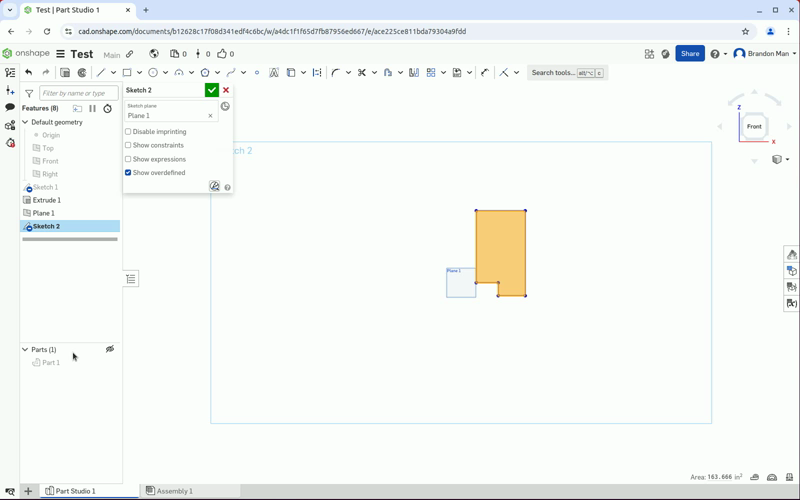
key(shift+e)
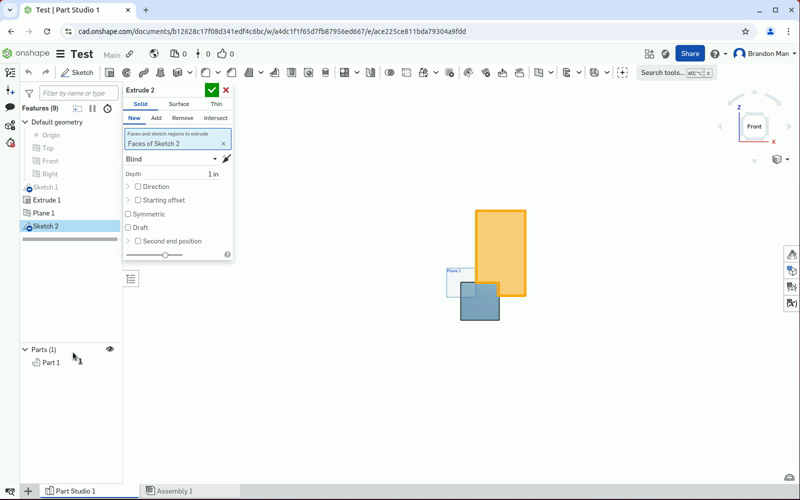
mouse_move(143, 106)
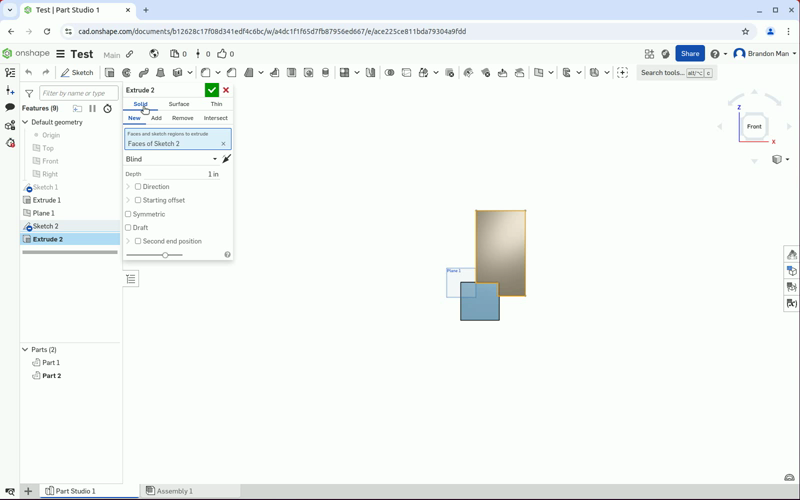
click(143, 106)
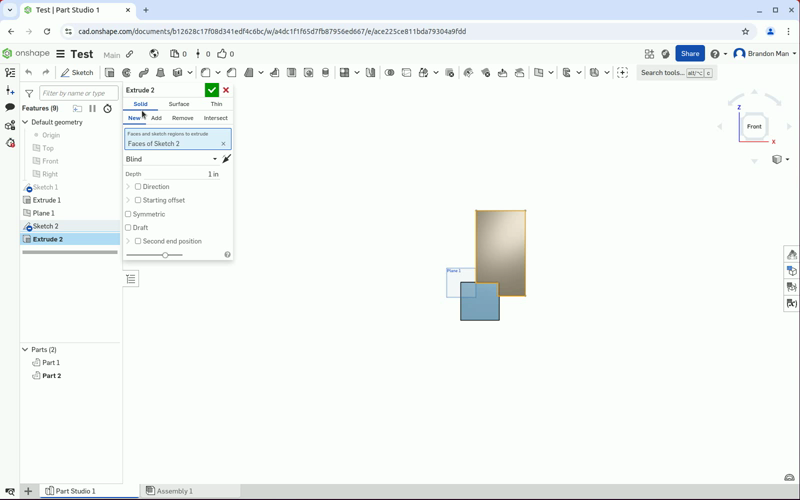
mouse_move(137, 120)
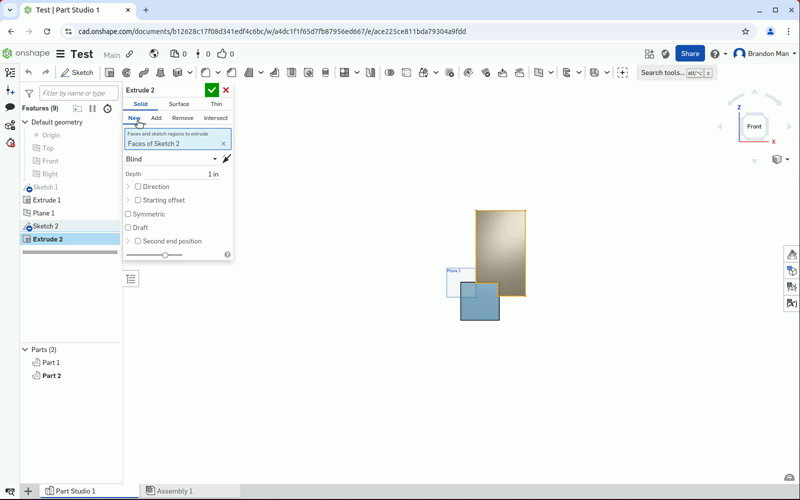
click(137, 120)
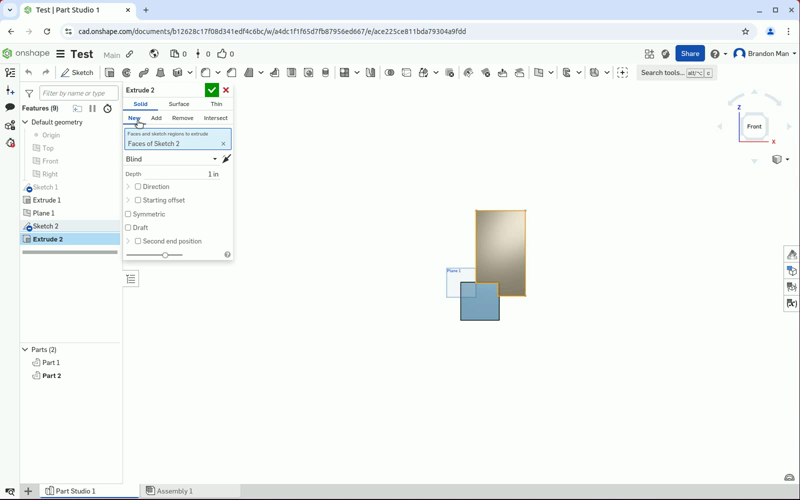
key(tab, 4)
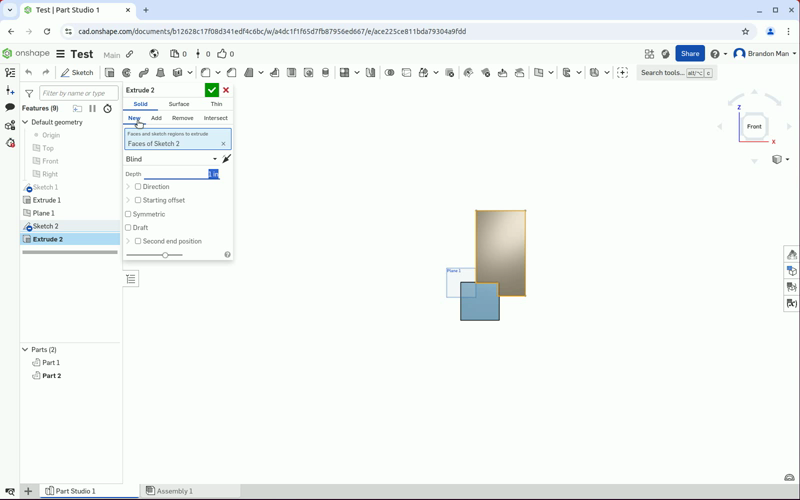
text(18.775)
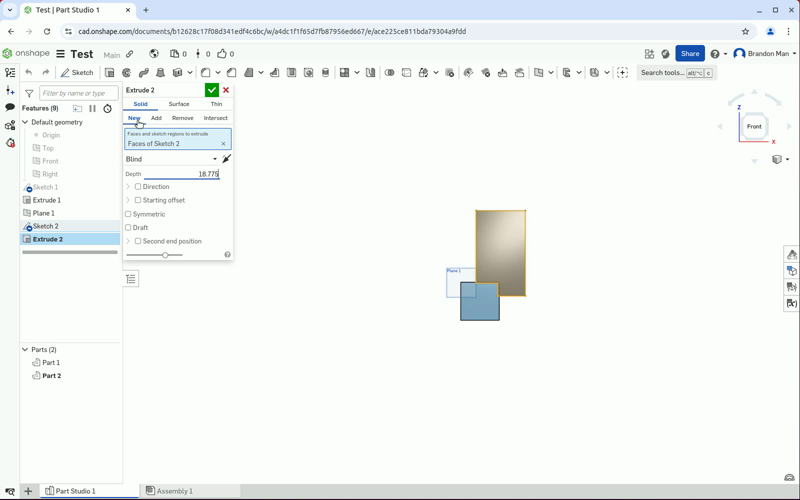
key(enter)
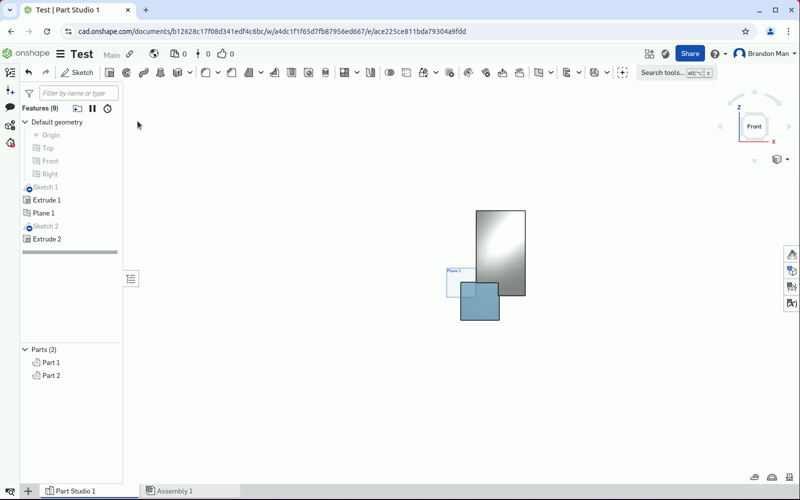
key(shift+h)
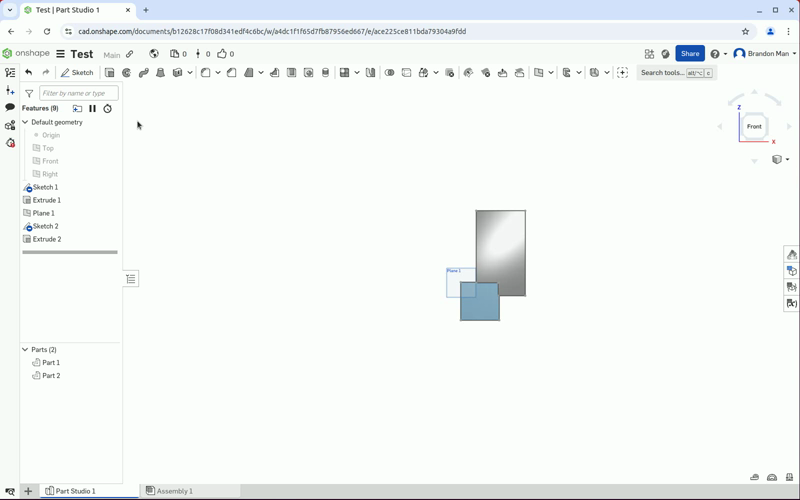
key(shift+h)
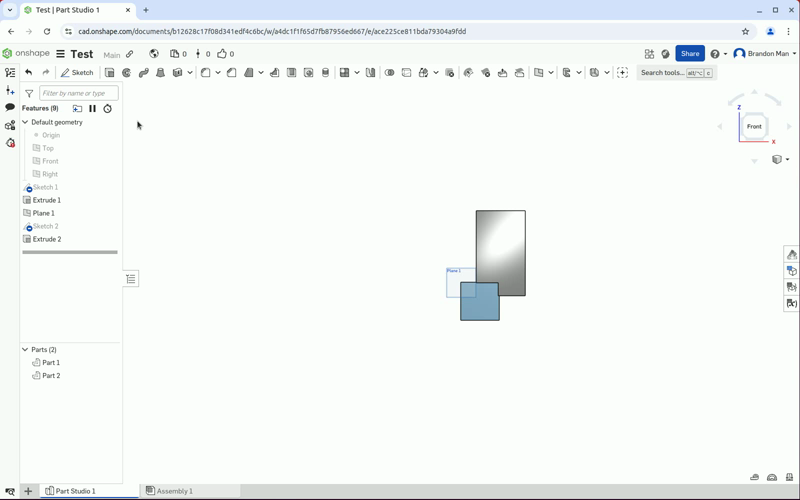
mouse_move(73, 189)
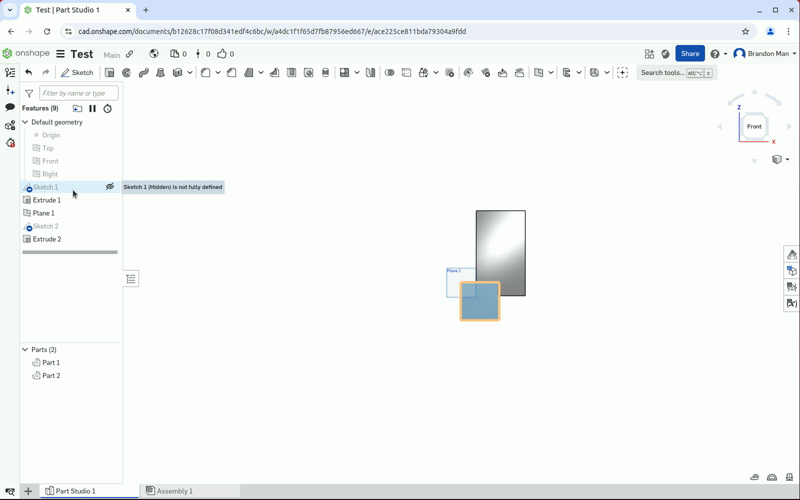
click(73, 189)
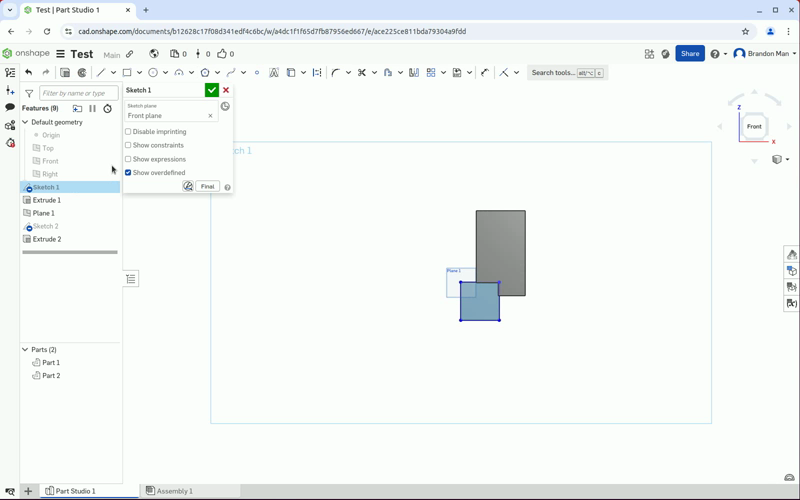
mouse_move(229, 92)
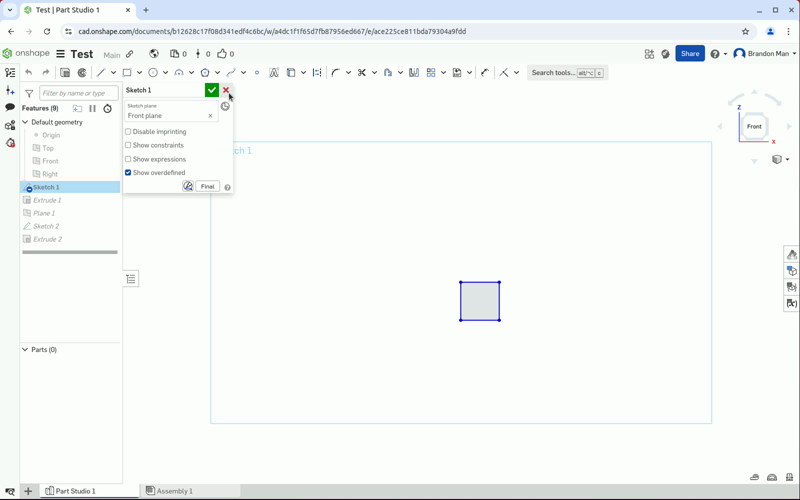
click(229, 92)
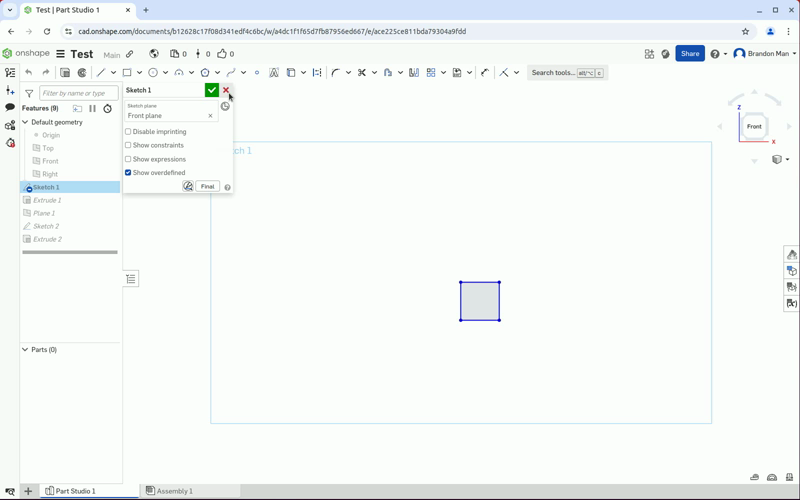
key(shift+s)
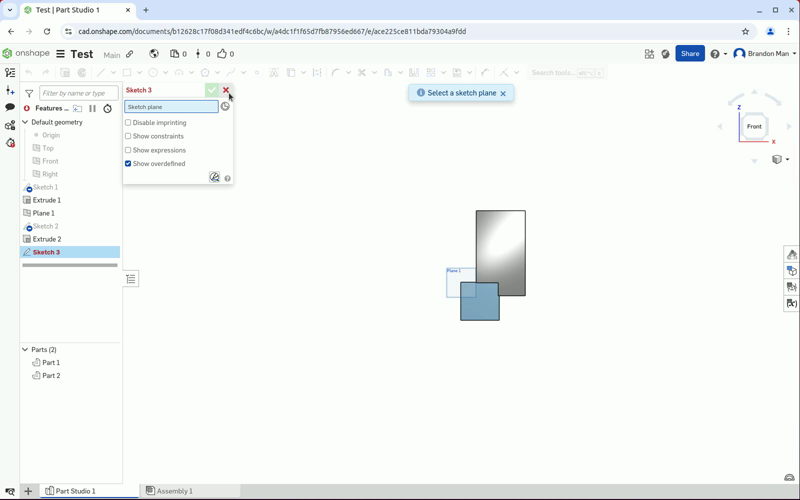
mouse_move(73, 215)
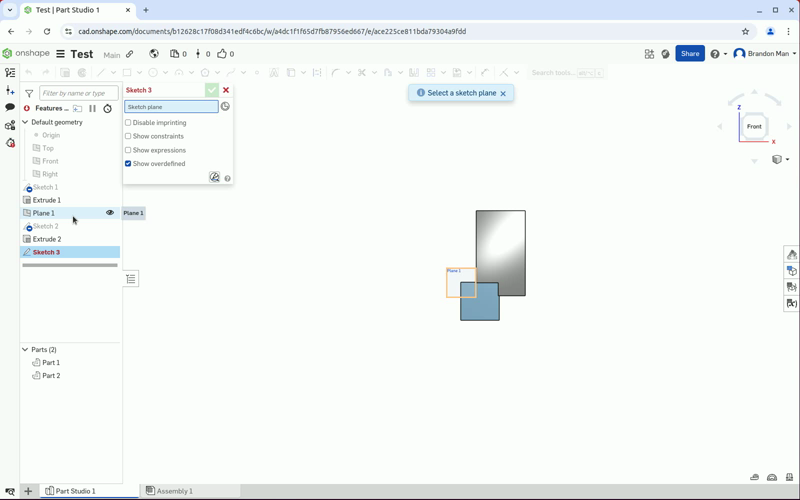
click(73, 215)
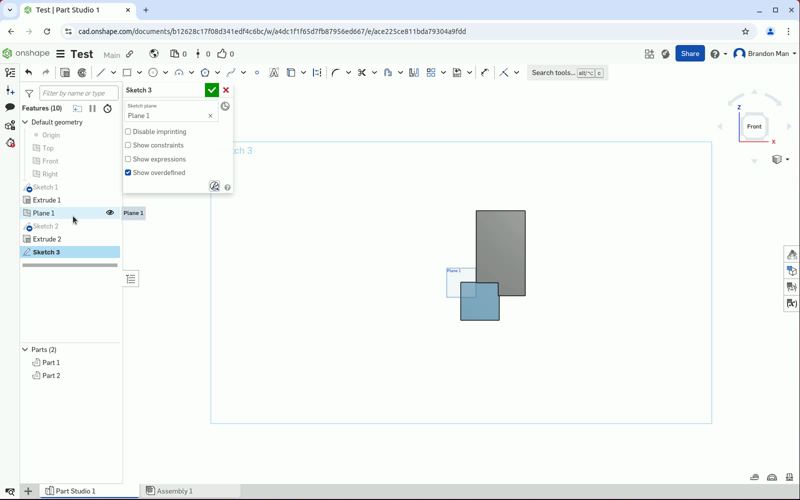
mouse_move(73, 352)
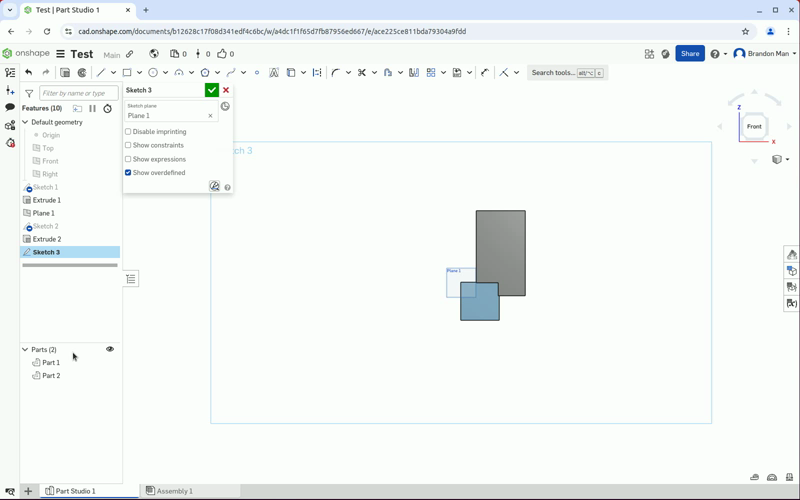
key(y)
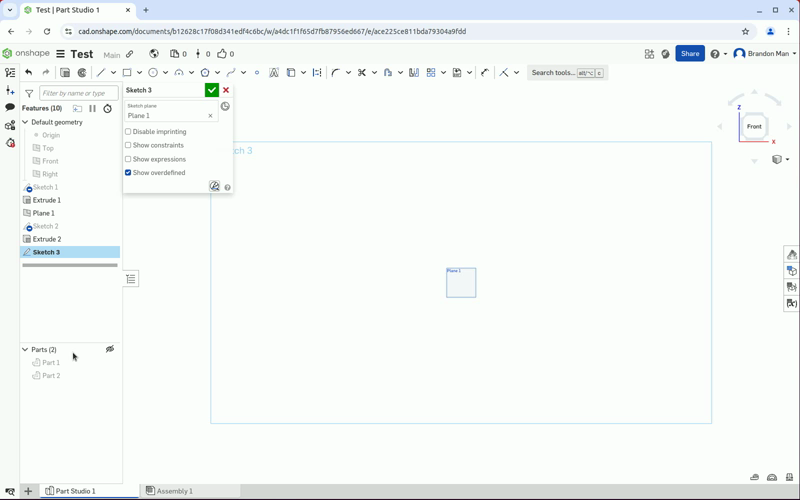
key(l)
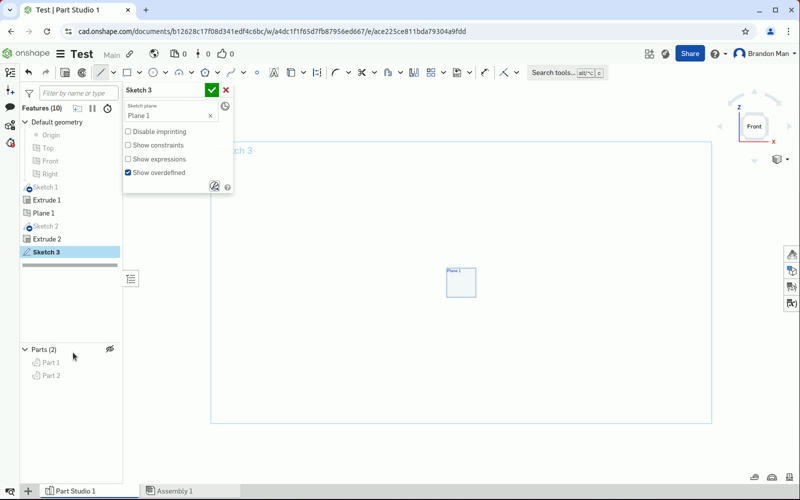
key_down(shift)
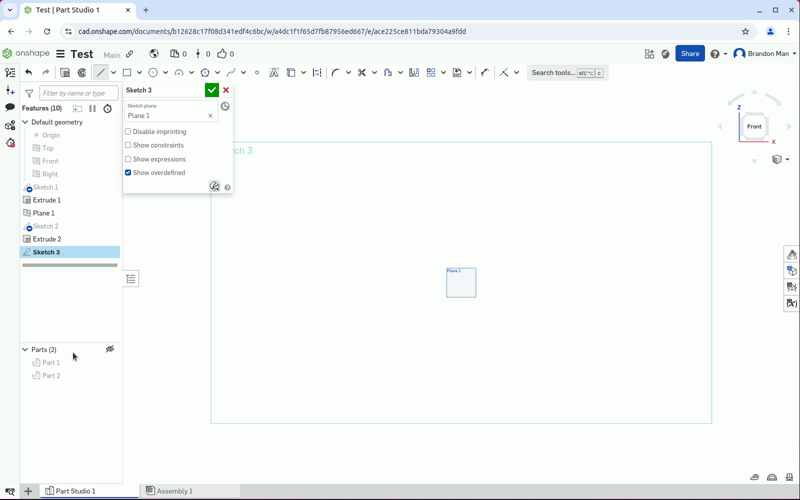
mouse_move(476, 295)
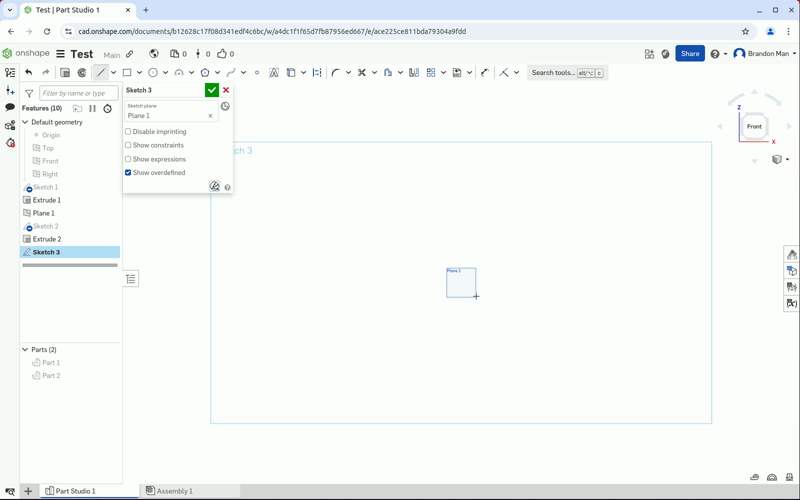
click(476, 295)
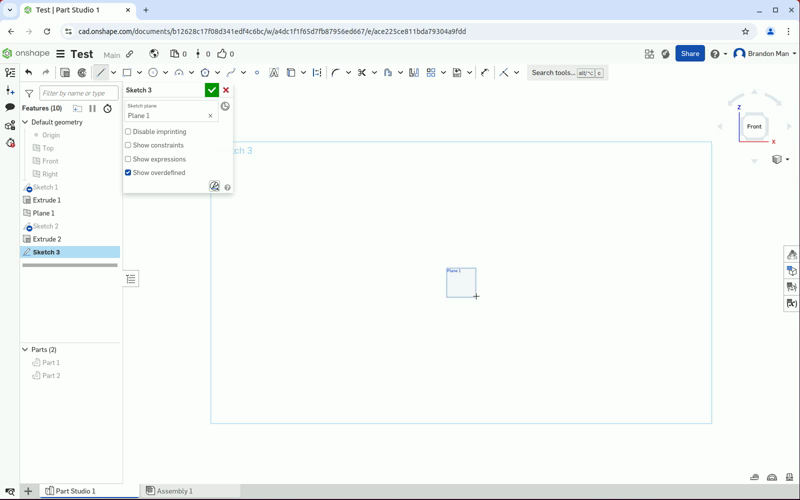
key_up(shift)
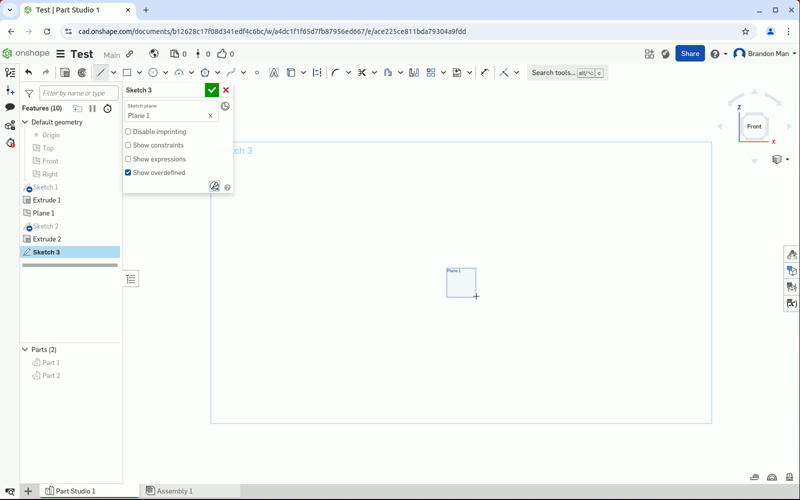
key_down(shift)
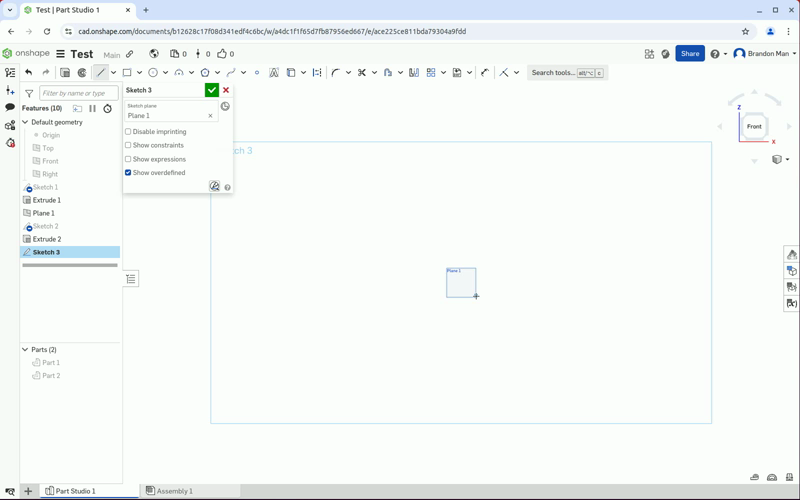
mouse_move(506, 295)
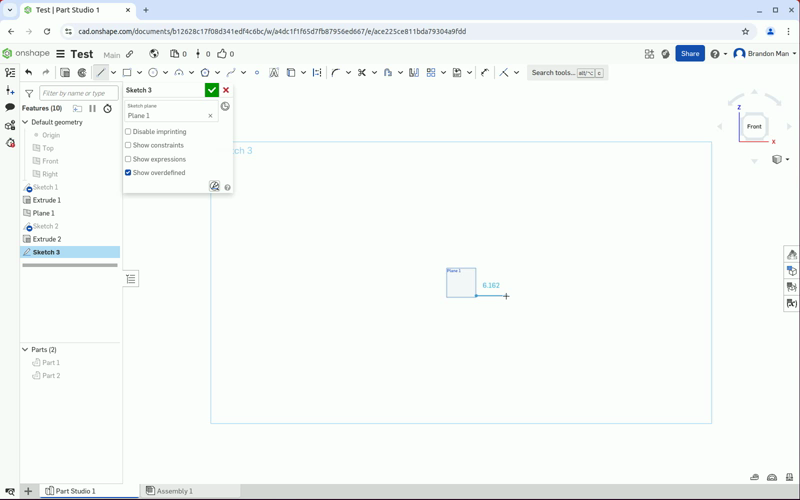
mouse_move(499, 295)
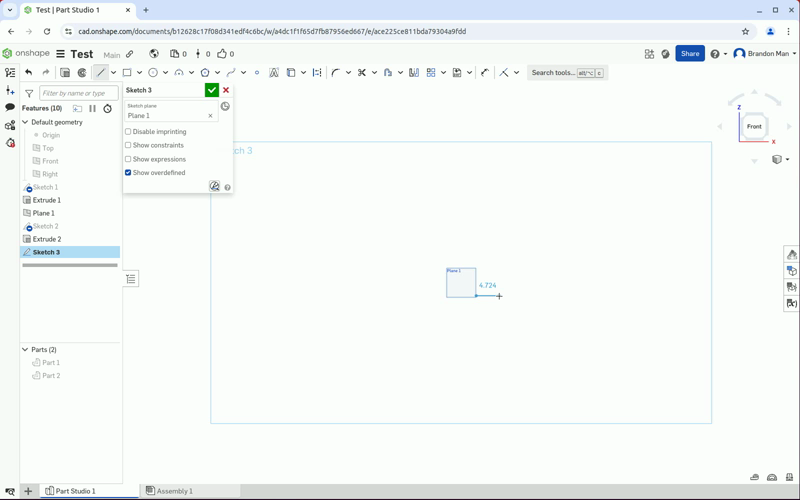
click(499, 295)
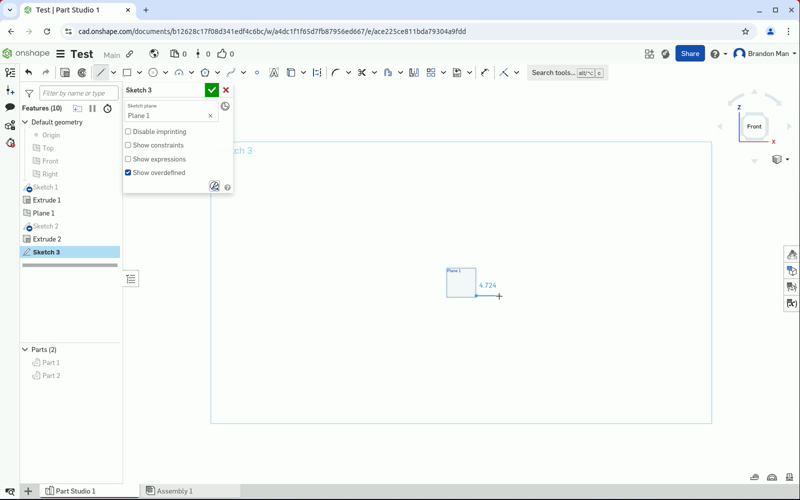
key_up(shift)
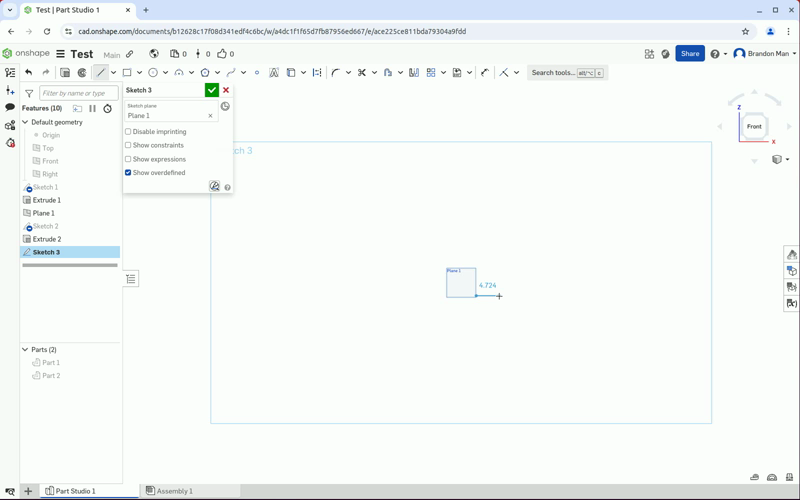
key_down(shift)
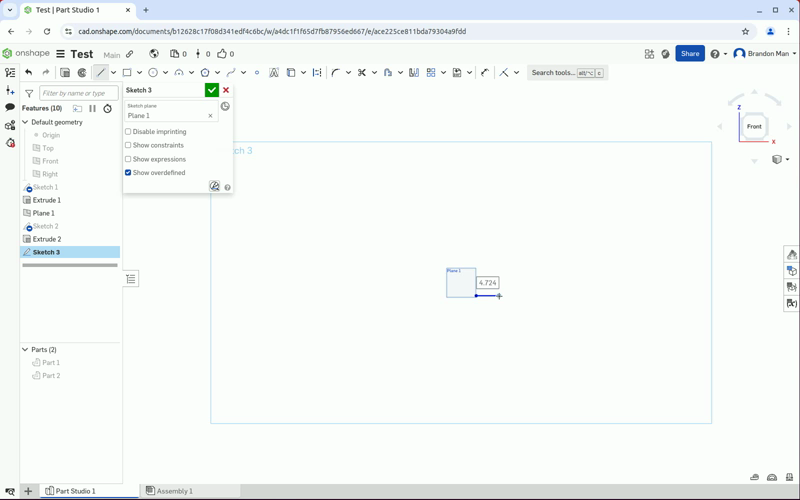
mouse_move(529, 295)
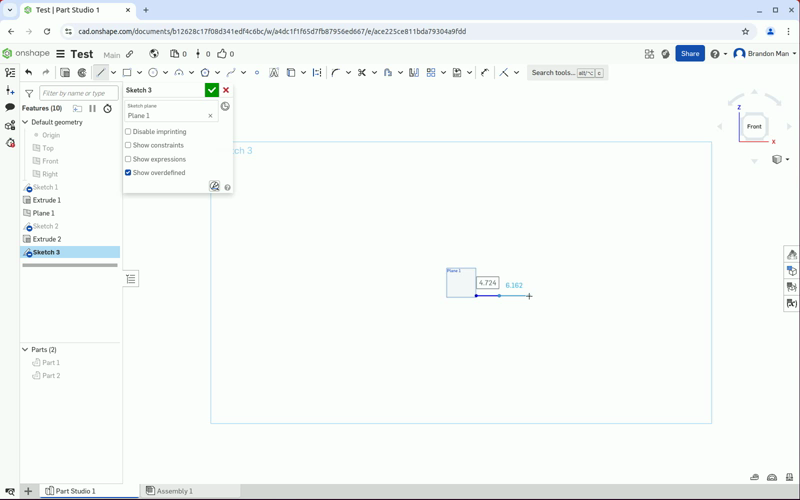
mouse_move(499, 282)
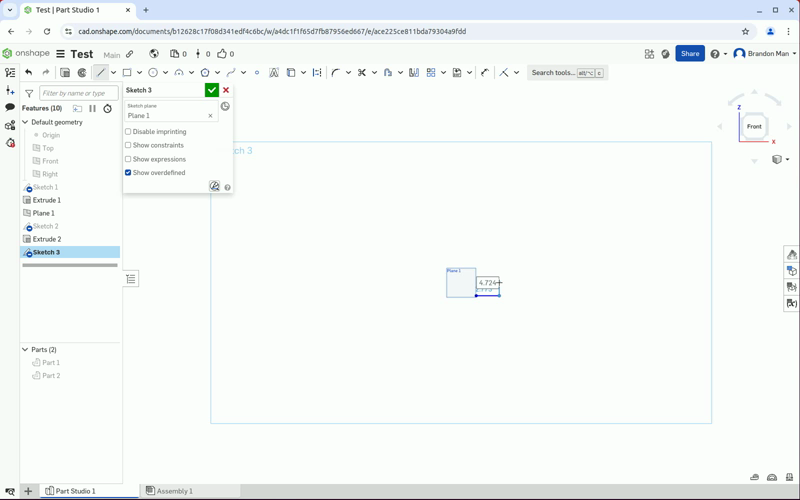
click(499, 282)
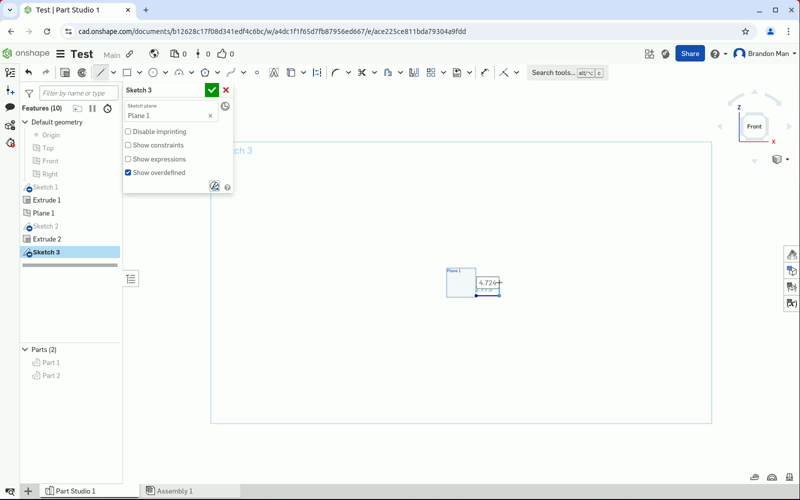
key_up(shift)
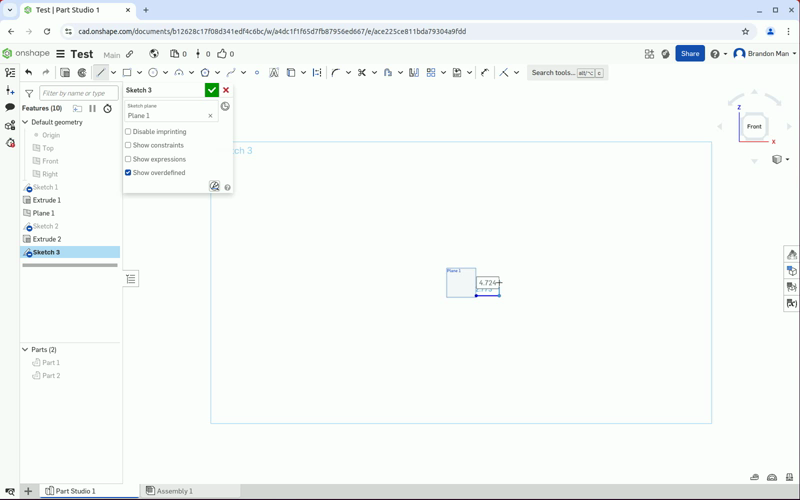
key_down(shift)
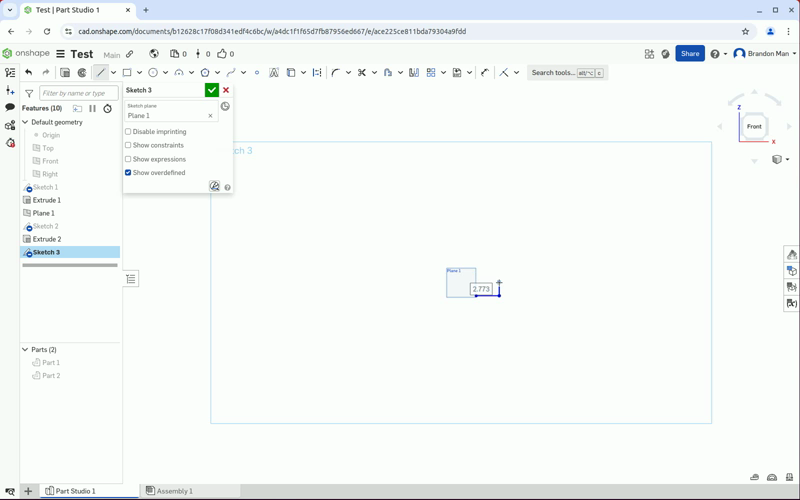
mouse_move(529, 282)
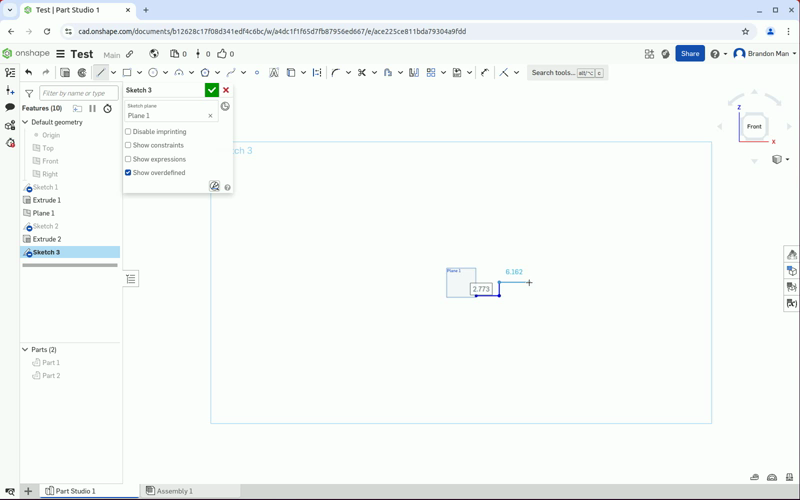
mouse_move(476, 282)
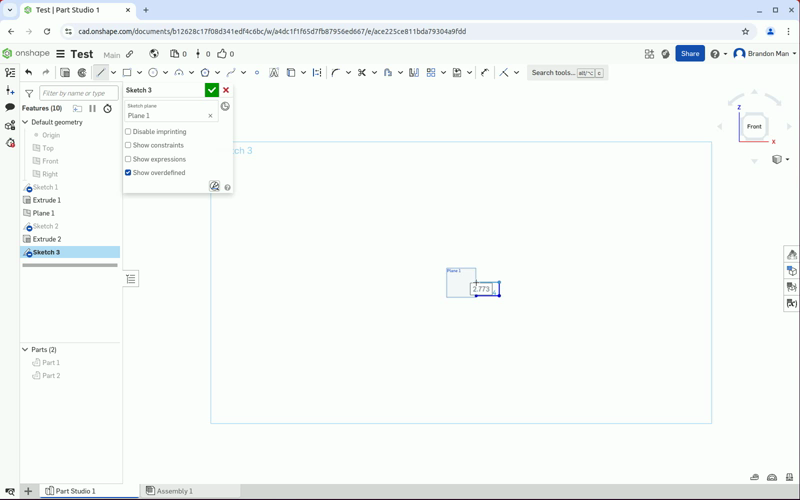
click(476, 282)
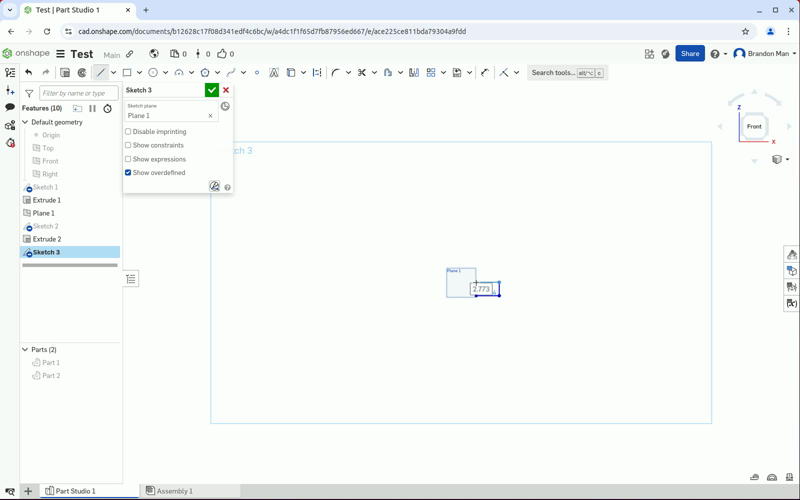
key_up(shift)
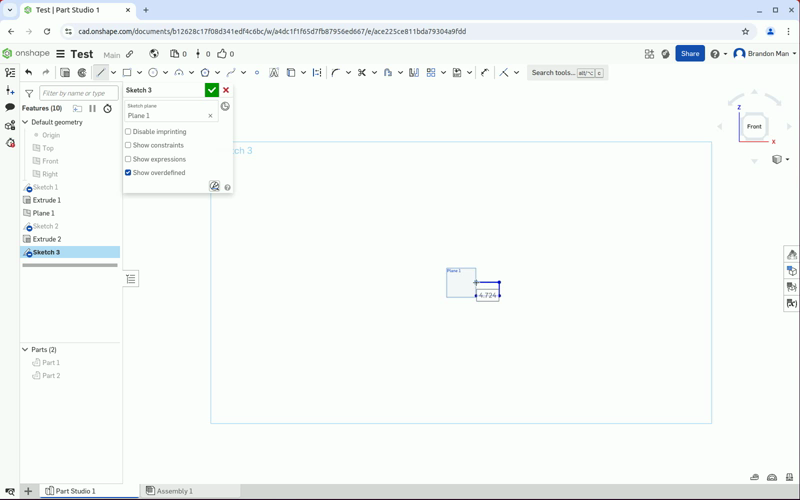
mouse_move(506, 282)
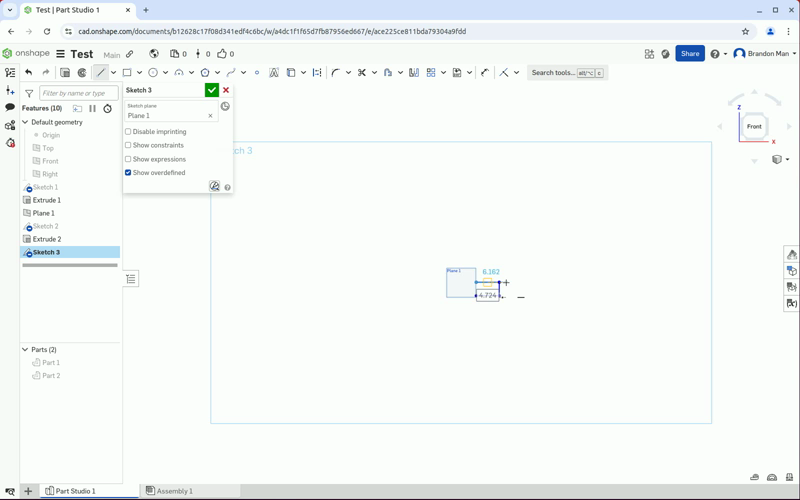
key_down(shift)
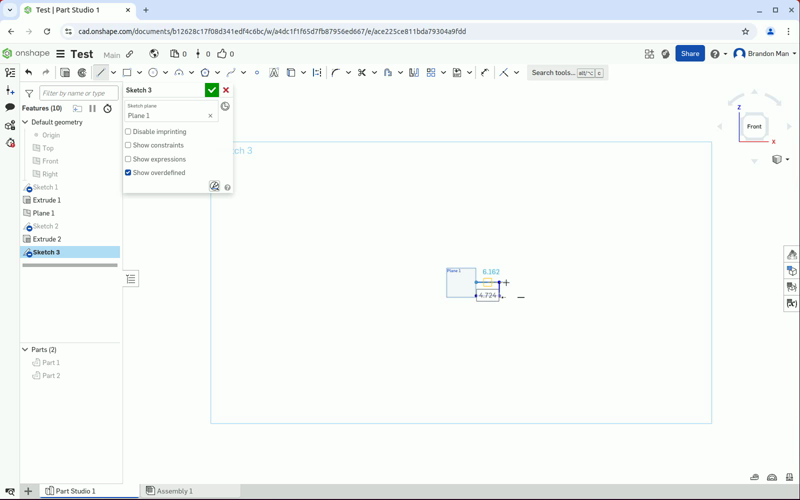
mouse_move(476, 295)
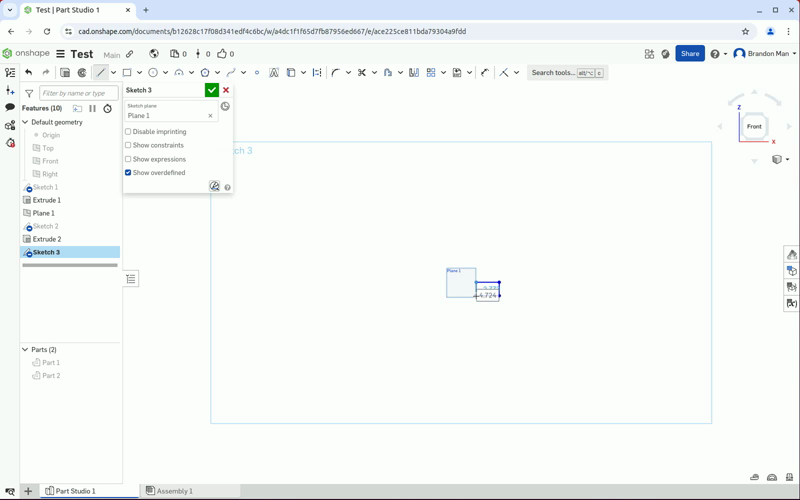
key_up(shift)
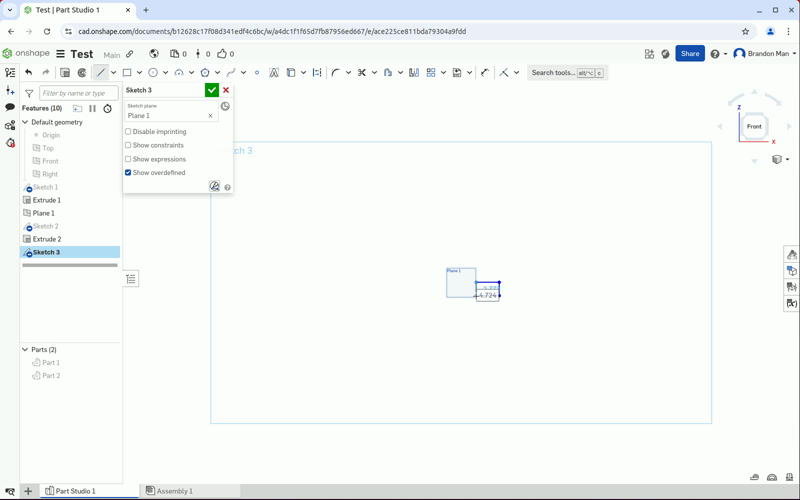
click(476, 295)
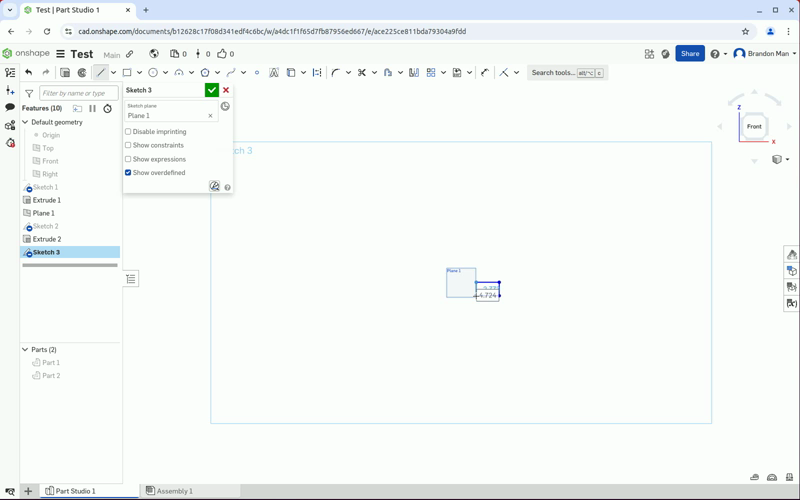
key(esc)
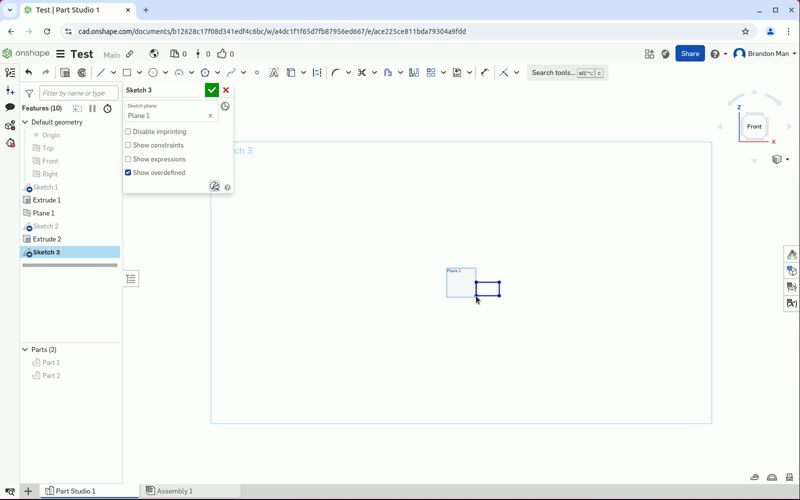
mouse_move(479, 294)
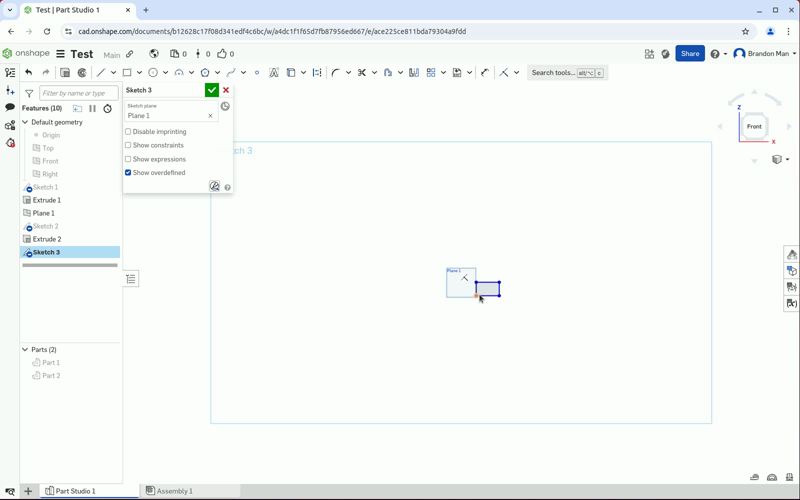
scroll(6)
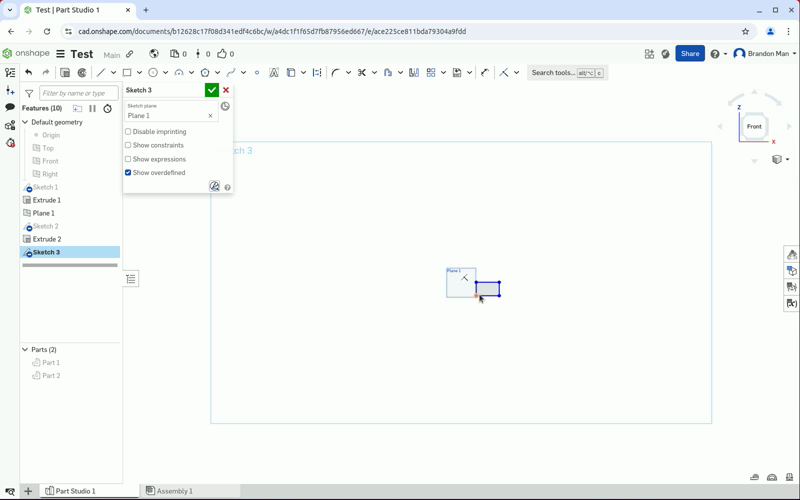
scroll(6)
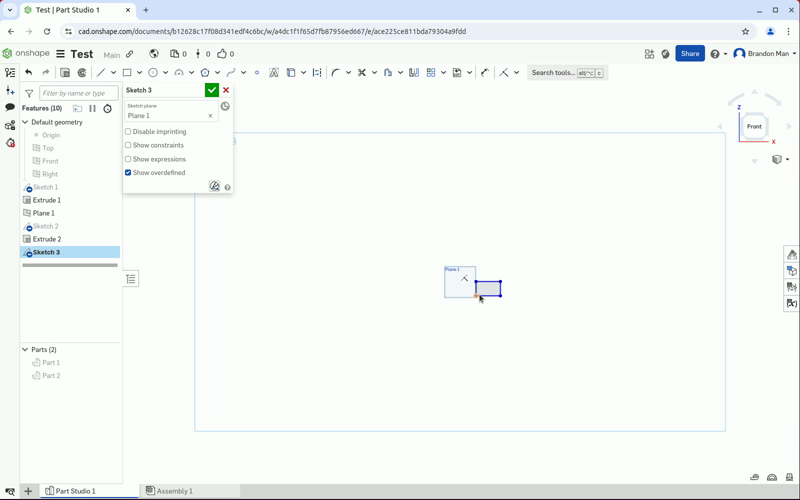
scroll(6)
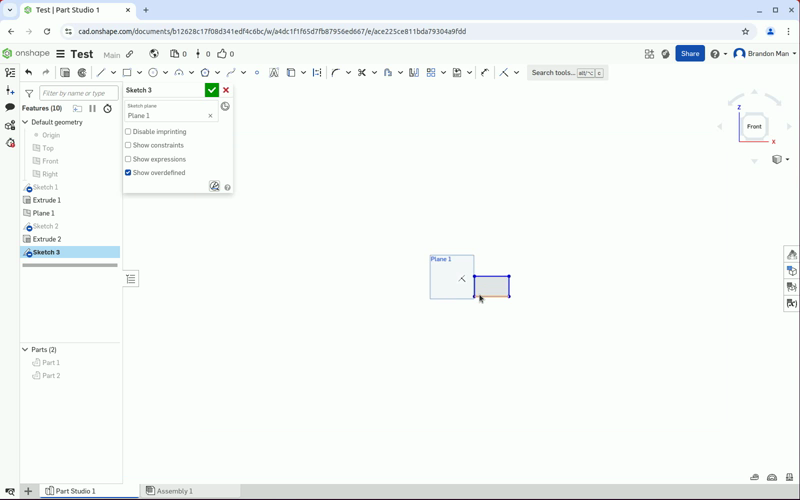
scroll(6)
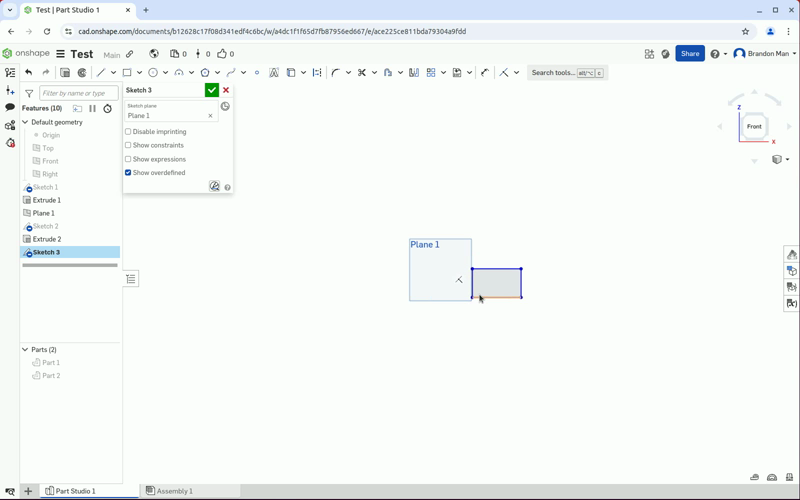
scroll(6)
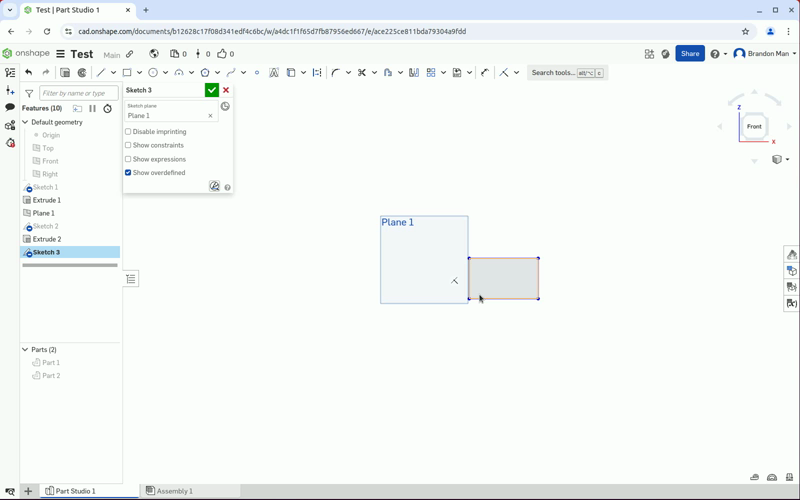
scroll(6)
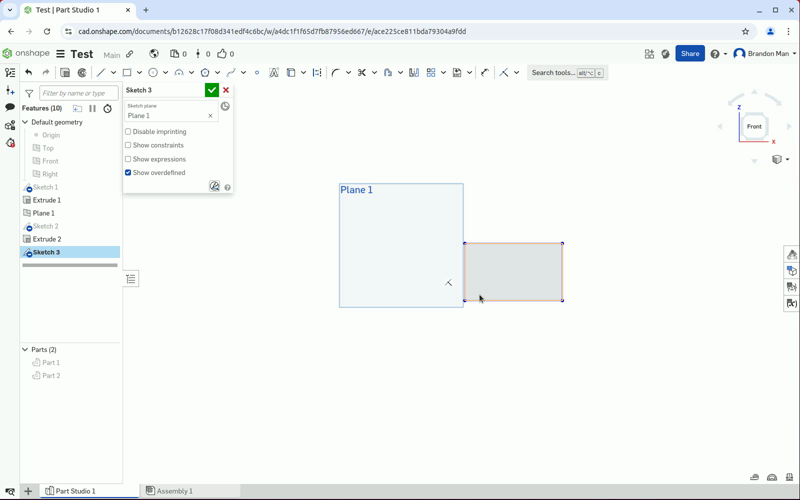
scroll(6)
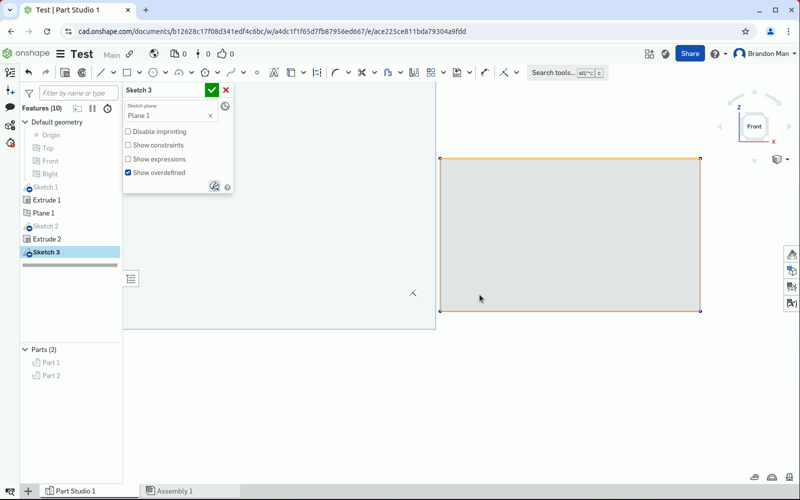
click(479, 294)
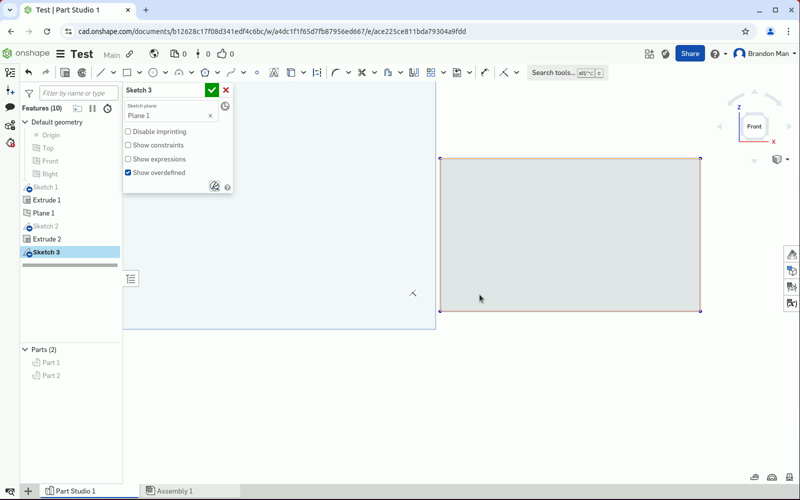
scroll(-6)
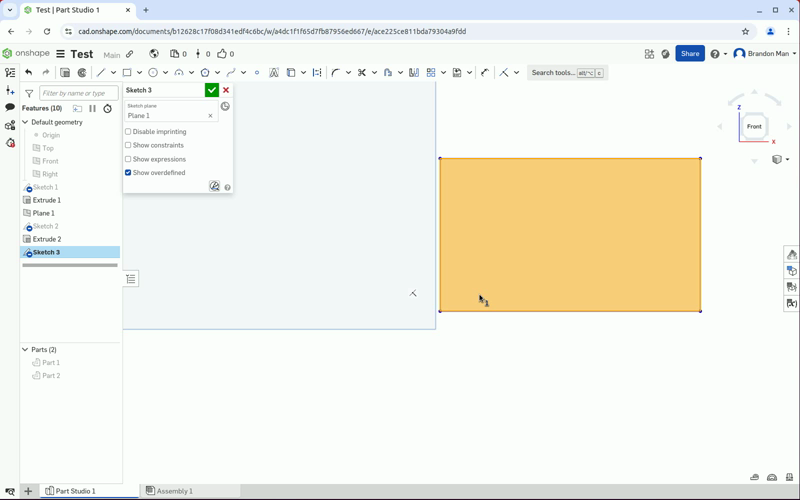
scroll(-6)
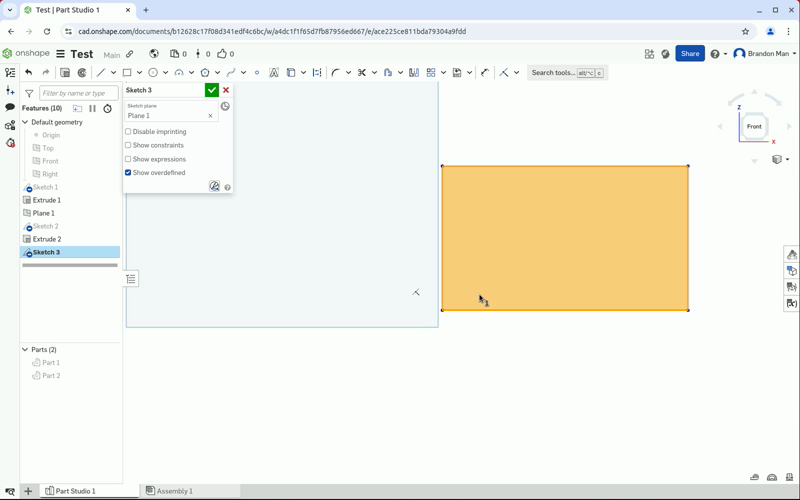
scroll(-6)
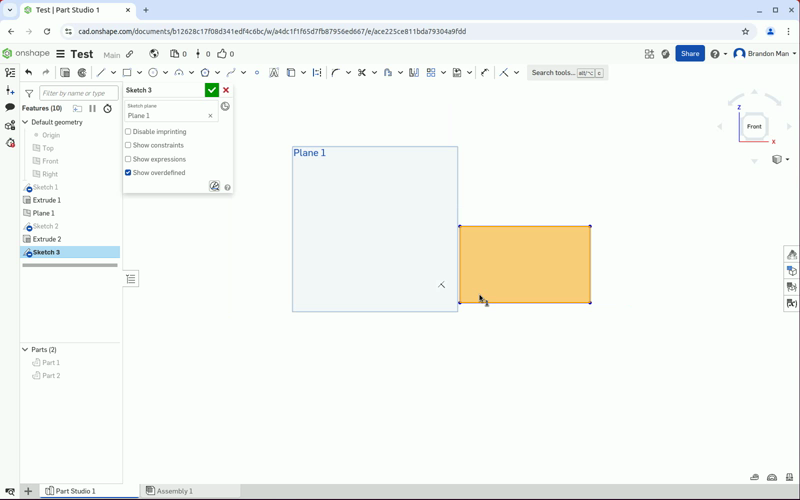
scroll(-6)
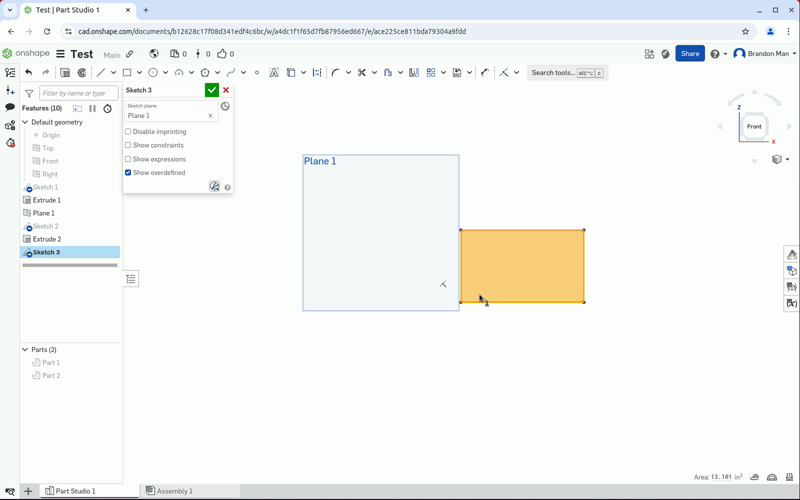
scroll(-6)
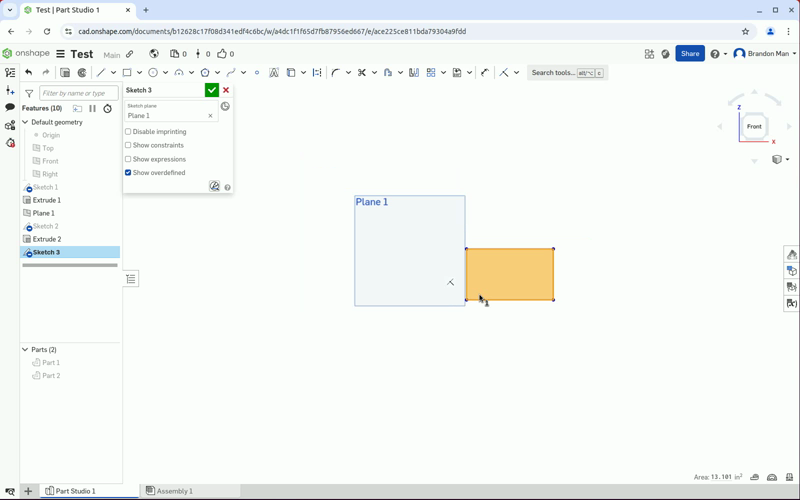
scroll(-6)
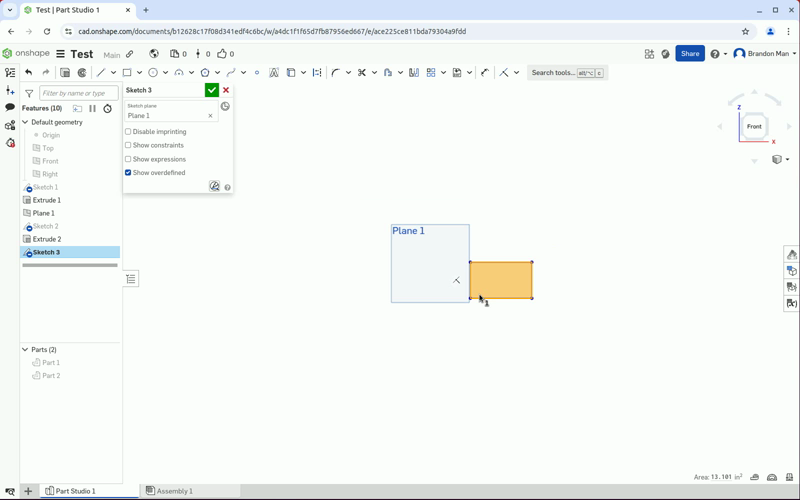
scroll(-6)
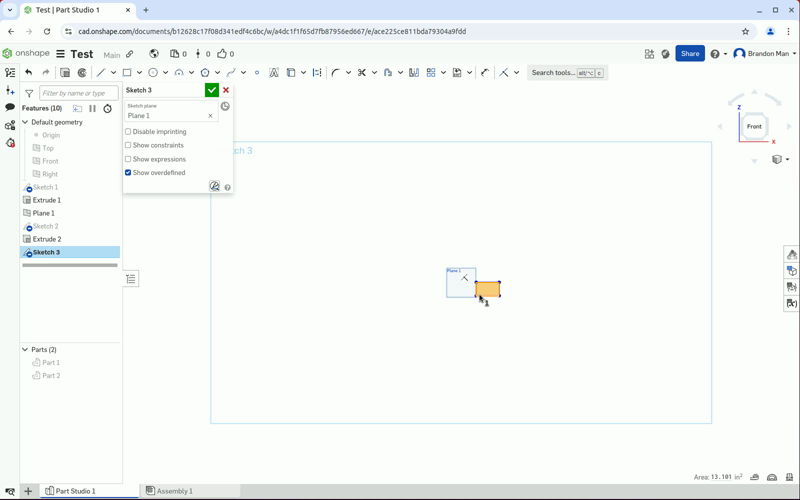
mouse_move(73, 352)
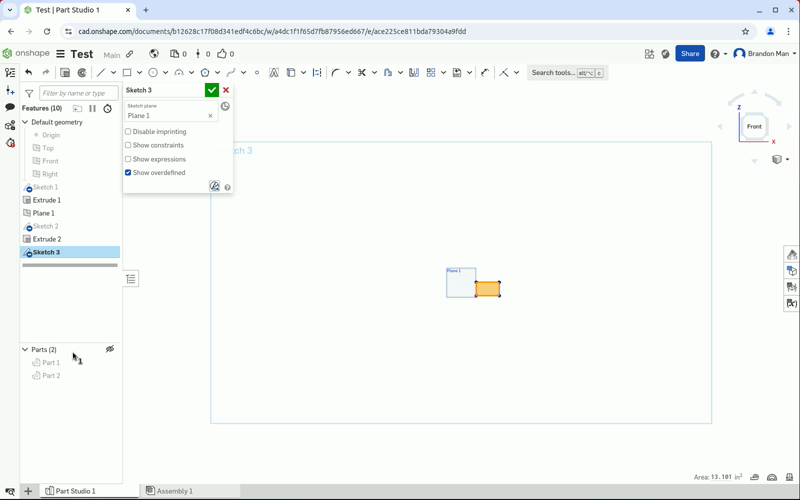
key(shift+y)
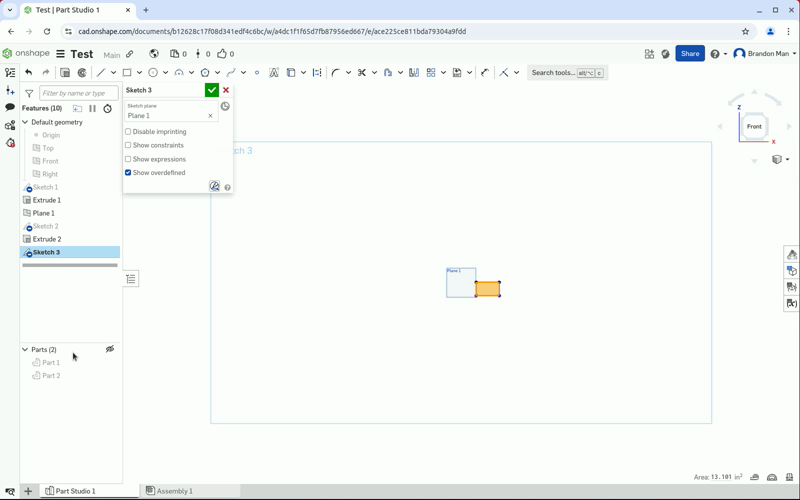
key(shift+e)
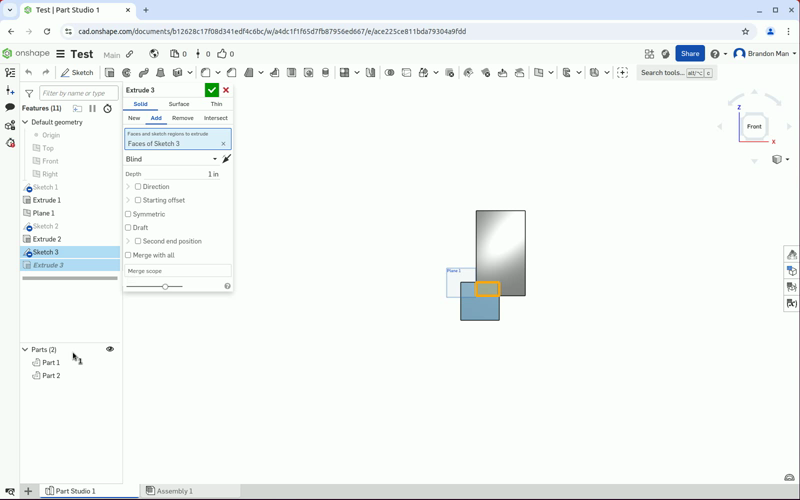
mouse_move(143, 106)
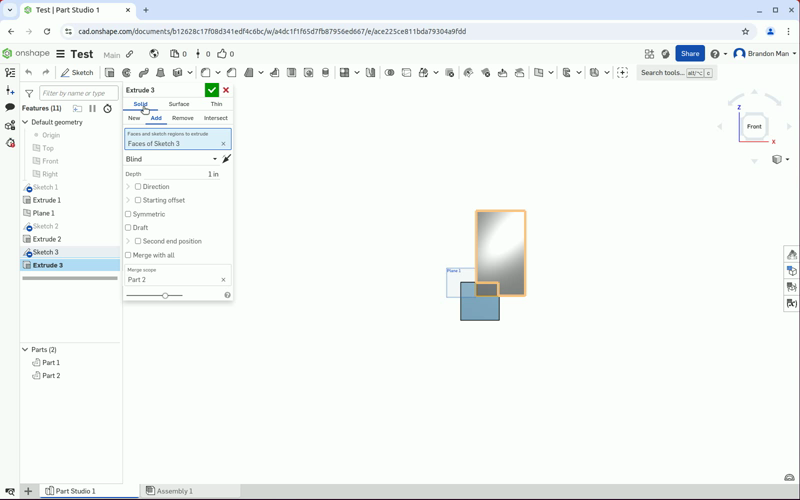
click(143, 106)
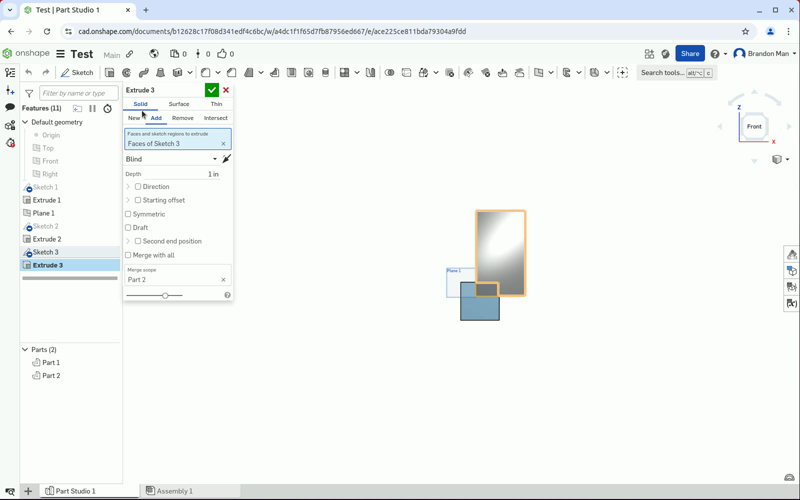
mouse_move(137, 120)
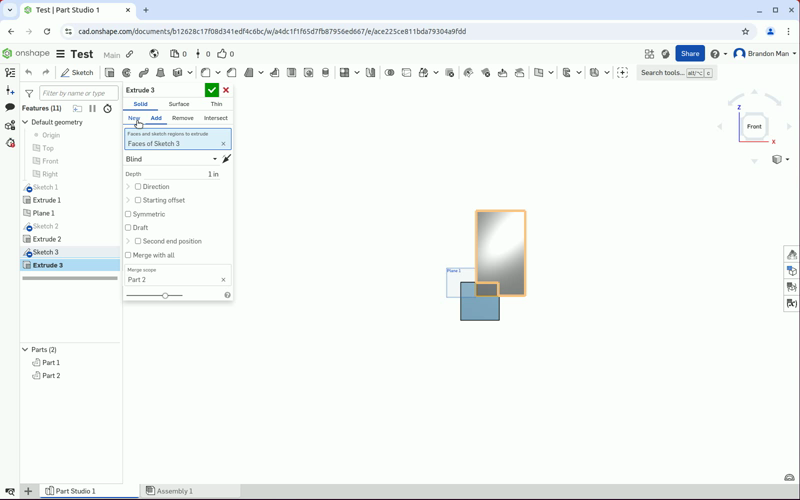
click(137, 120)
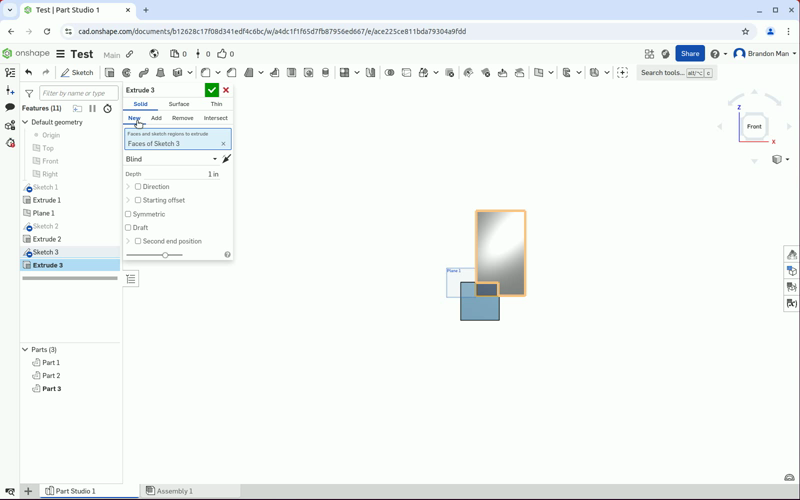
key(tab, 4)
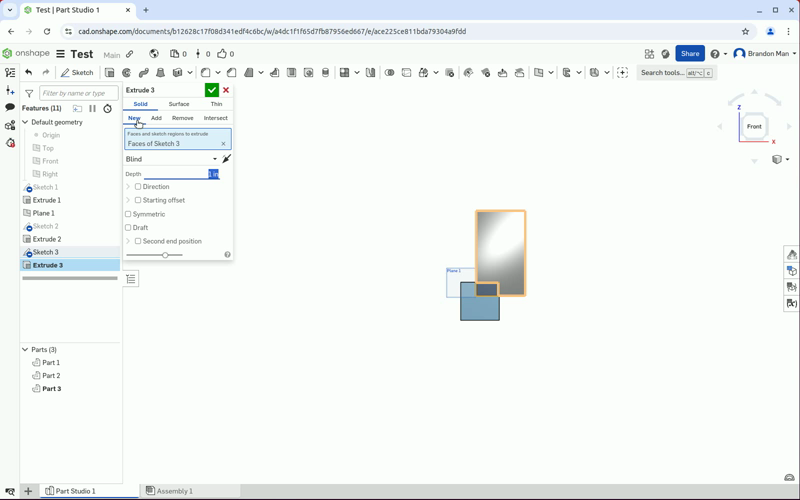
text(18.775)
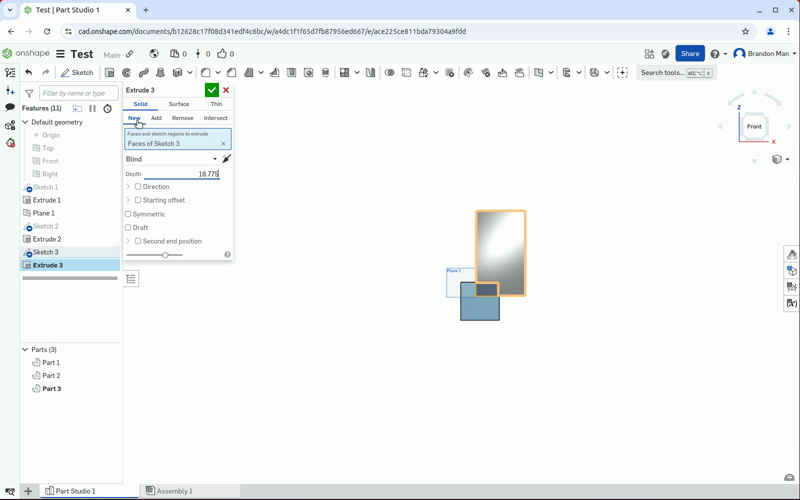
key(enter)
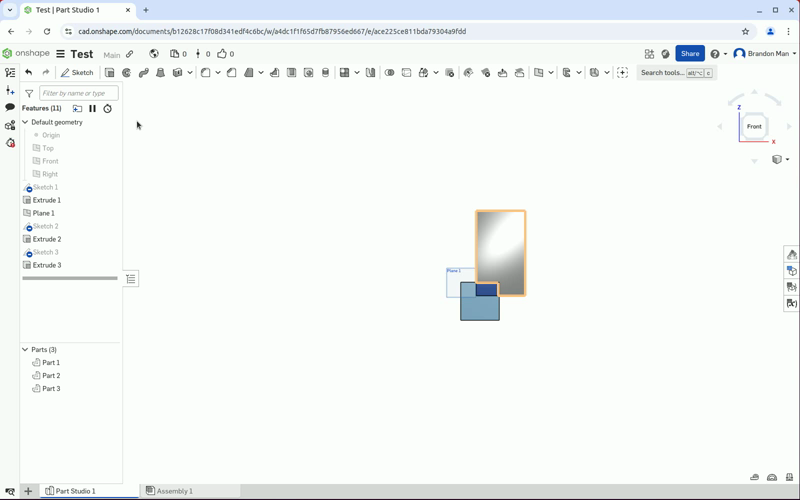
key(shift+h)
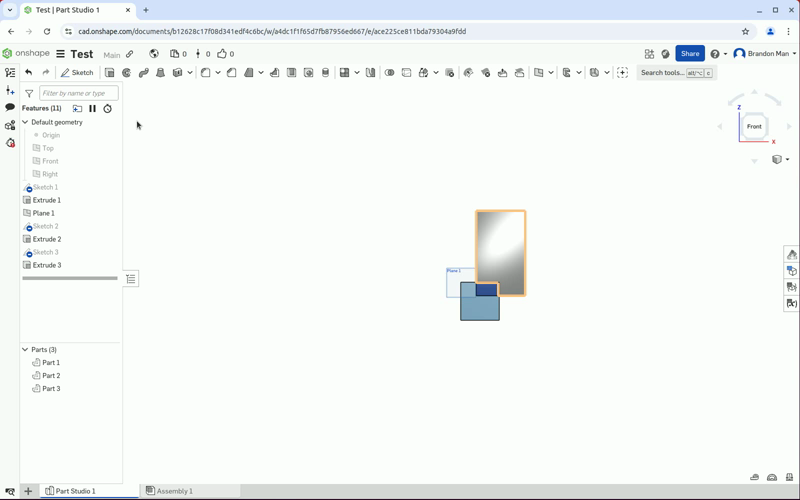
key(shift+h)
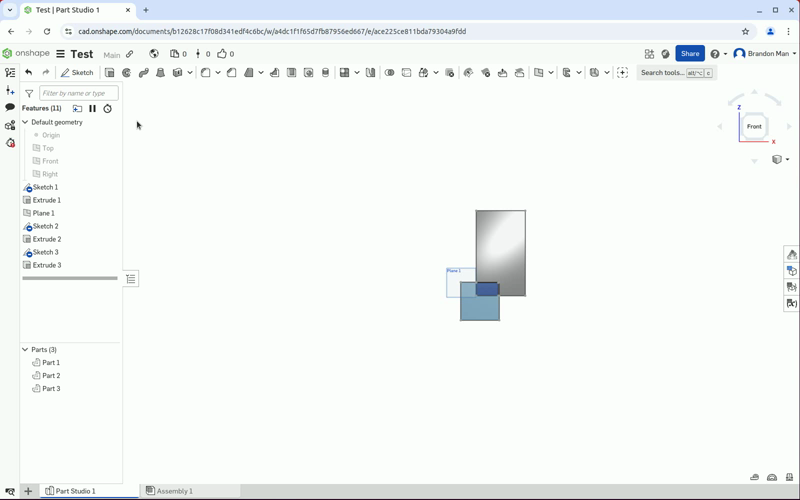
key(shift+7)
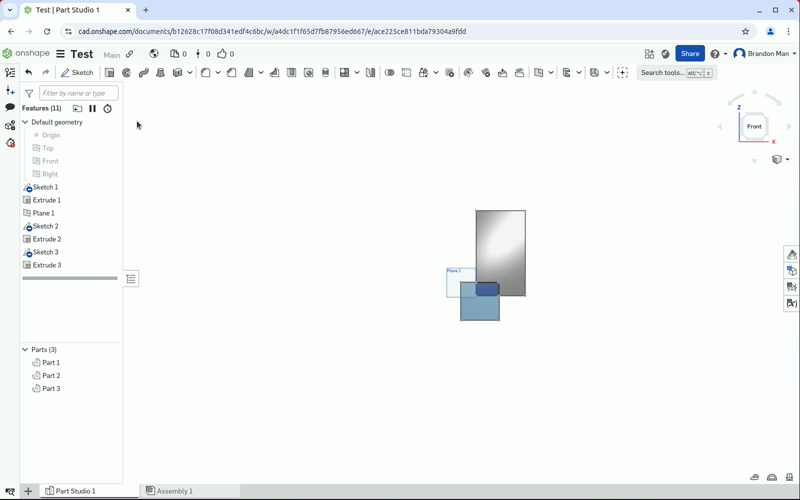
key(left, 2)
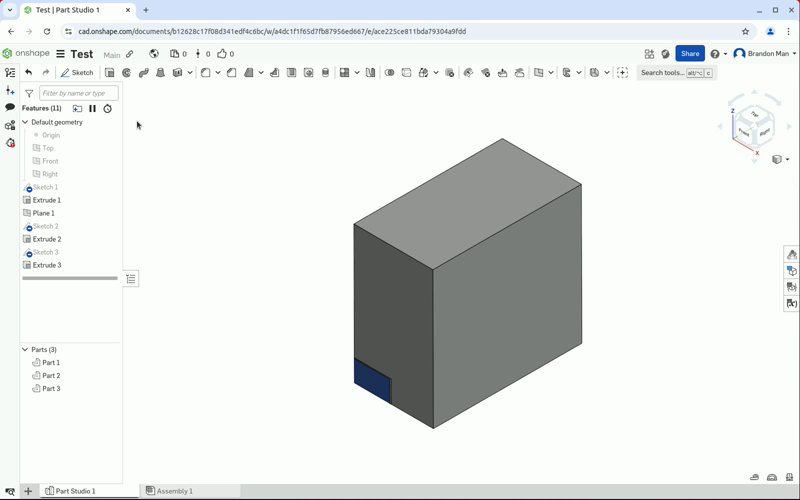
key(down, 2)
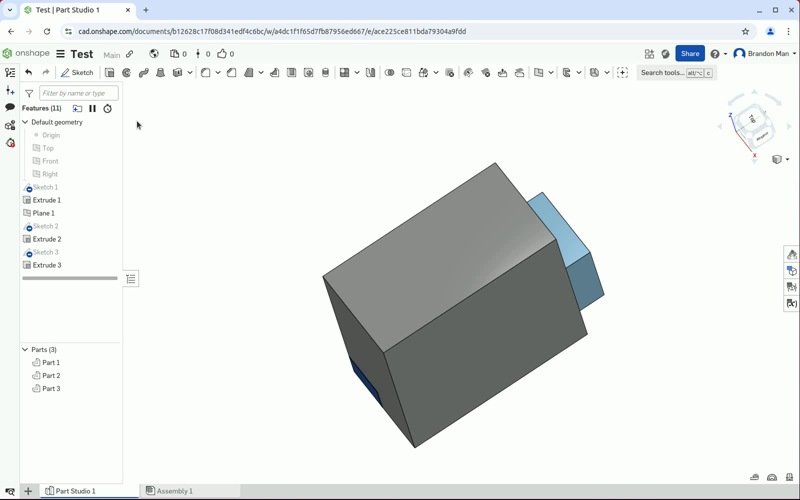
key(up, 2)
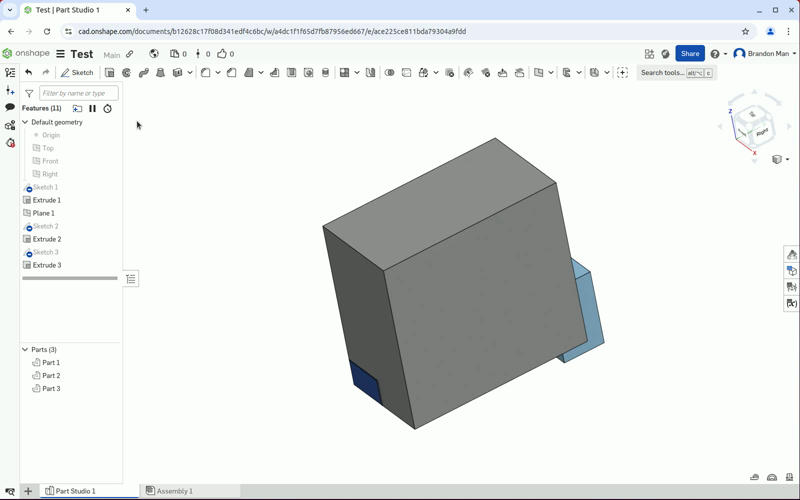
key(right, 2)
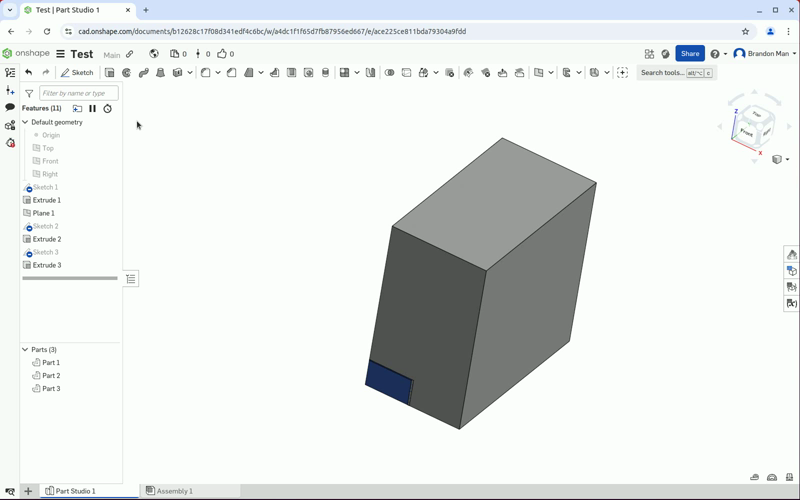
mouse_move(73, 189)
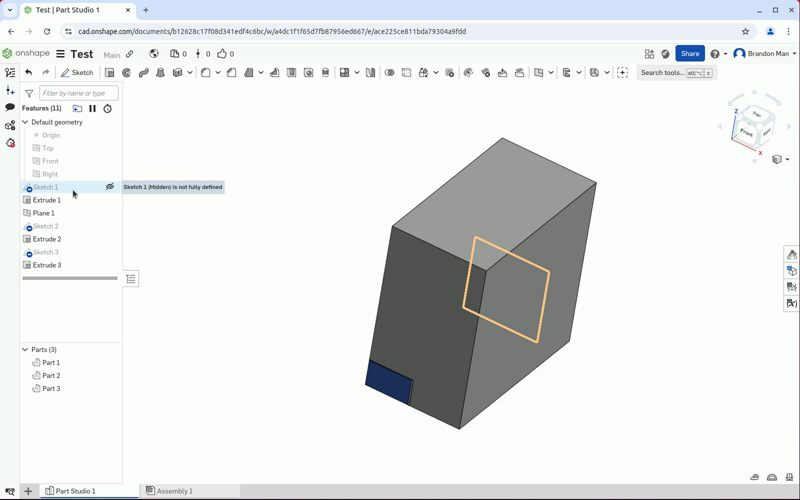
click(73, 189)